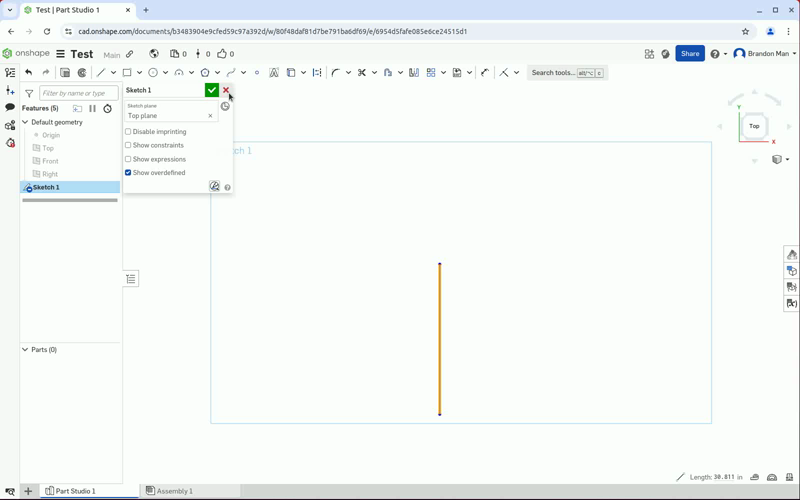
key(shift+h)
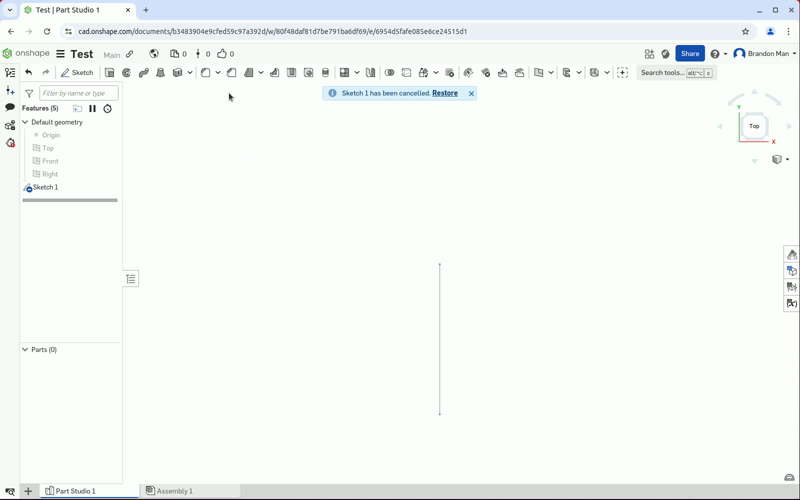
key(shift+s)
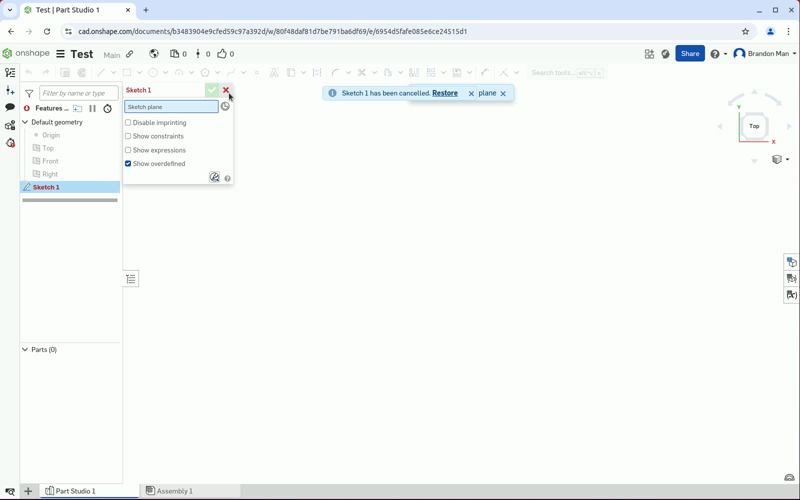
mouse_move(73, 150)
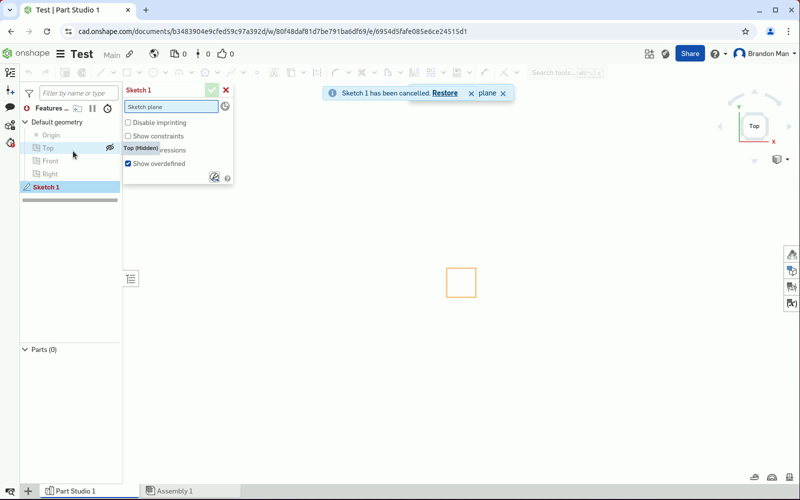
click(73, 150)
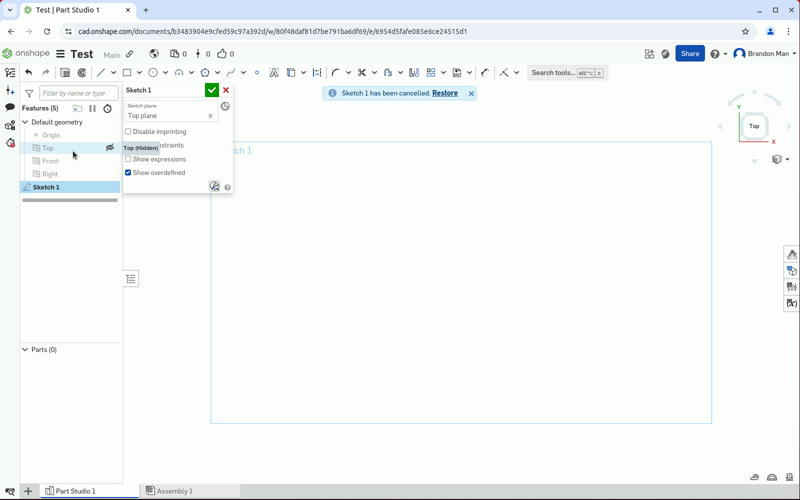
mouse_move(73, 352)
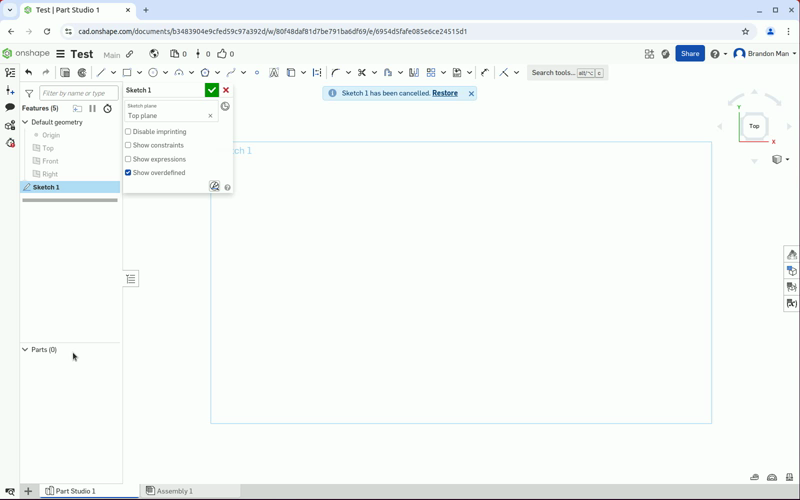
key(y)
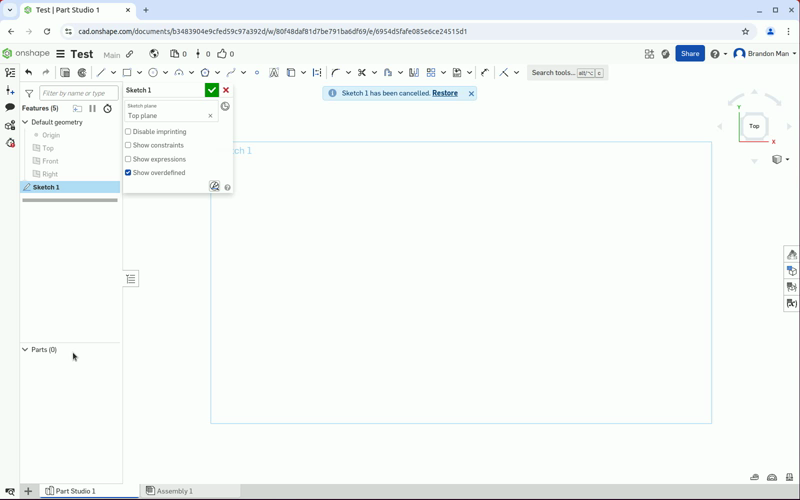
key(c)
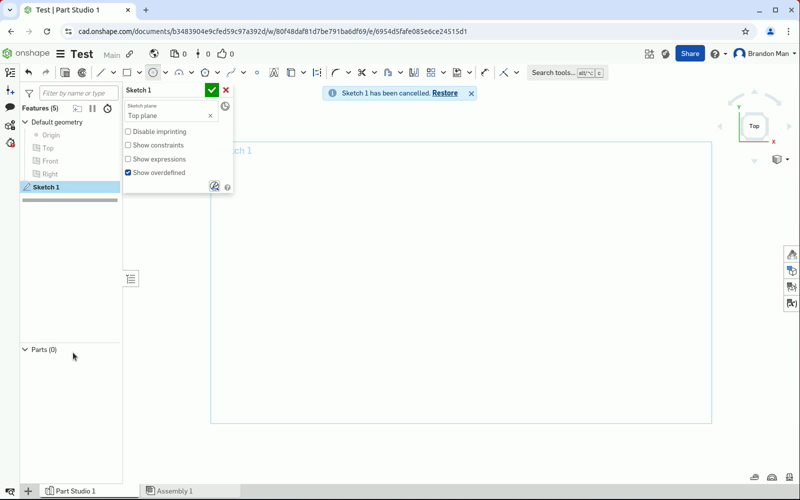
key_down(shift)
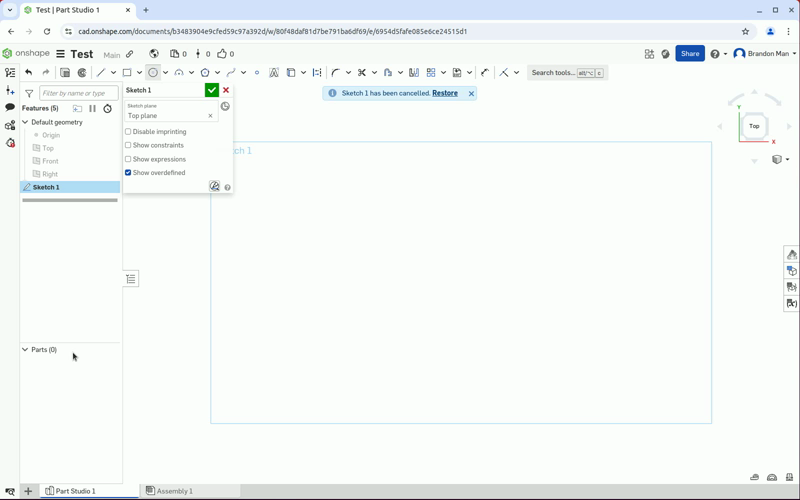
mouse_move(461, 282)
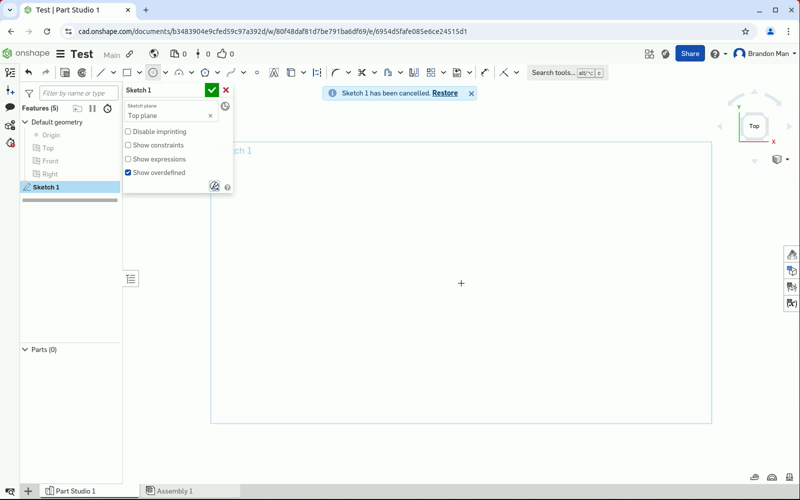
click(461, 282)
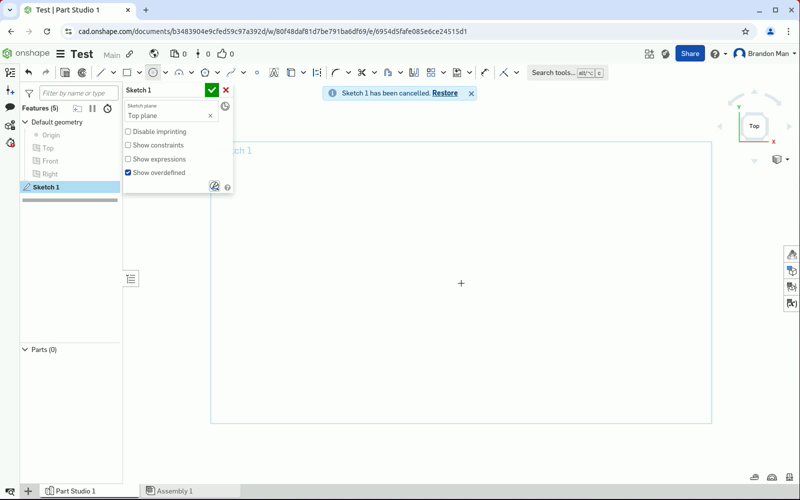
key_up(shift)
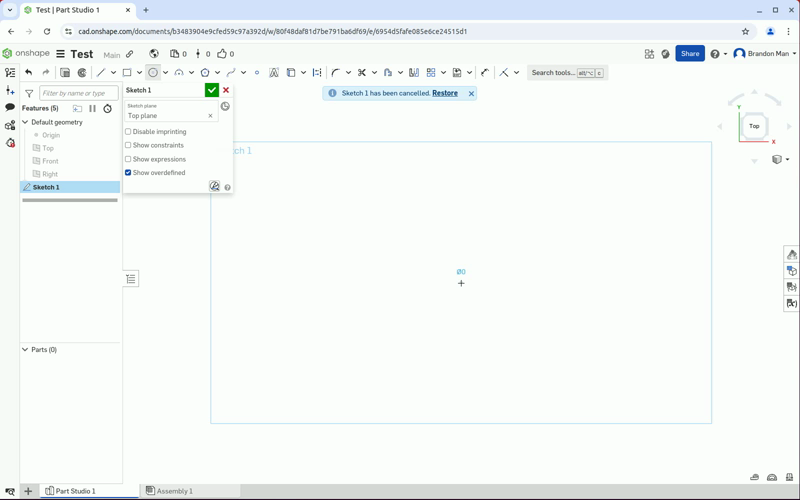
mouse_move(574, 282)
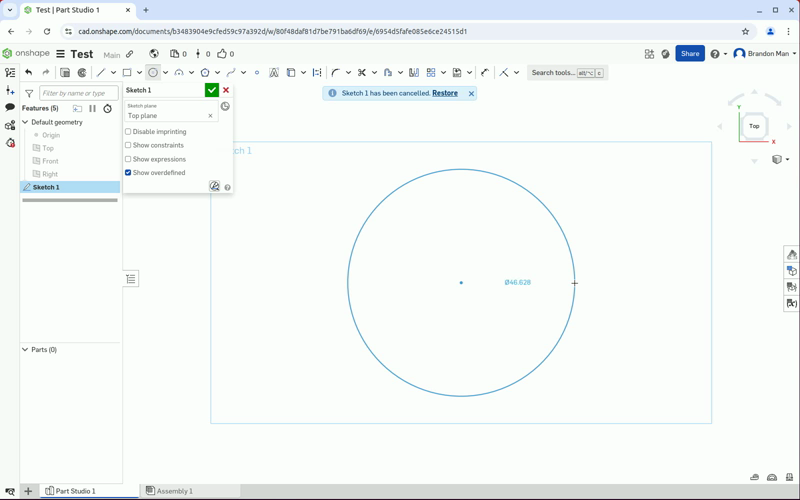
click(574, 282)
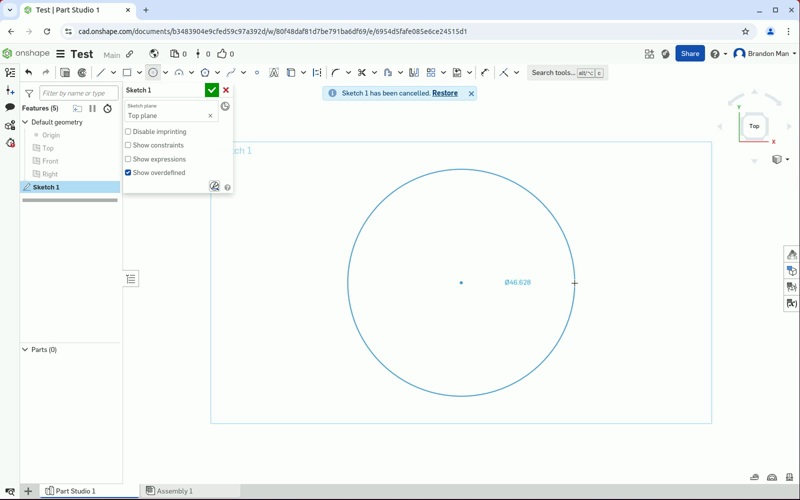
key(esc)
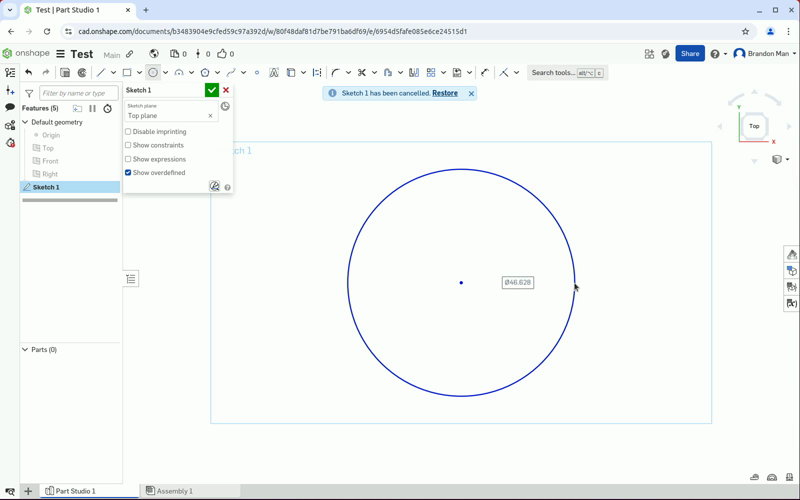
key(l)
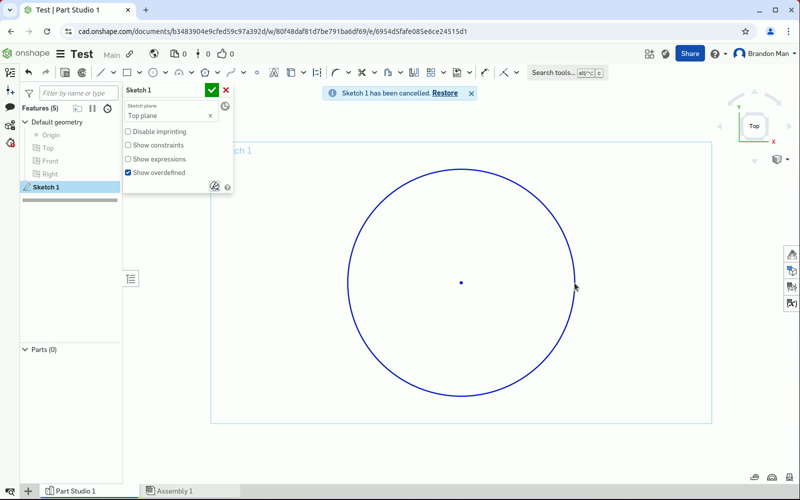
key_down(shift)
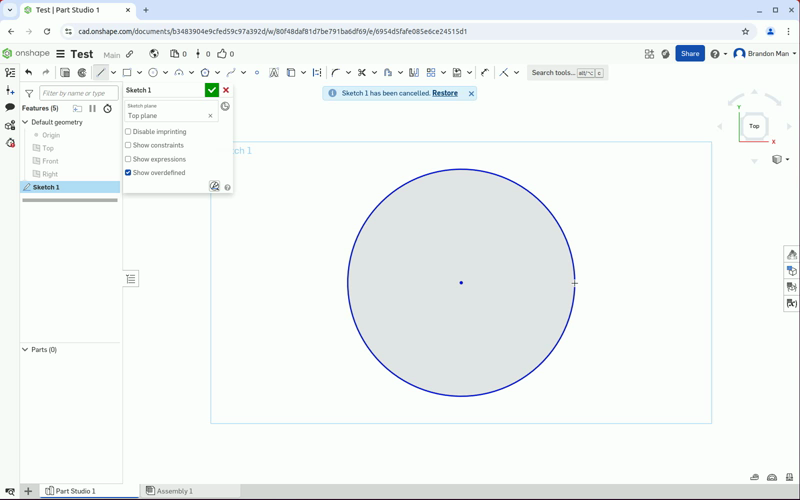
mouse_move(392, 282)
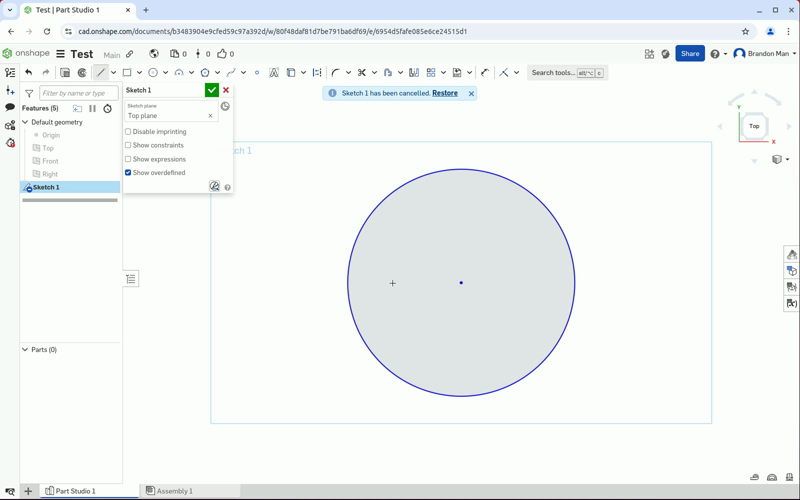
click(392, 282)
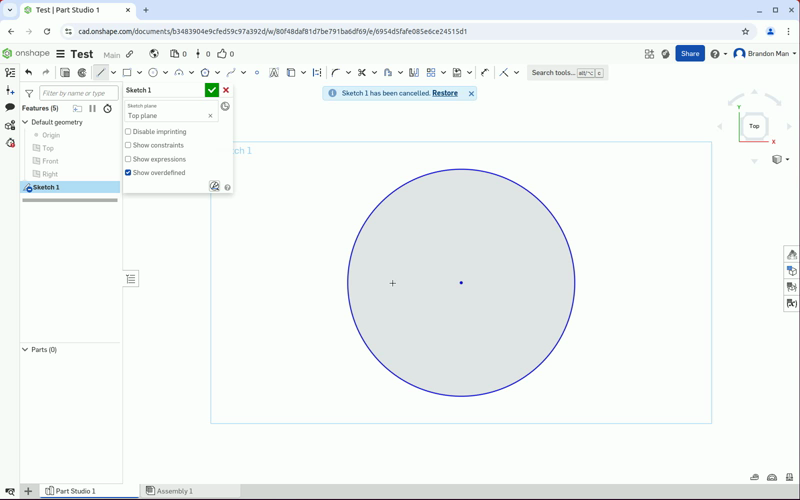
key_up(shift)
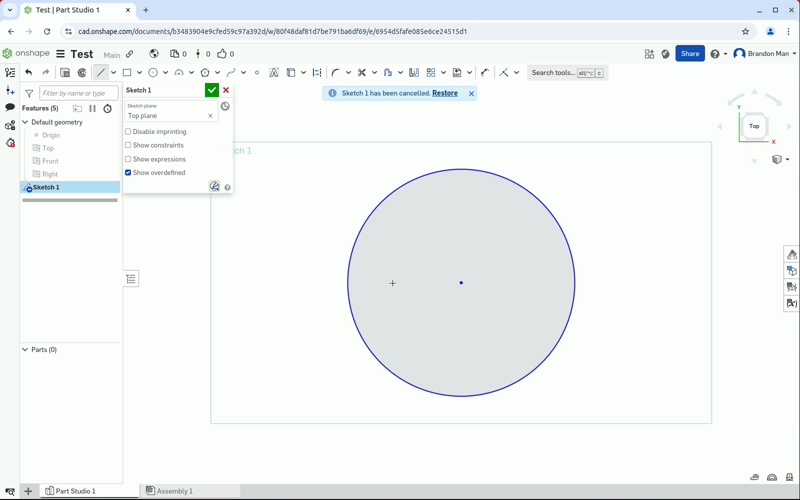
key_down(shift)
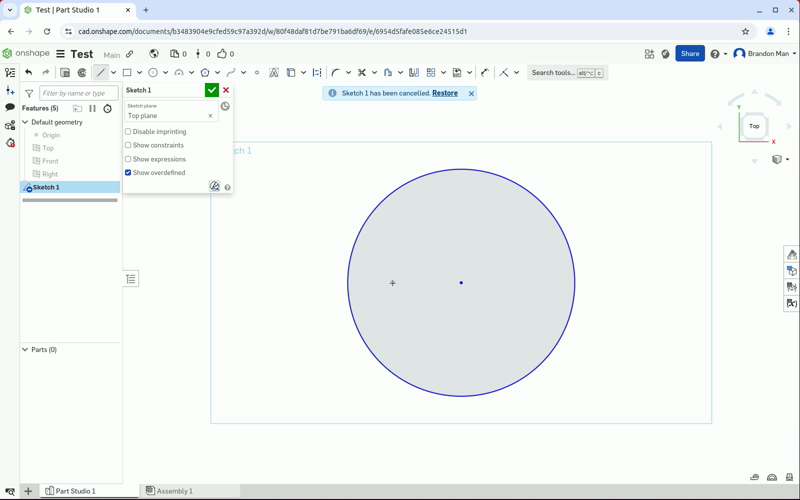
mouse_move(426, 341)
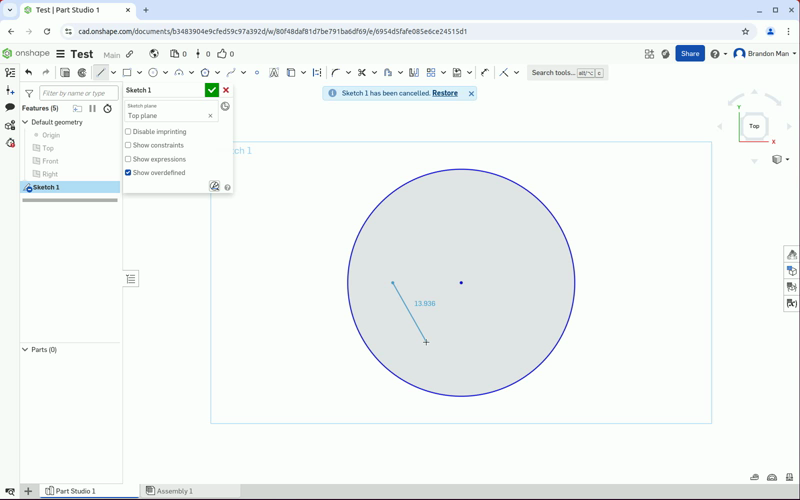
click(426, 341)
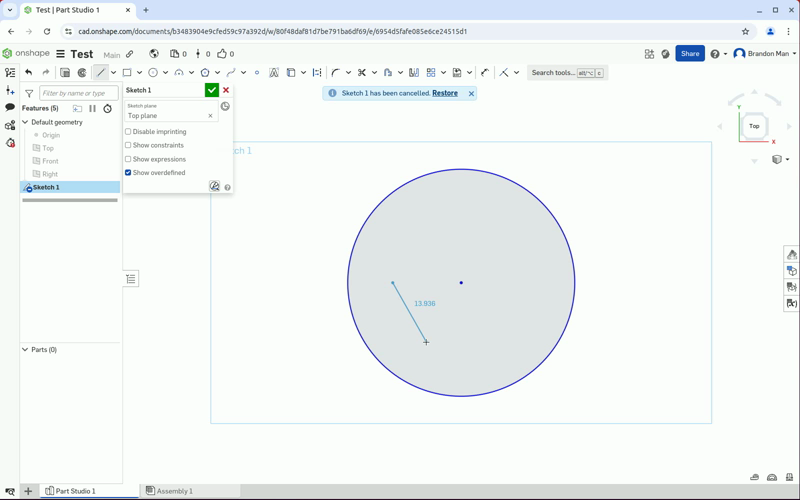
key_up(shift)
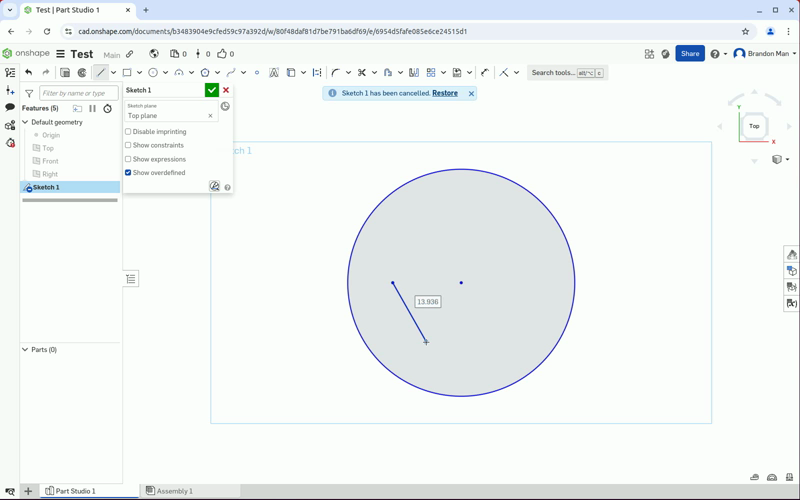
key_down(shift)
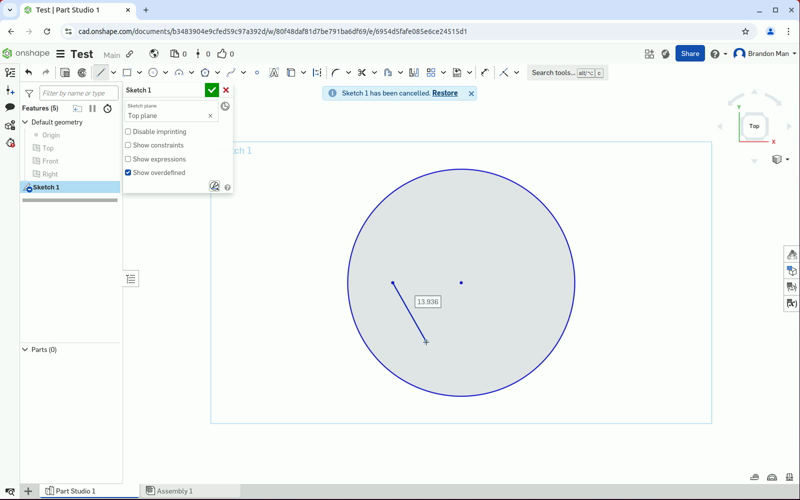
mouse_move(494, 341)
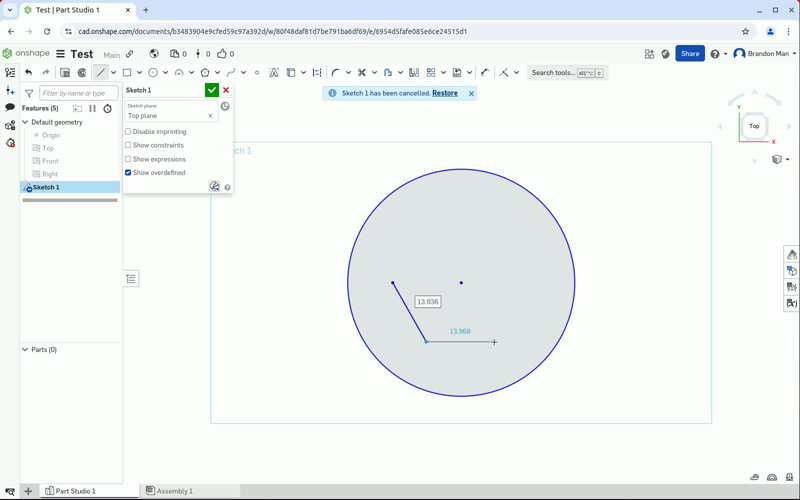
click(494, 341)
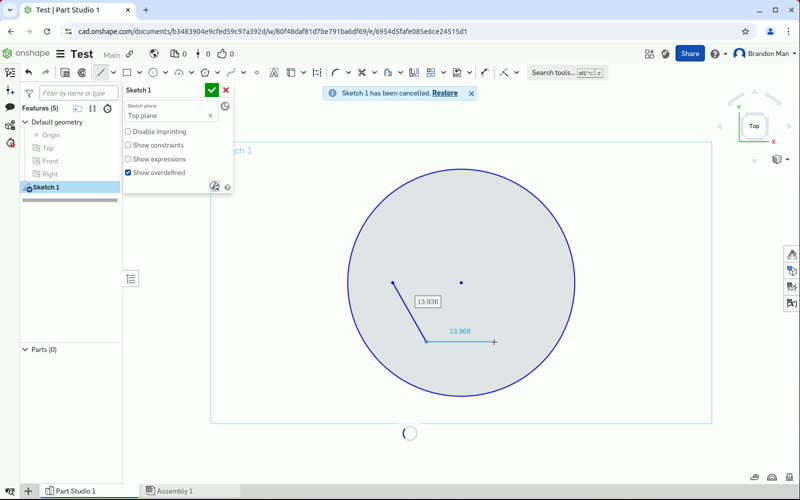
key_up(shift)
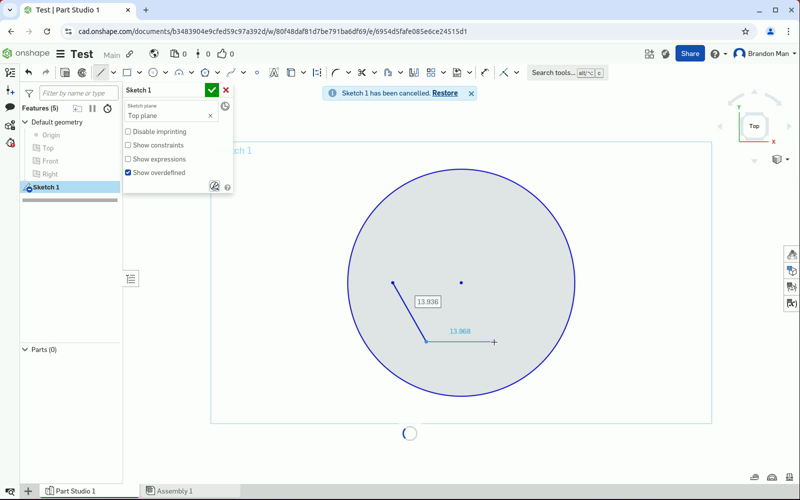
key_down(shift)
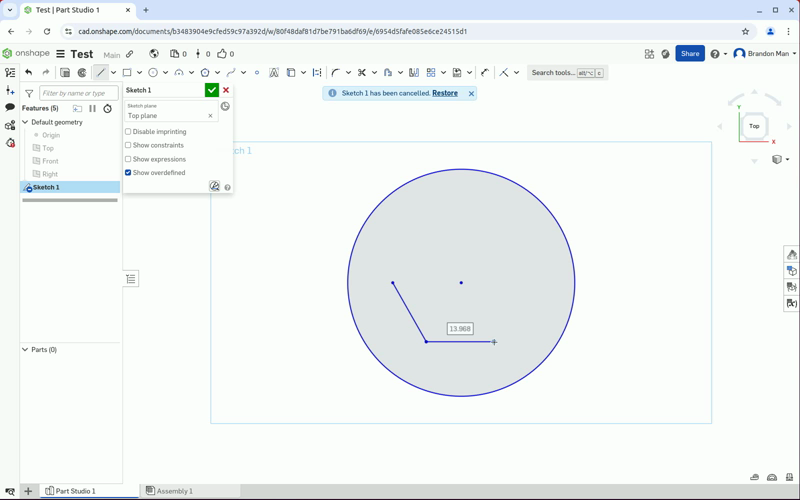
mouse_move(527, 282)
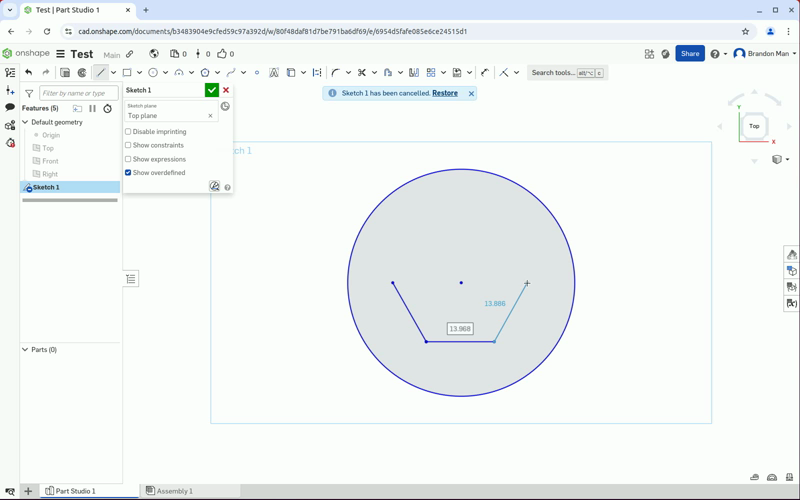
click(527, 282)
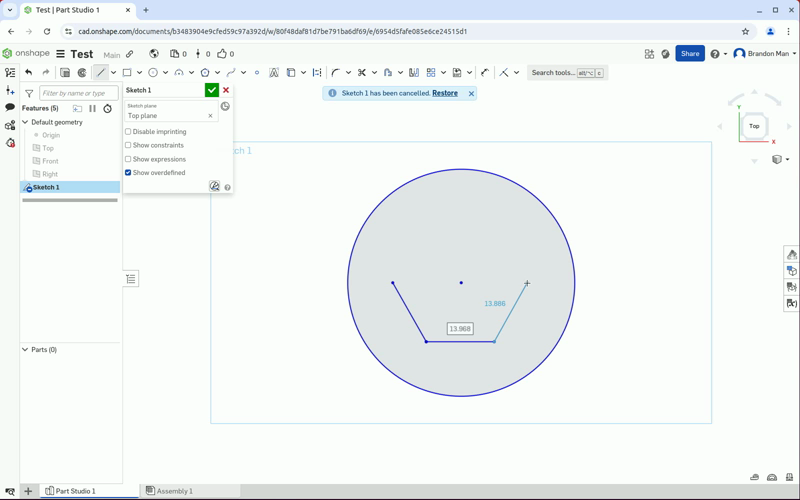
key_up(shift)
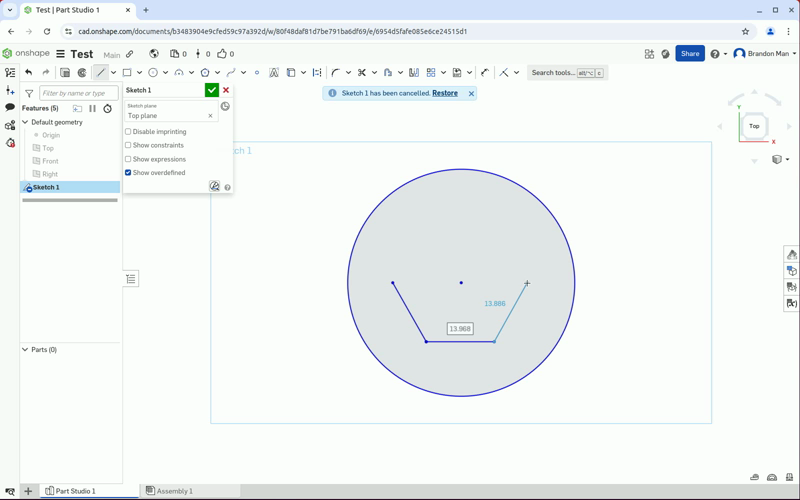
key_down(shift)
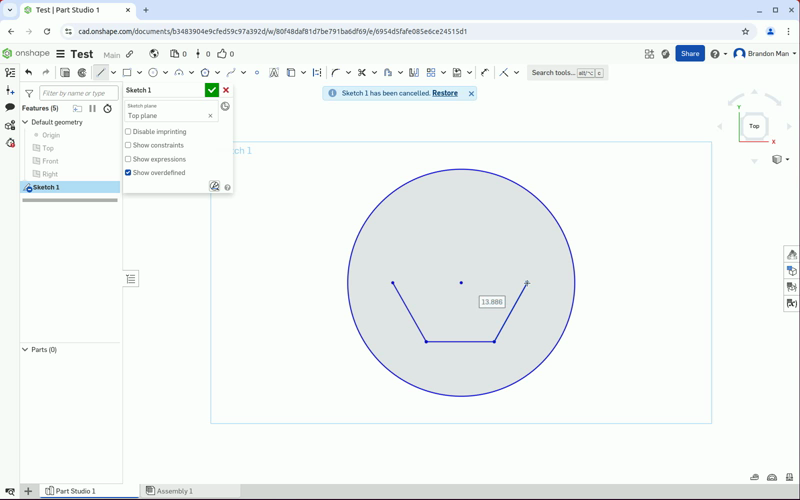
mouse_move(494, 224)
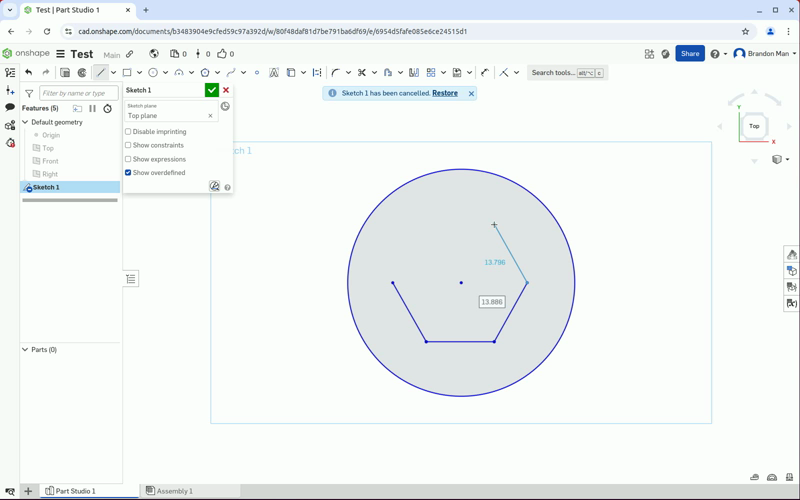
click(494, 224)
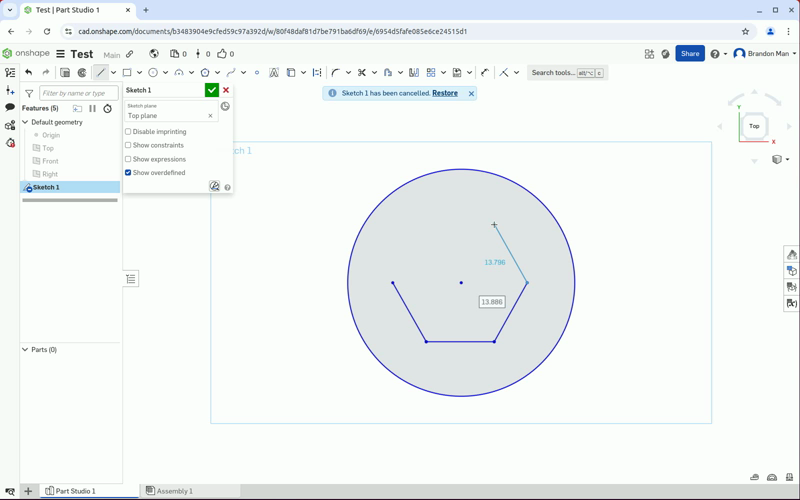
key_up(shift)
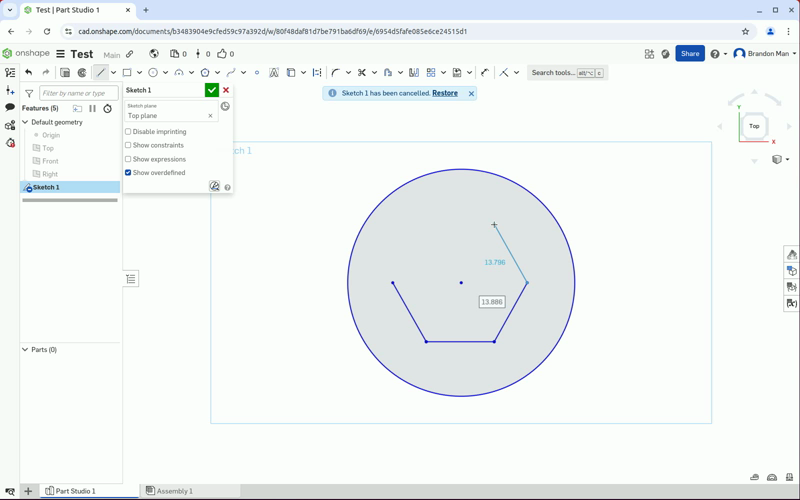
key_down(shift)
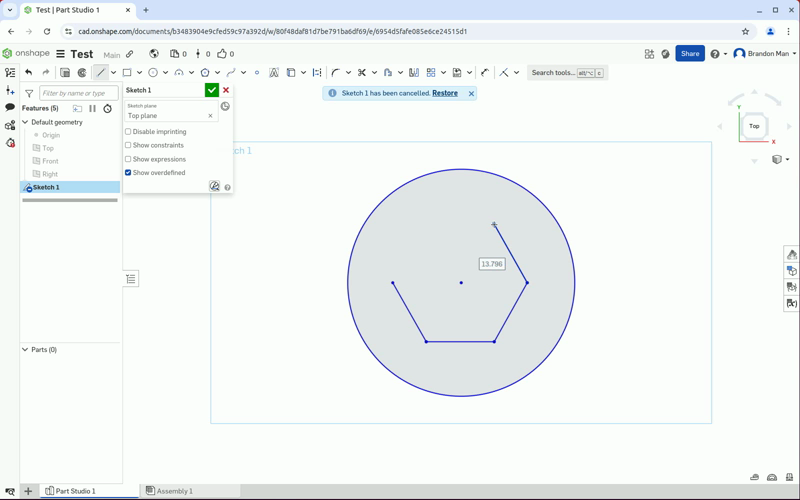
mouse_move(426, 224)
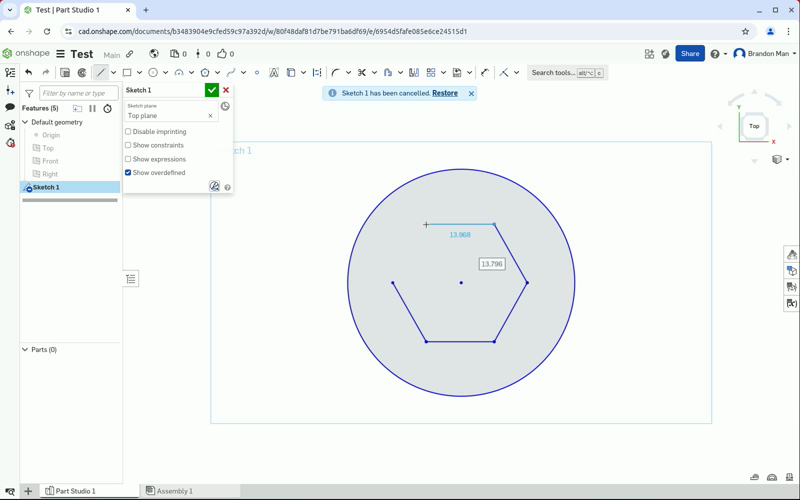
click(426, 224)
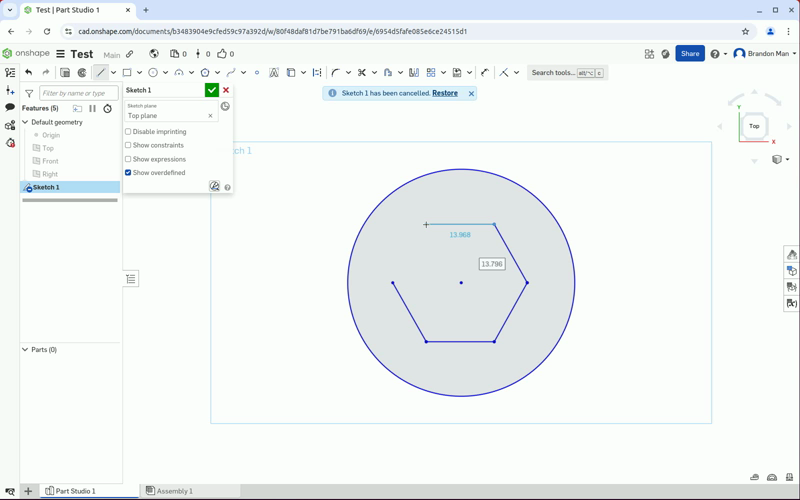
key_up(shift)
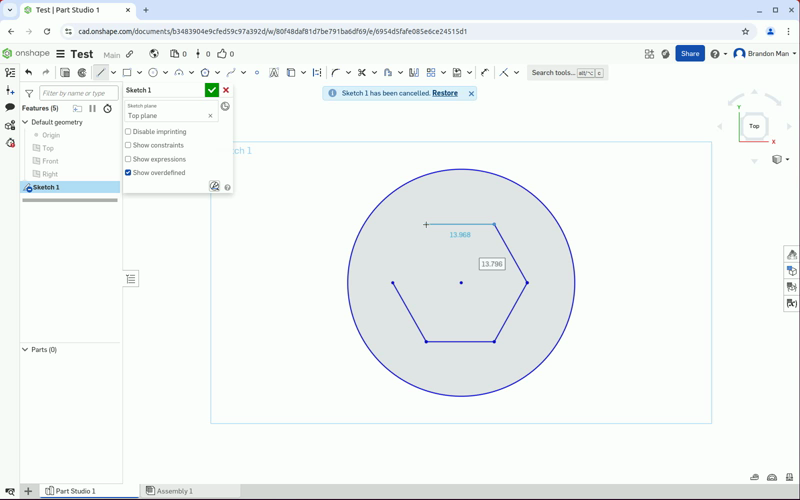
key_down(shift)
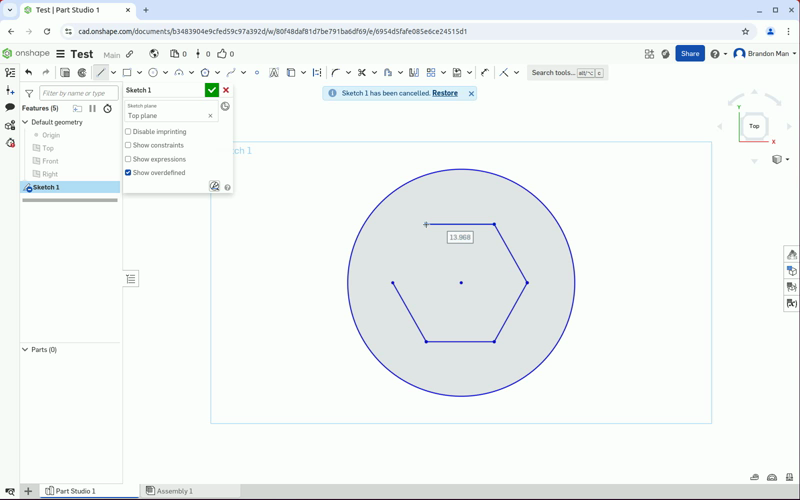
mouse_move(392, 282)
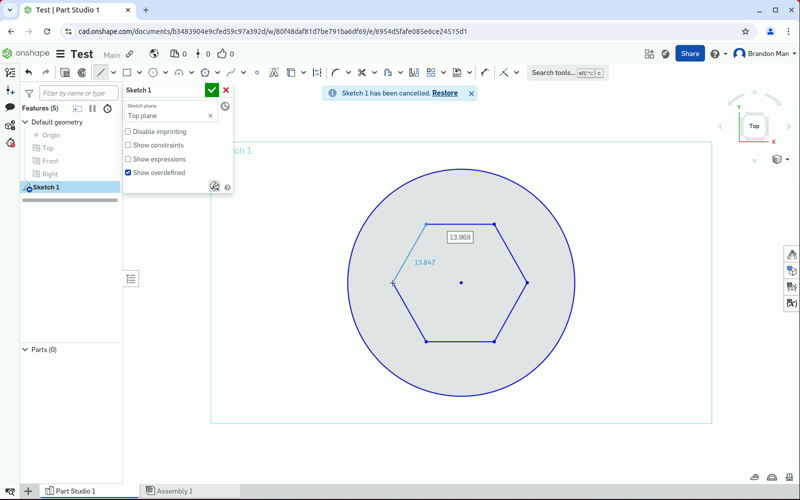
key_up(shift)
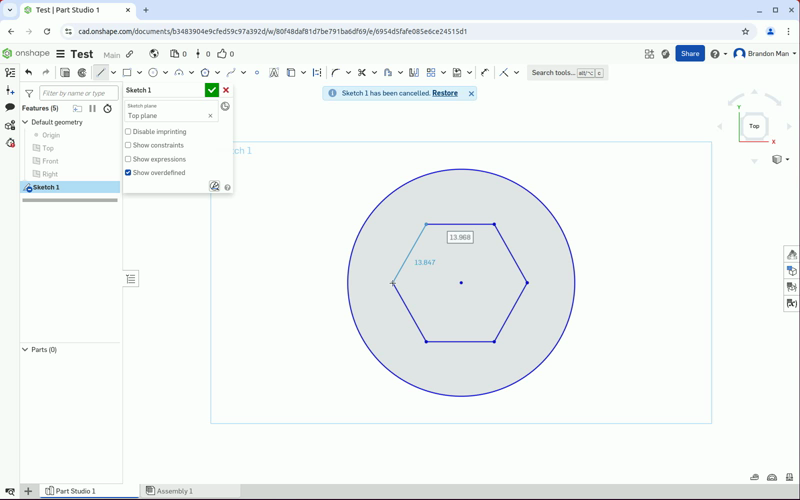
click(392, 282)
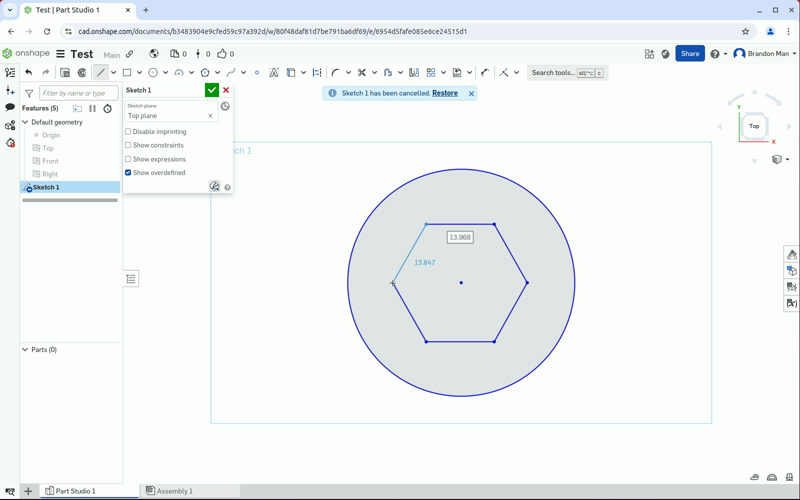
key(esc)
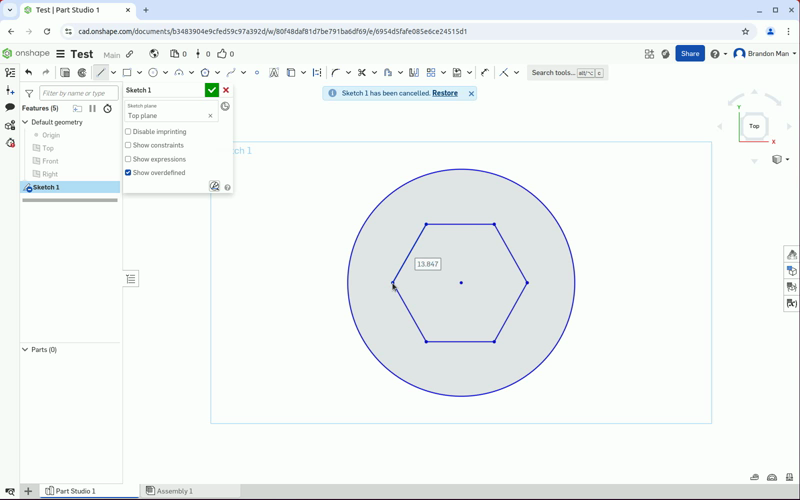
mouse_move(464, 192)
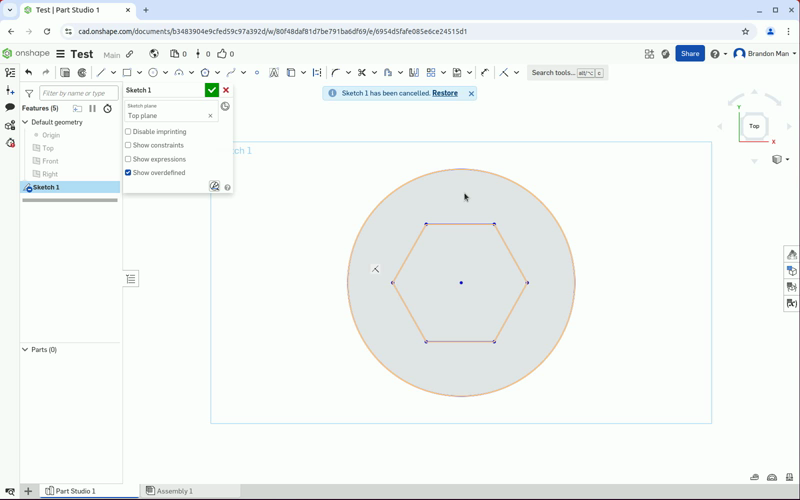
click(464, 192)
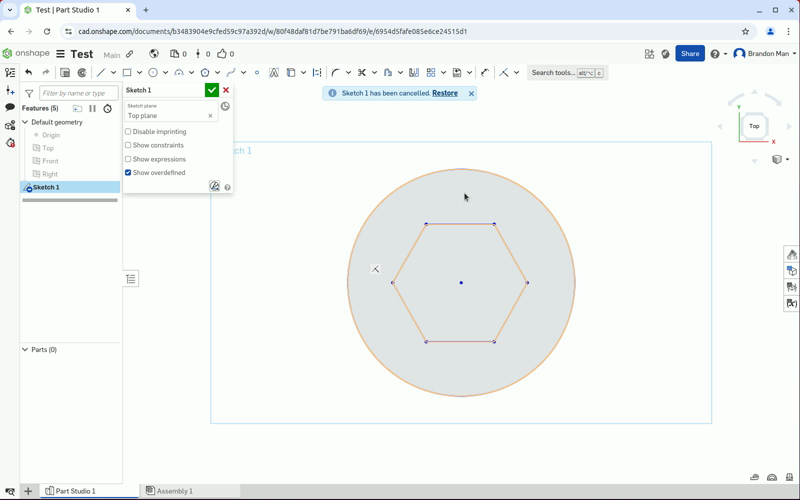
mouse_move(73, 352)
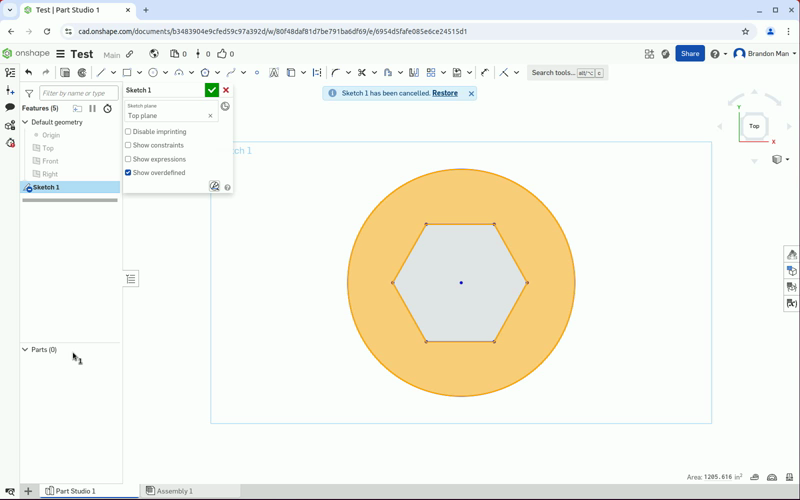
key(shift+y)
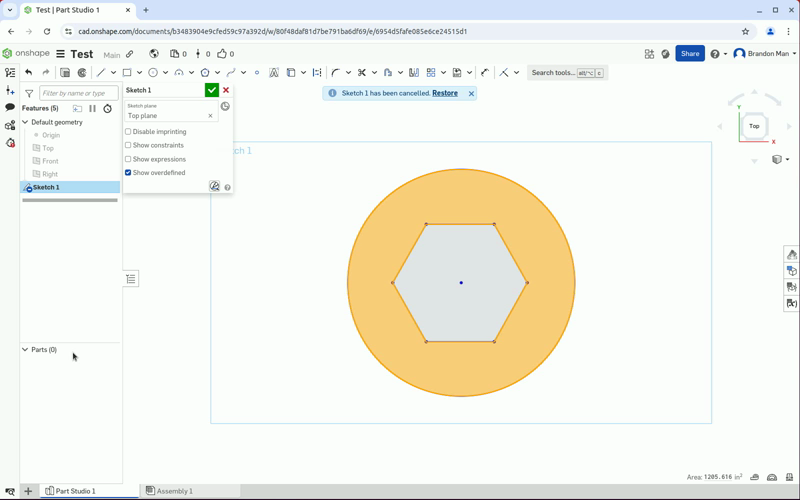
key(shift+e)
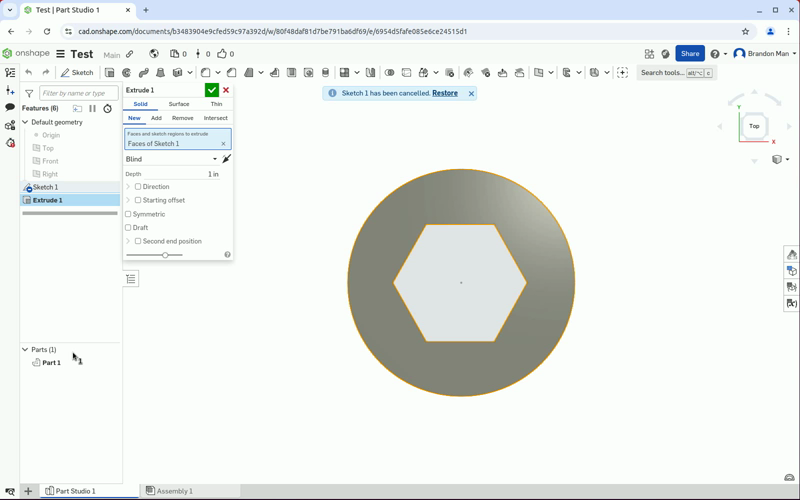
mouse_move(143, 106)
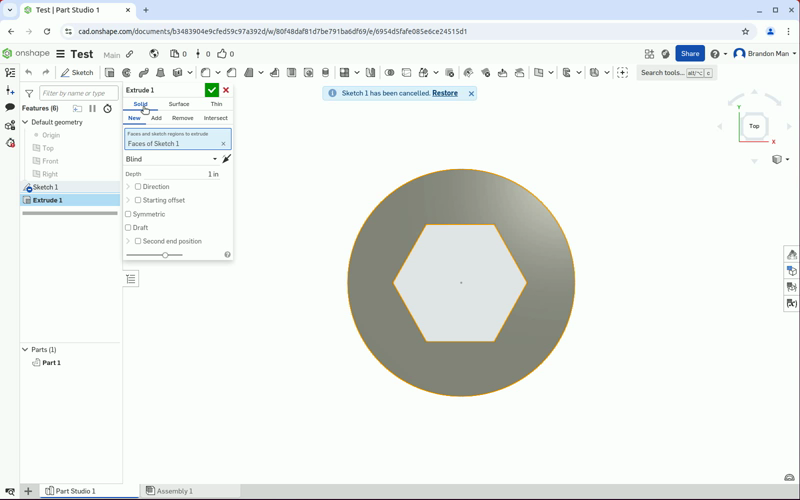
click(143, 106)
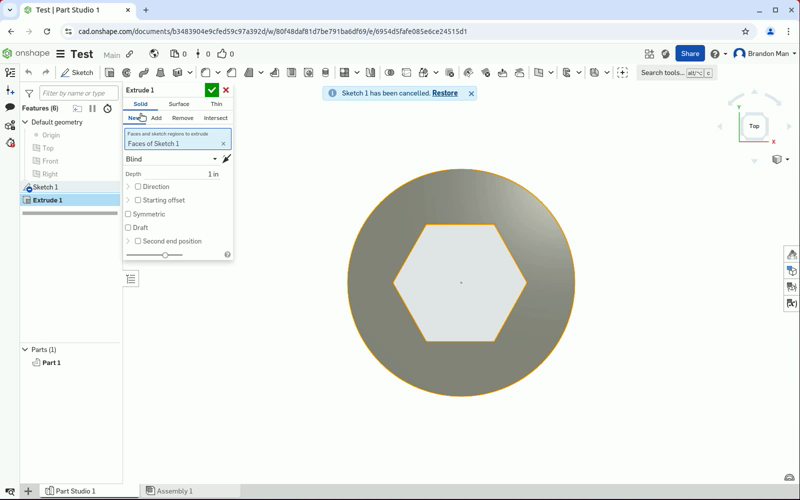
mouse_move(137, 120)
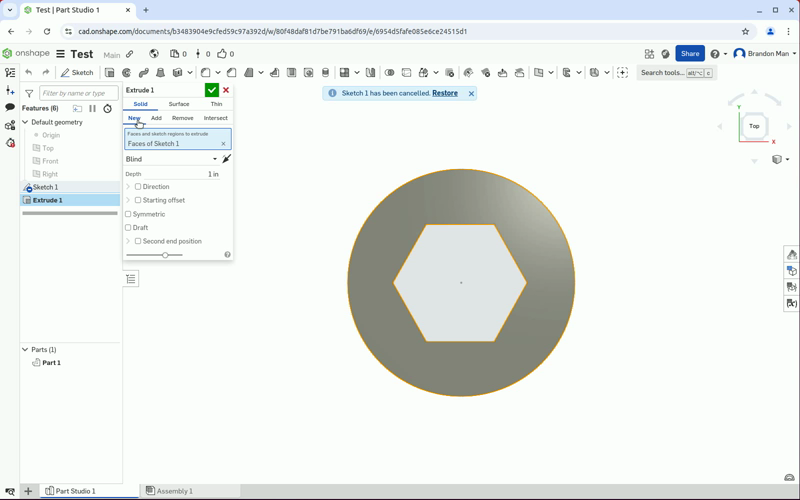
click(137, 120)
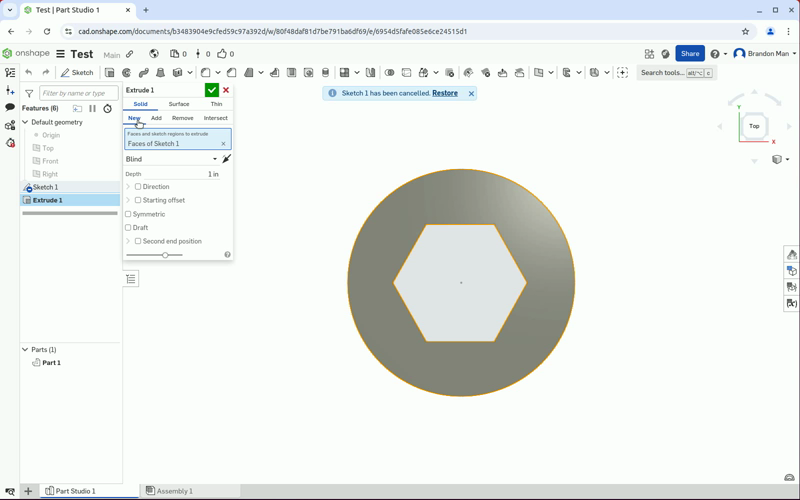
key(tab, 4)
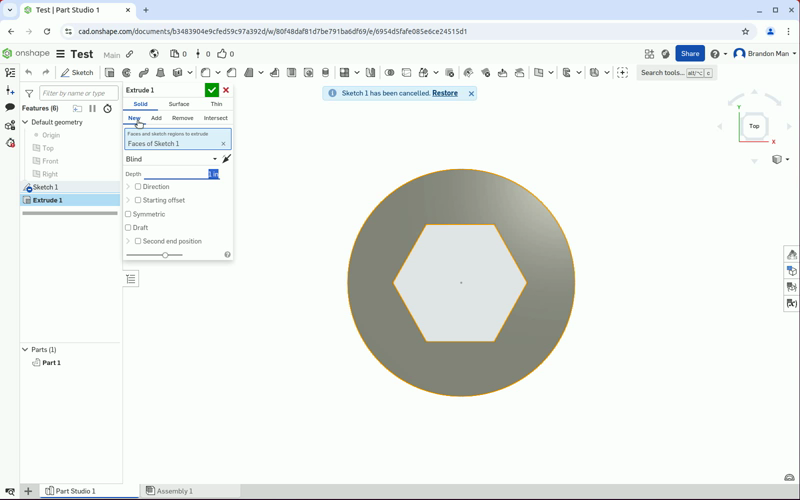
text(14.202)
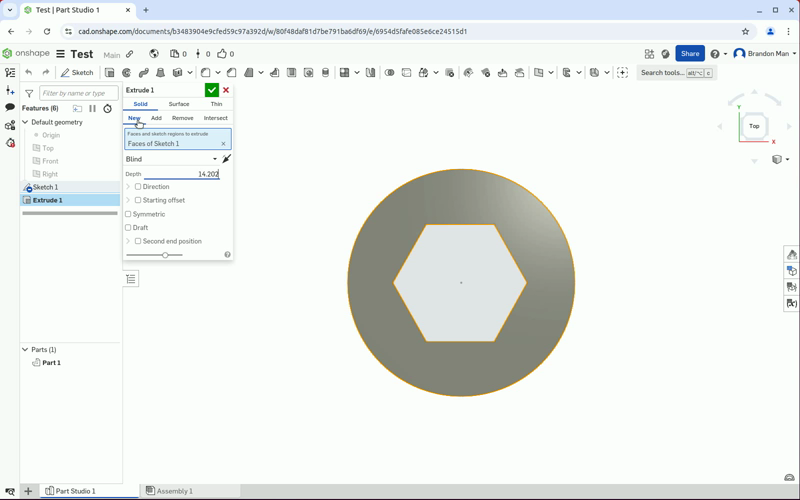
key(enter)
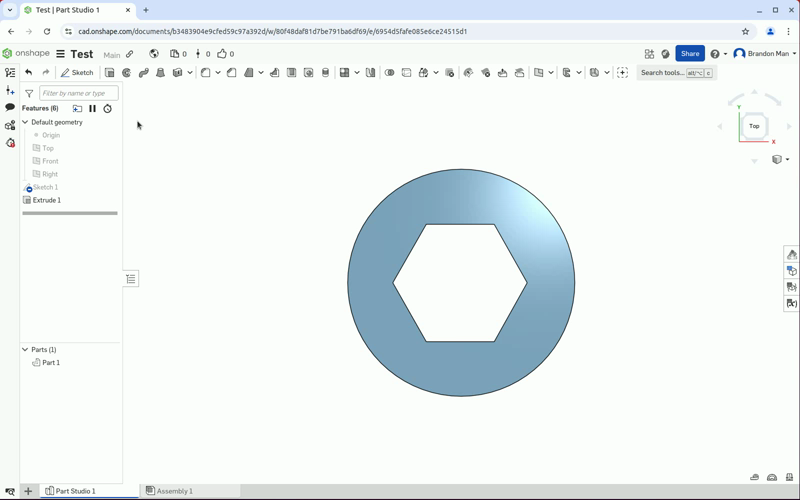
key(shift+h)
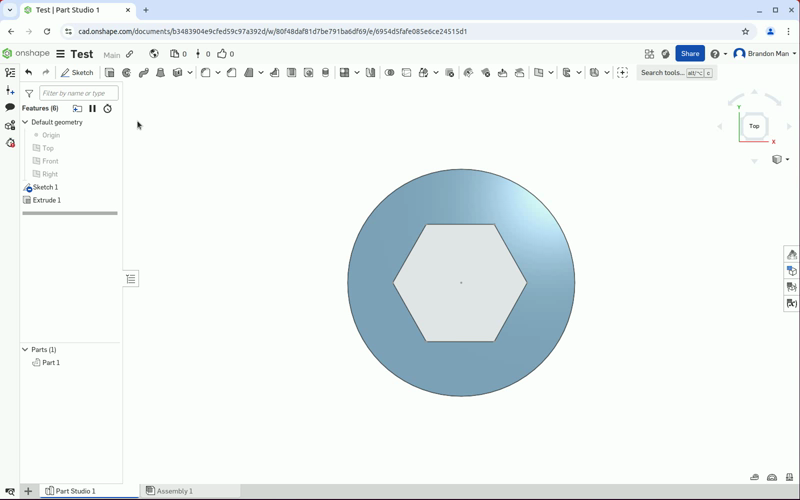
key(shift+h)
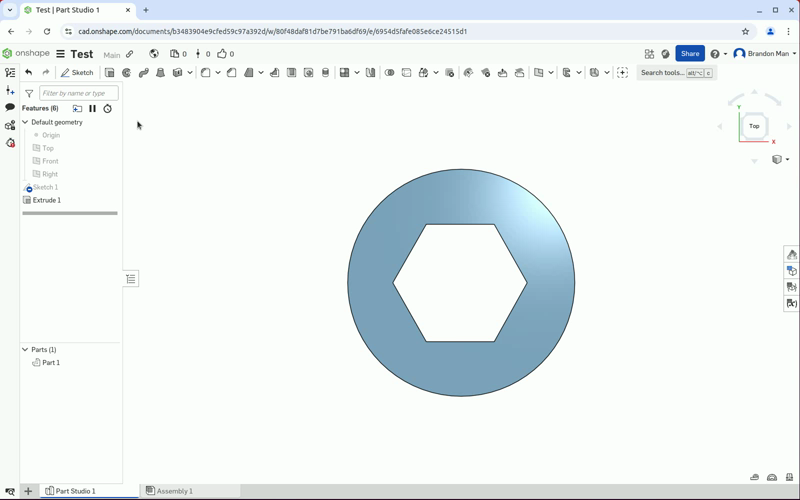
mouse_move(73, 189)
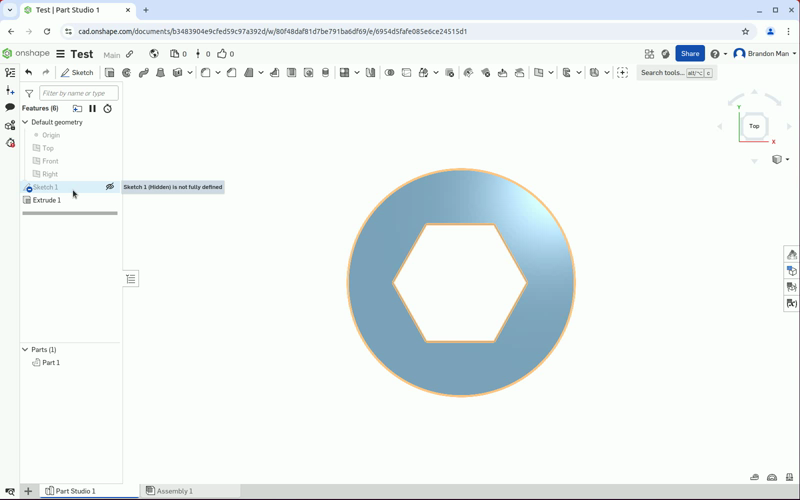
click(73, 189)
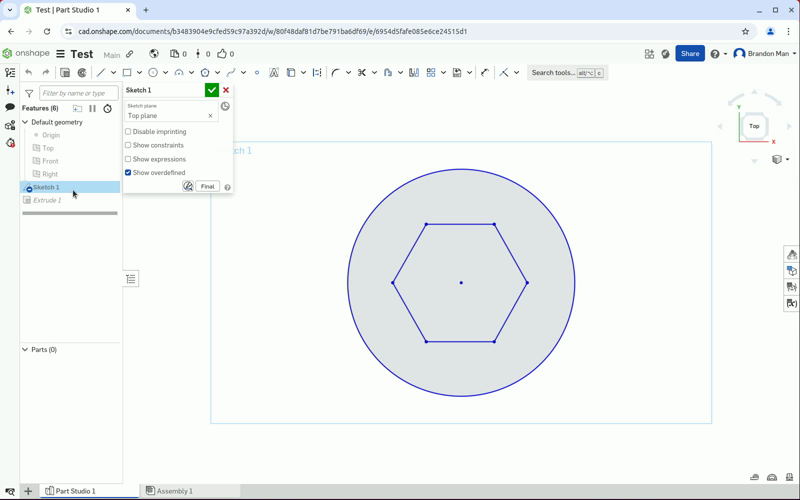
mouse_move(229, 92)
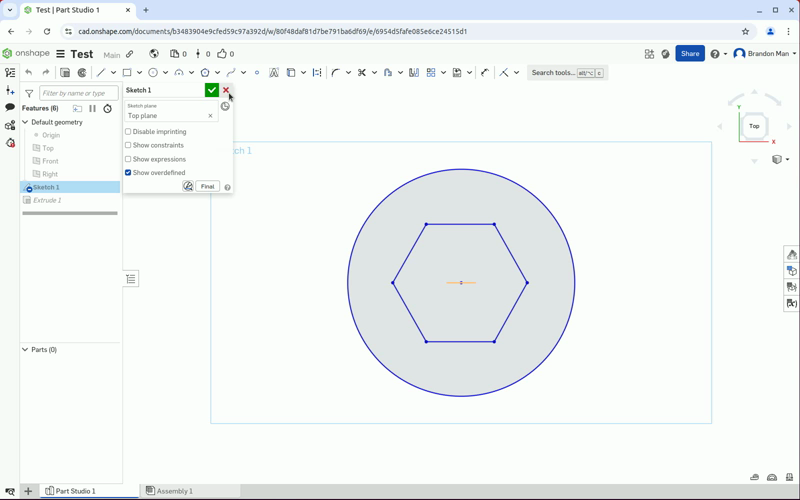
click(229, 92)
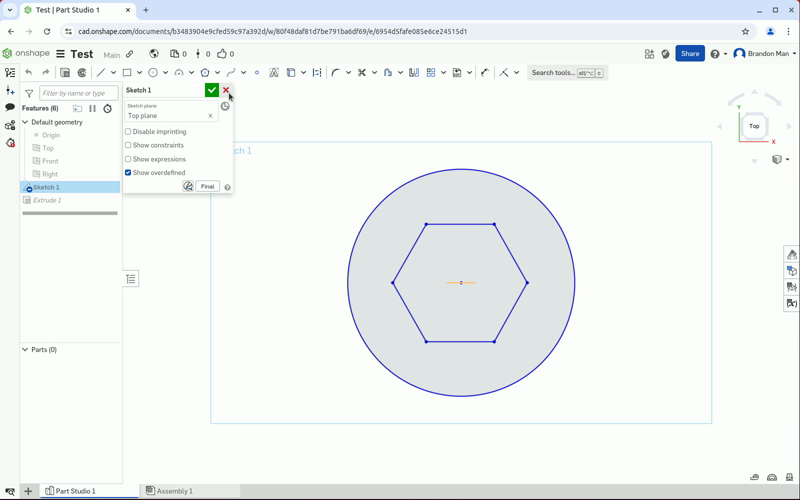
key(shift+s)
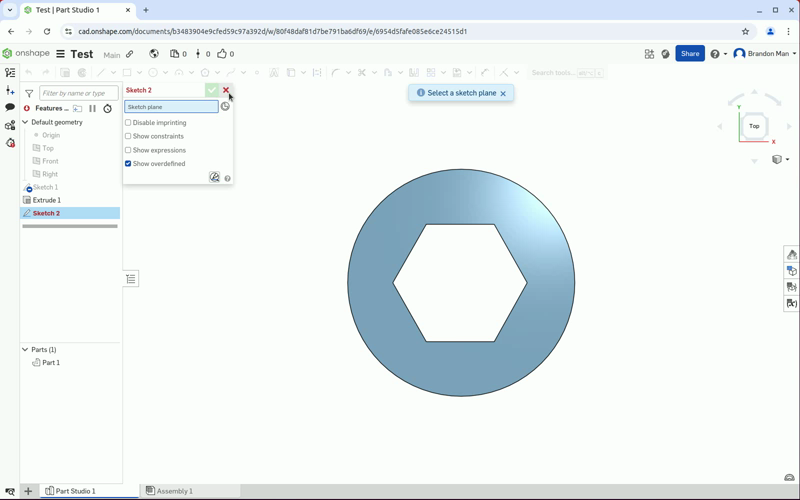
mouse_move(73, 150)
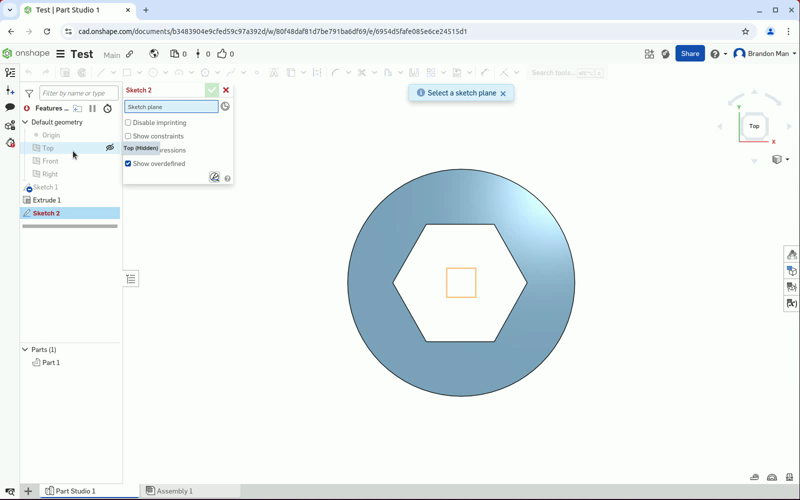
click(73, 150)
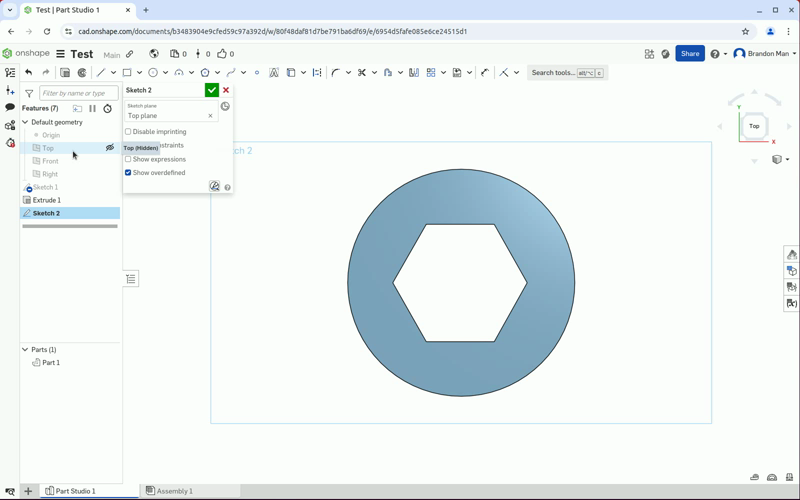
mouse_move(73, 352)
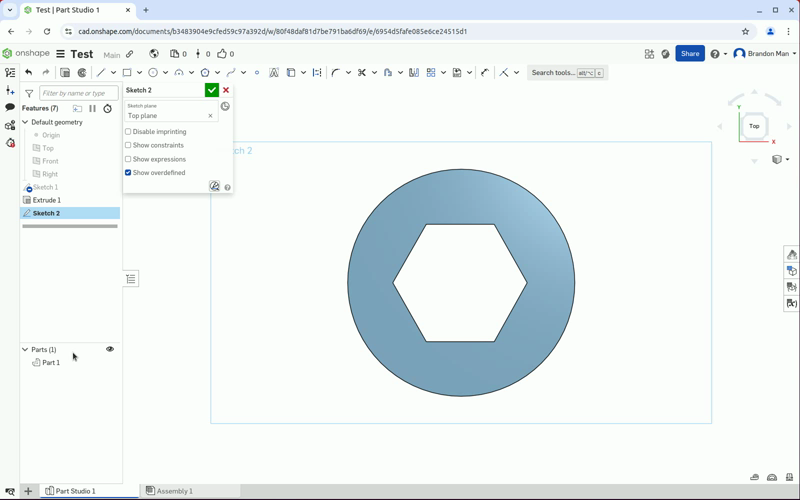
key(y)
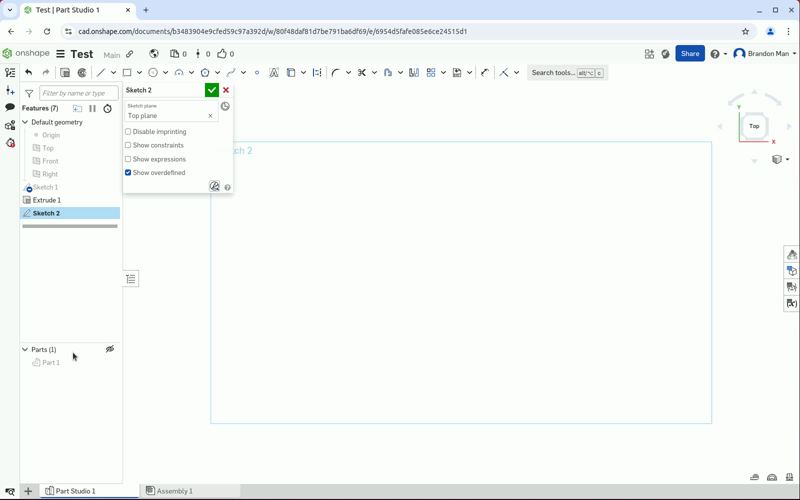
key(l)
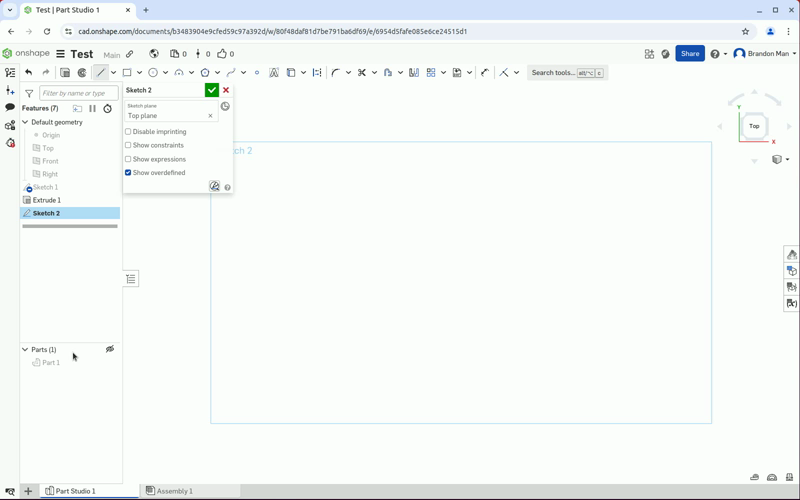
key_down(shift)
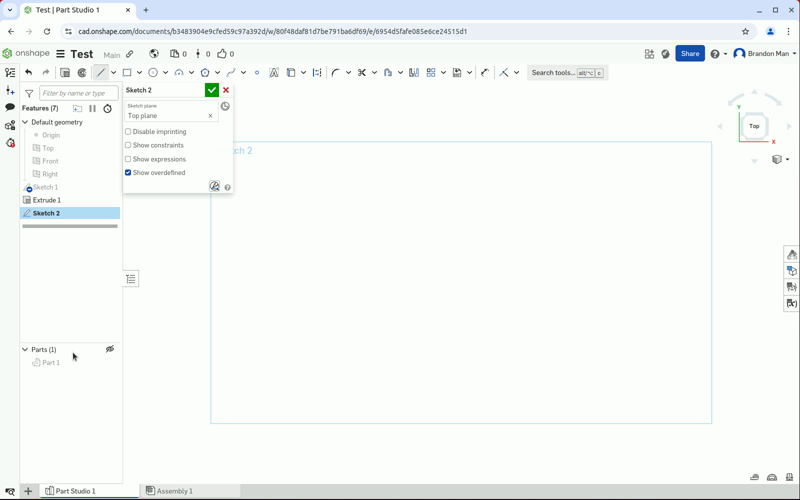
mouse_move(392, 282)
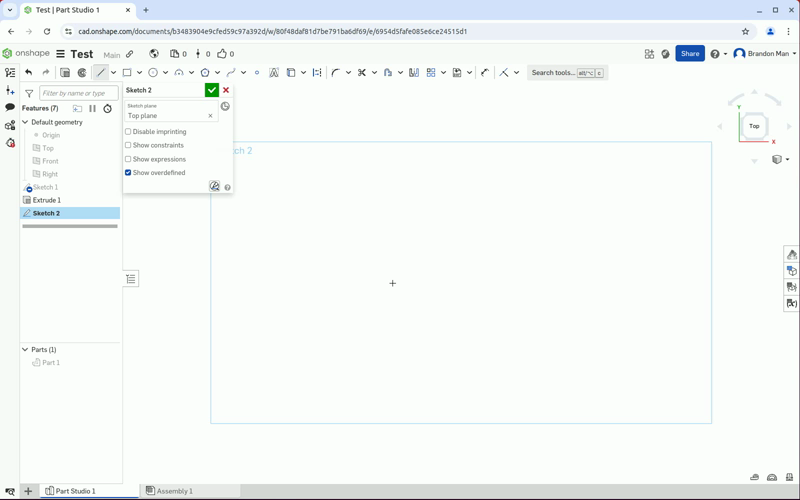
click(392, 282)
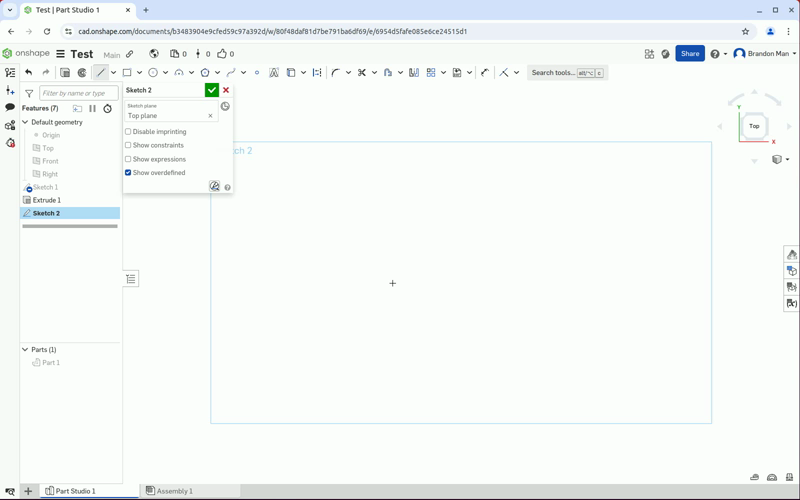
key_up(shift)
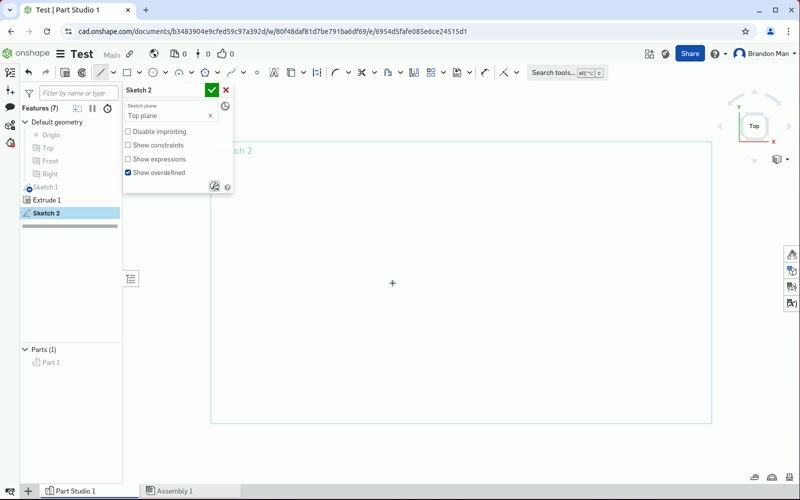
key_down(shift)
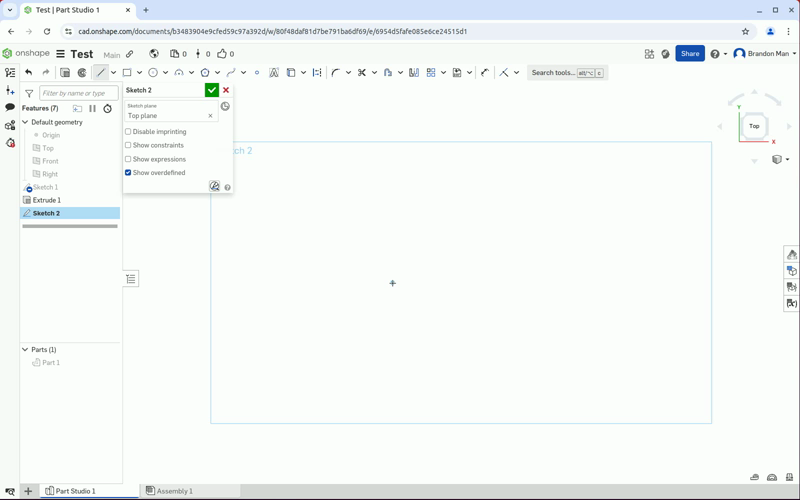
mouse_move(427, 341)
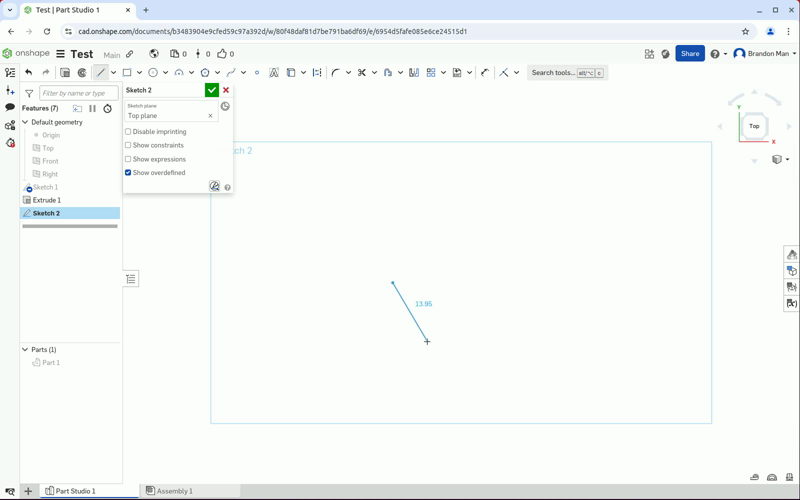
click(427, 341)
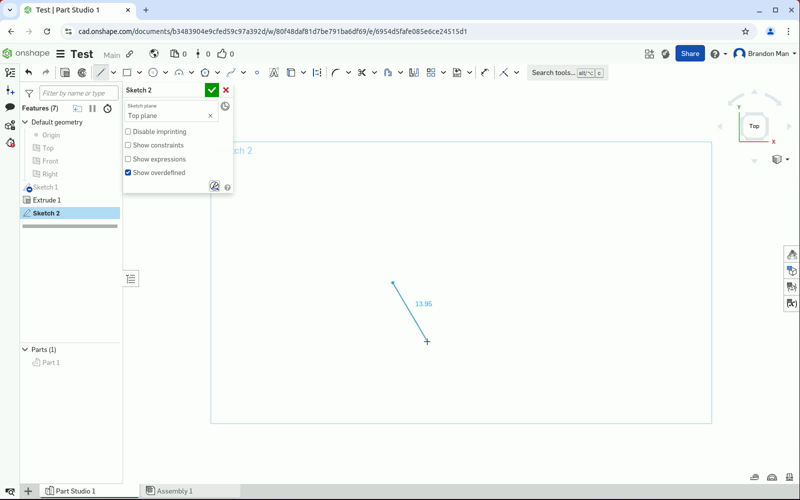
key_up(shift)
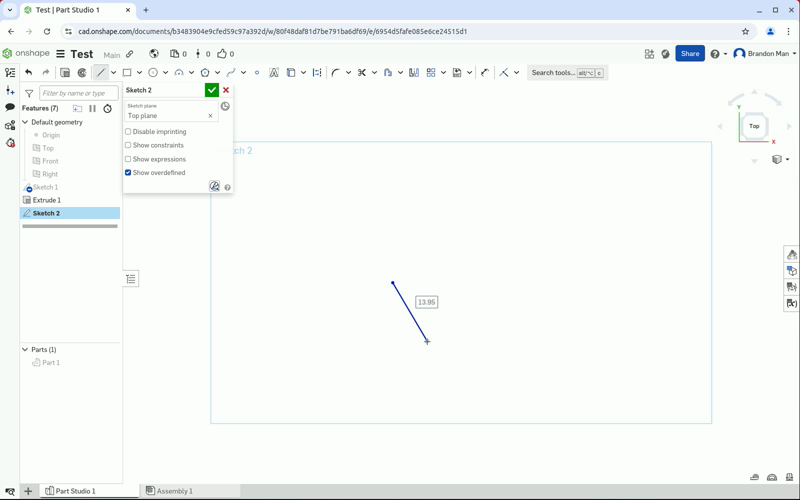
key_down(shift)
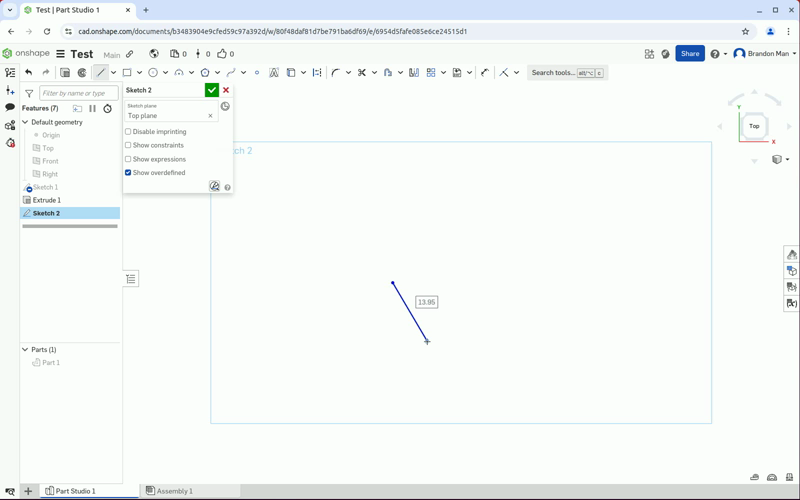
mouse_move(494, 341)
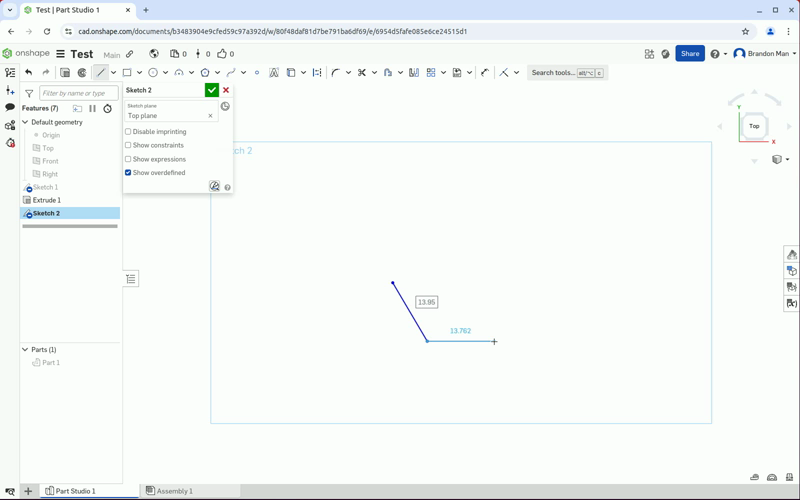
click(494, 341)
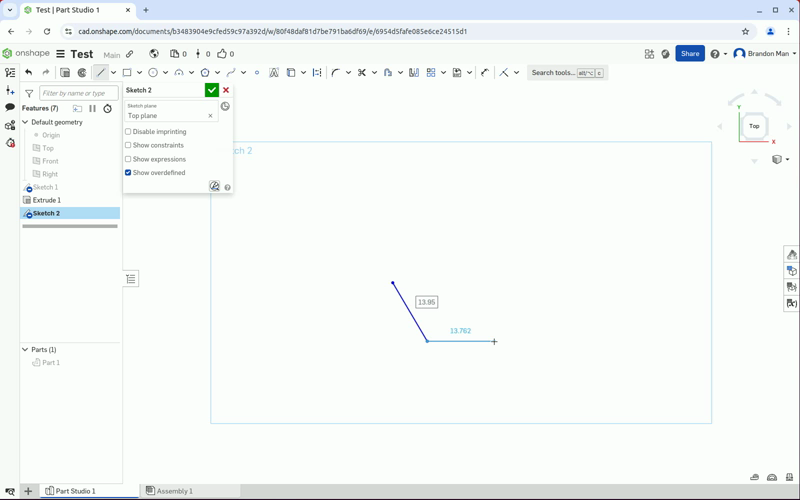
key_up(shift)
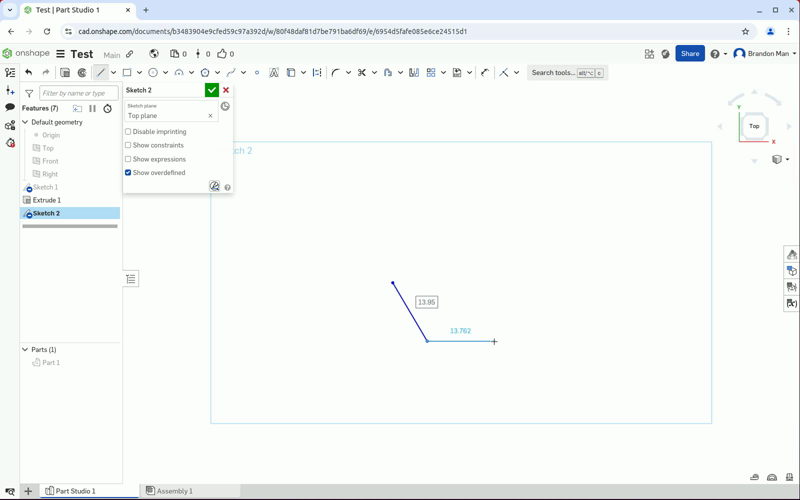
key_down(shift)
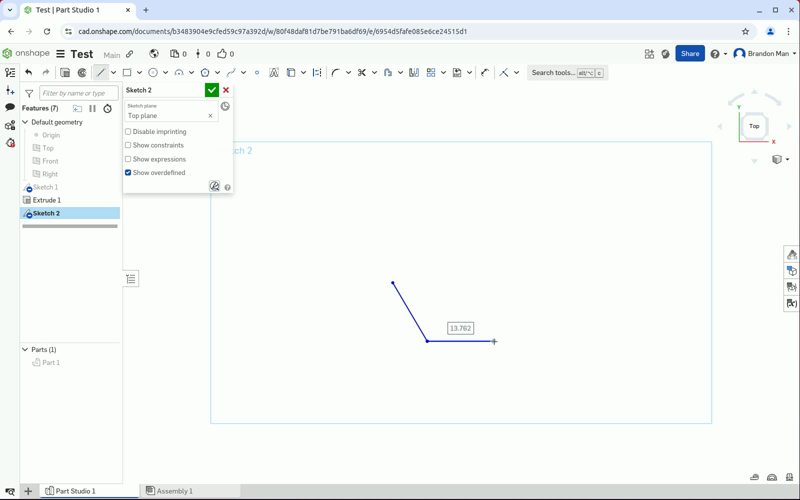
mouse_move(528, 282)
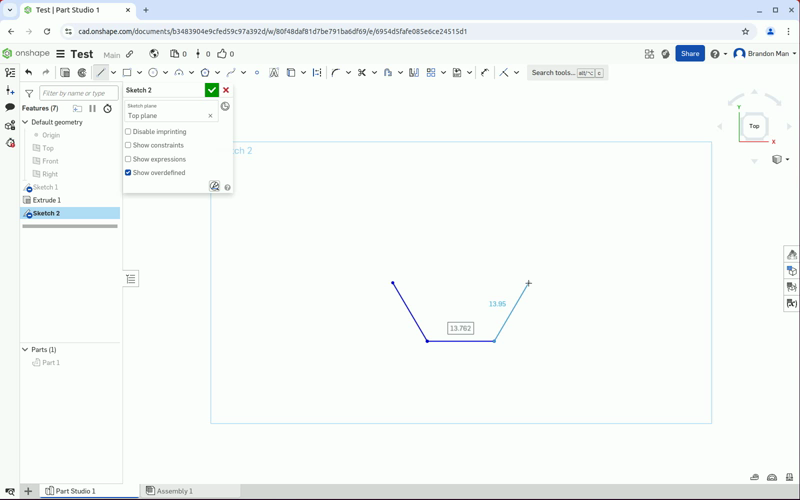
click(528, 282)
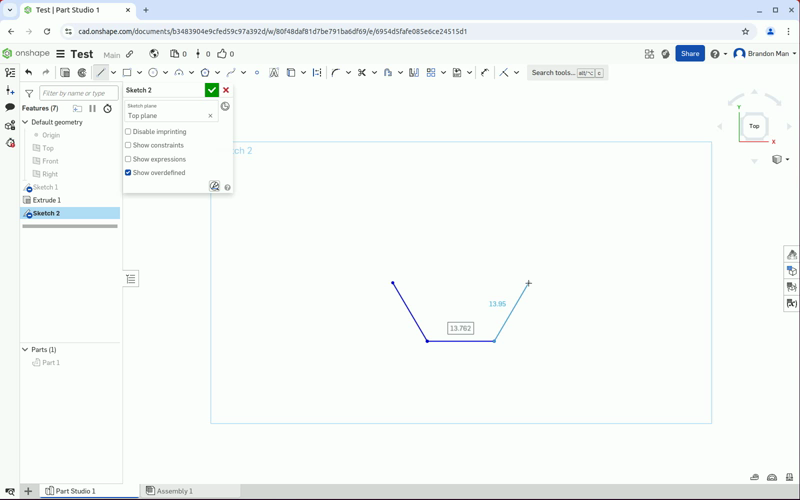
key_up(shift)
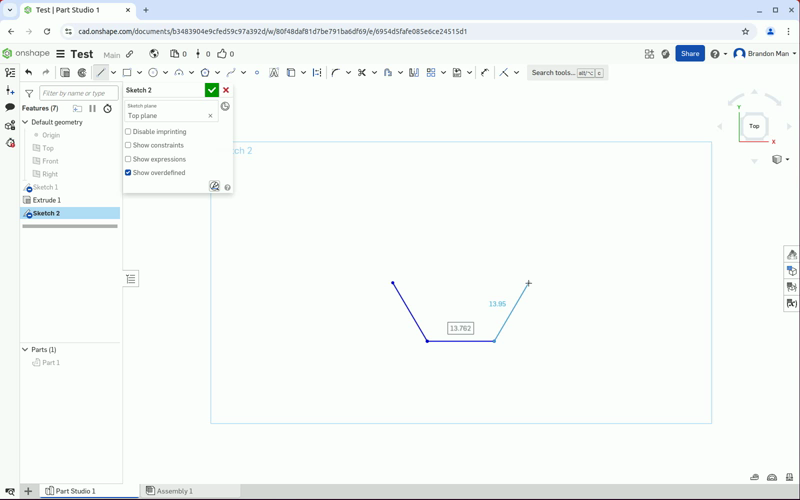
key_down(shift)
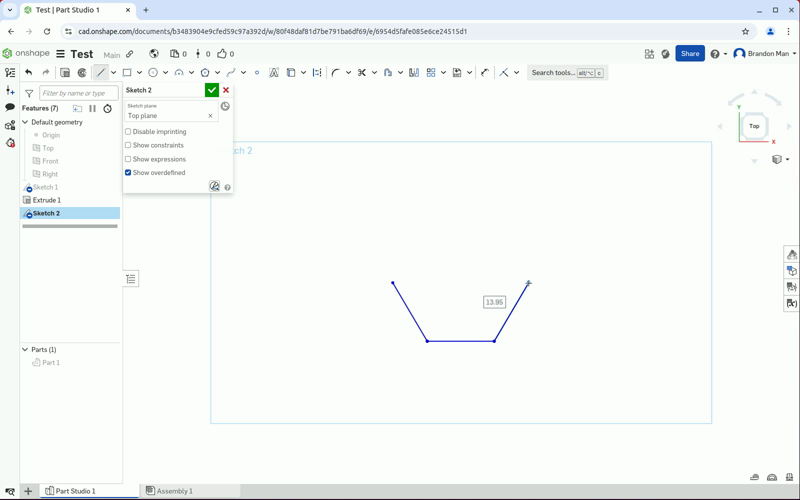
mouse_move(494, 224)
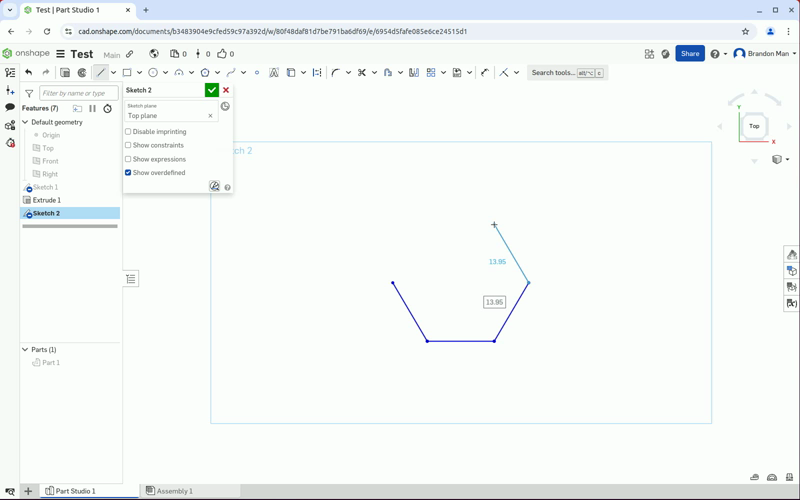
click(494, 224)
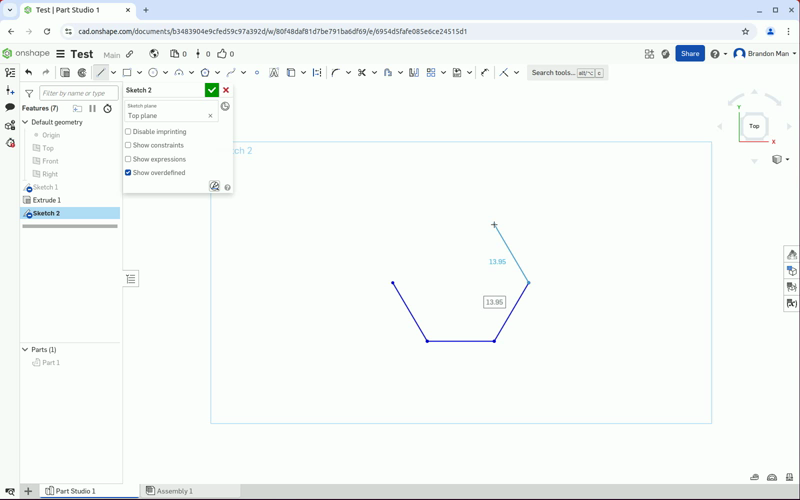
key_up(shift)
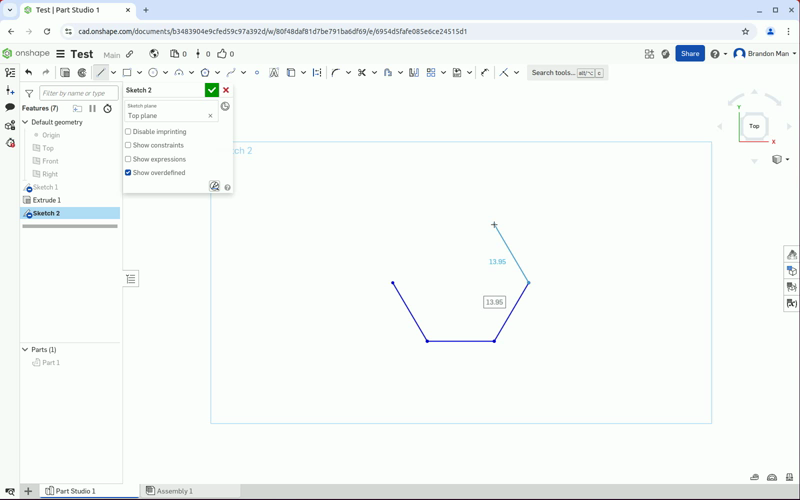
key_down(shift)
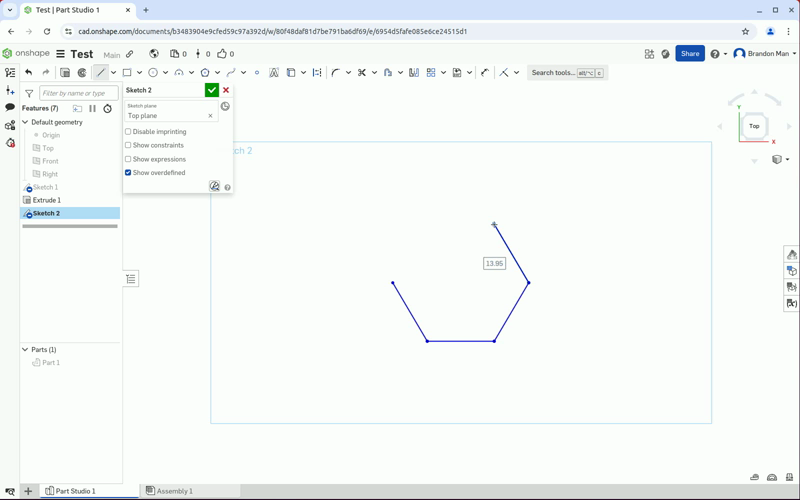
mouse_move(427, 224)
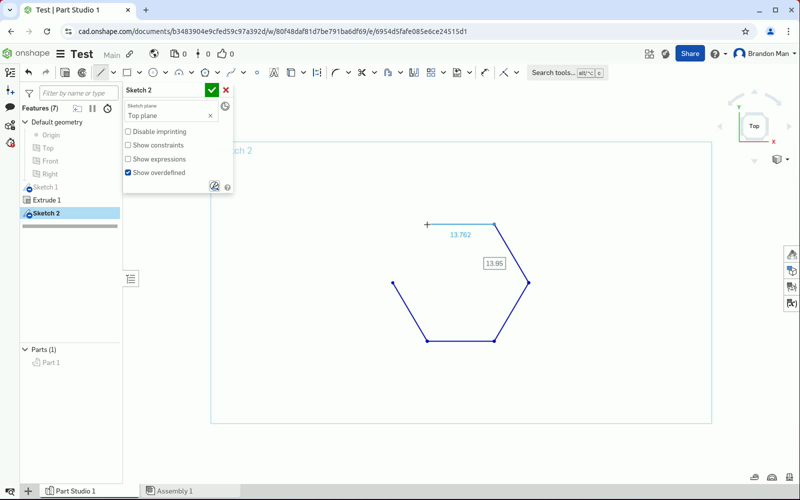
click(427, 224)
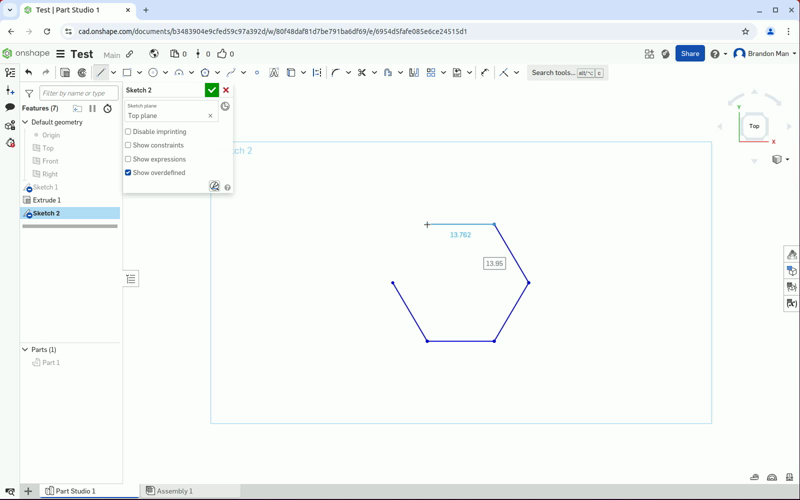
key_up(shift)
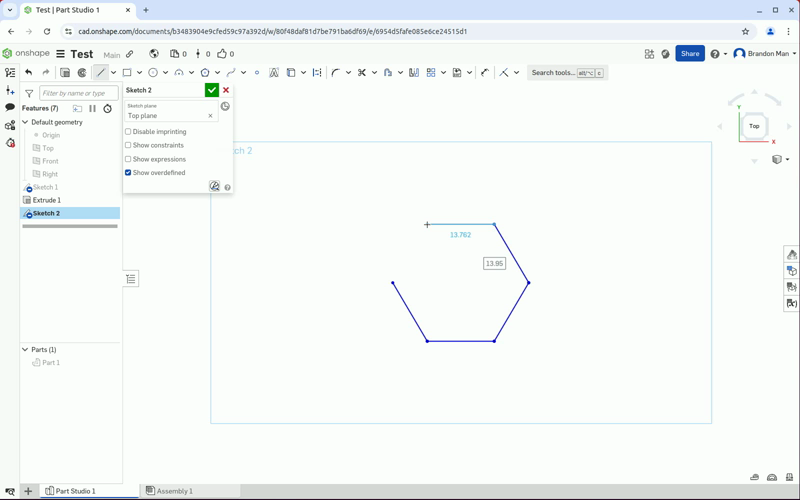
key_down(shift)
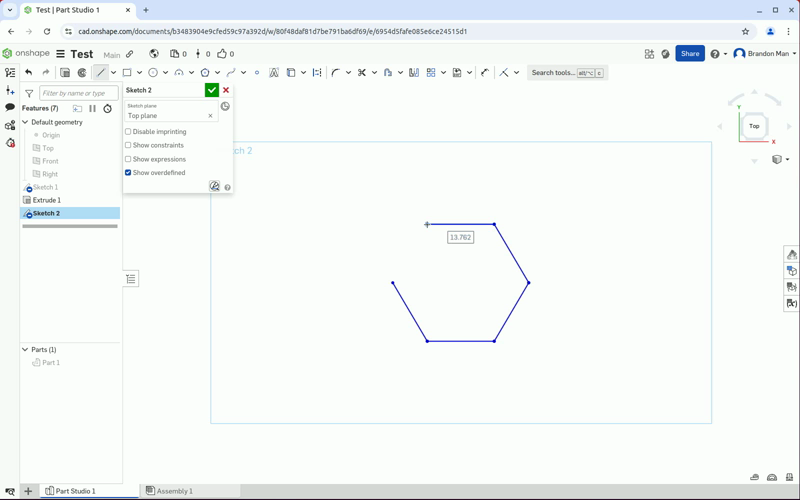
mouse_move(392, 282)
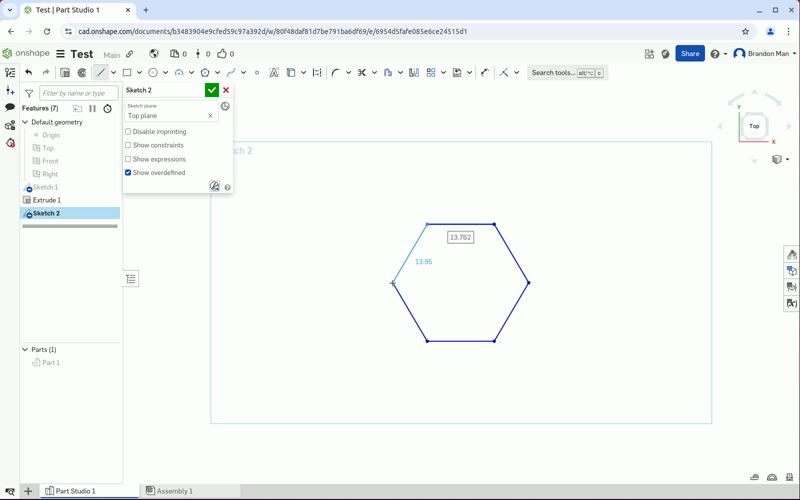
key_up(shift)
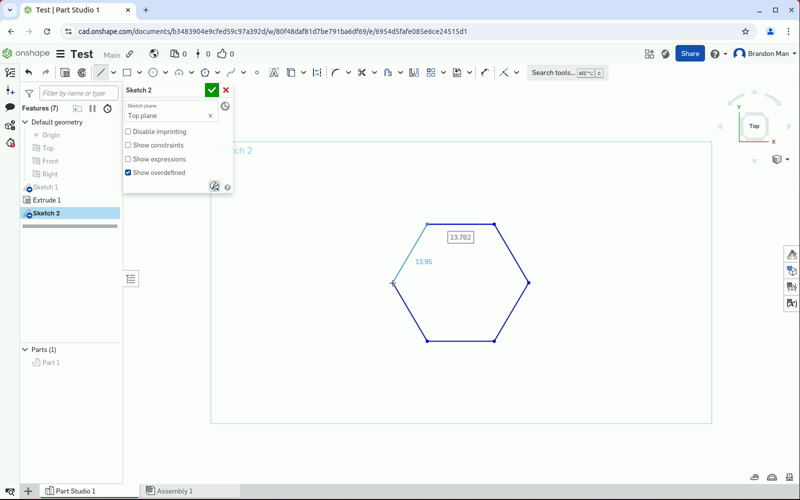
click(392, 282)
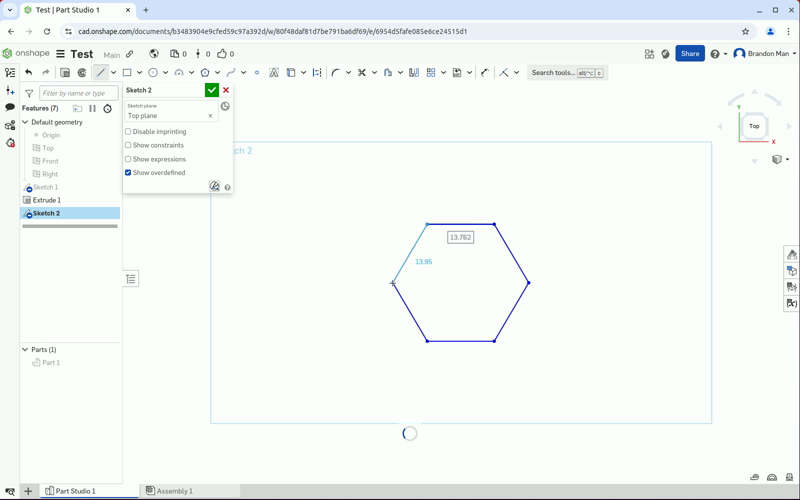
key(esc)
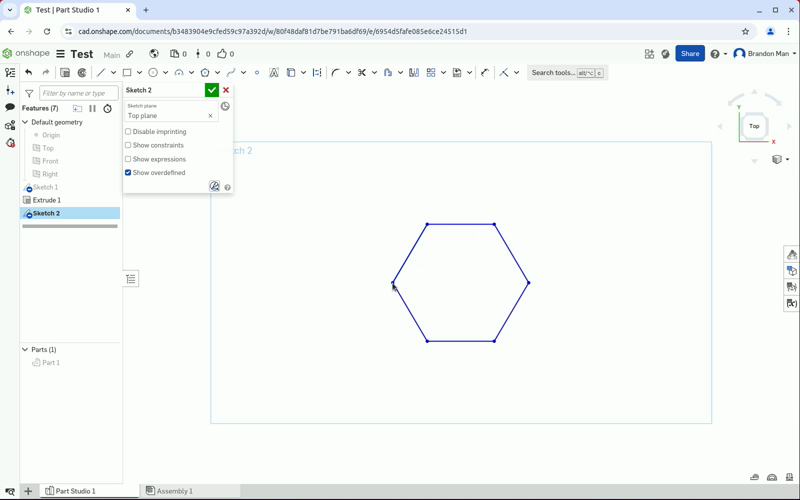
key(c)
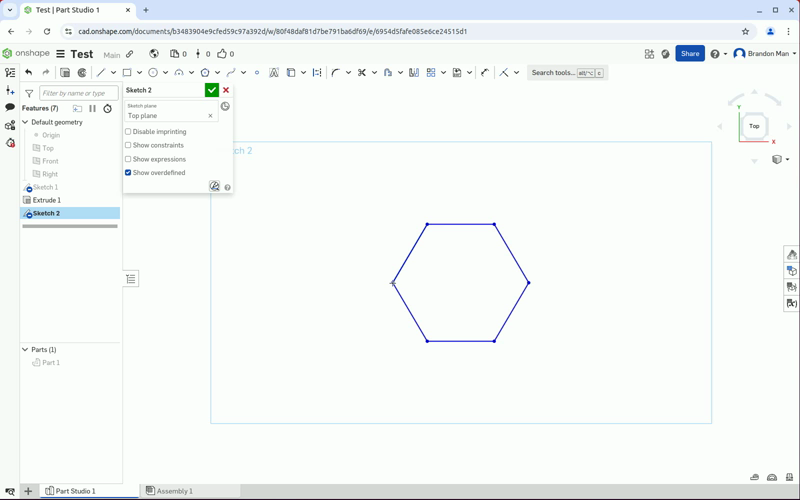
key_down(shift)
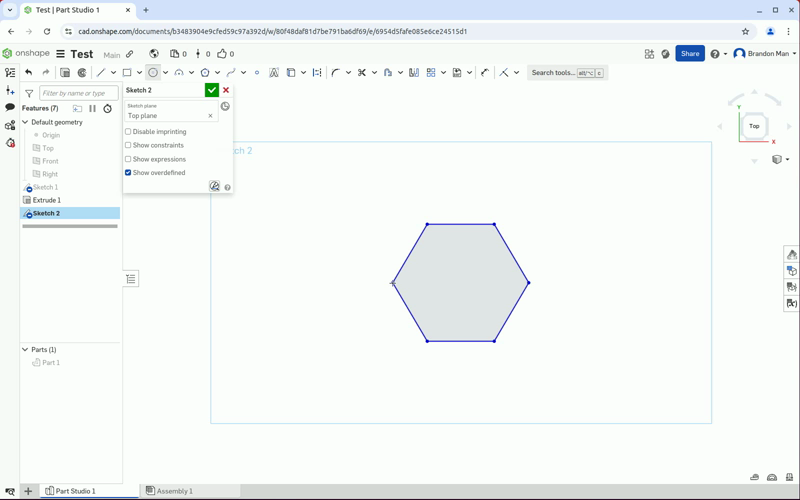
mouse_move(461, 282)
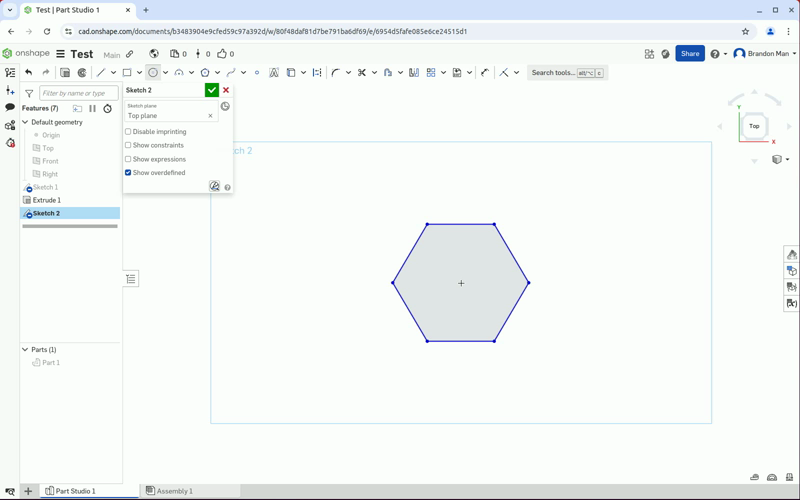
click(461, 282)
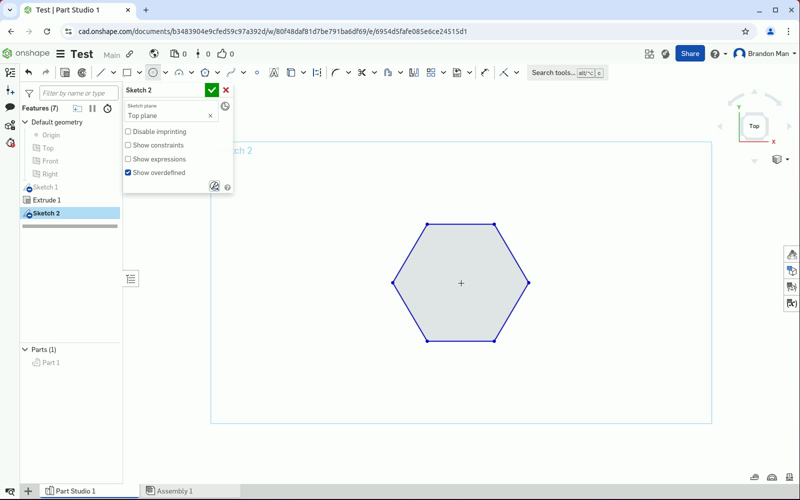
key_up(shift)
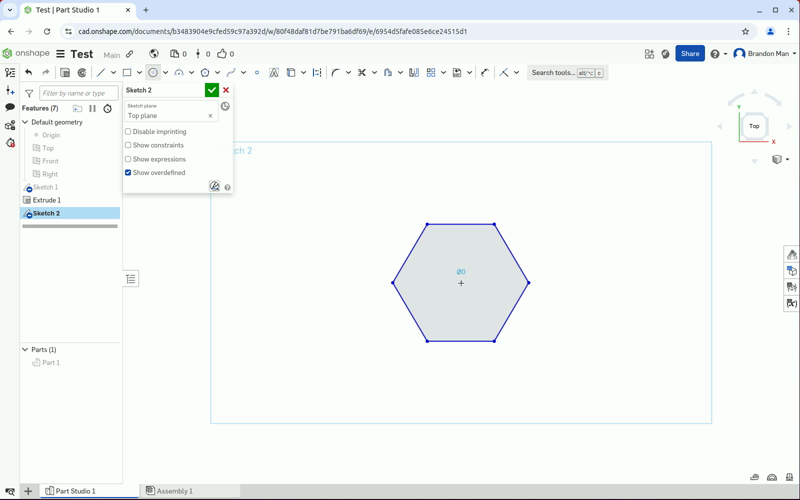
mouse_move(498, 282)
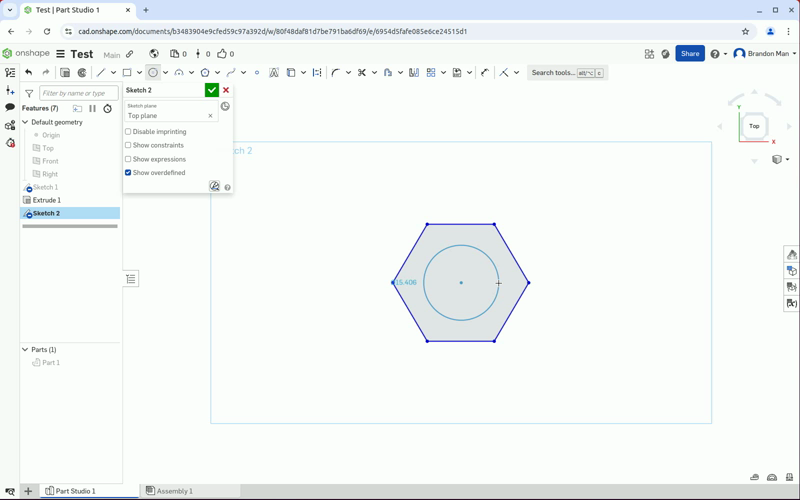
click(498, 282)
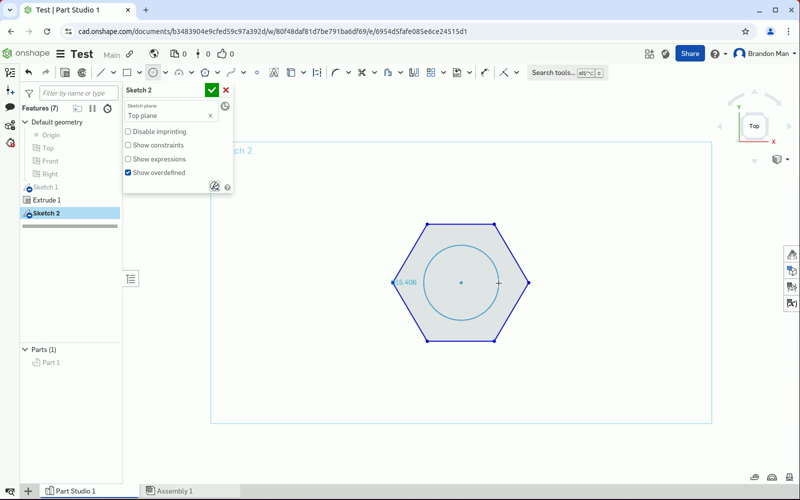
key(esc)
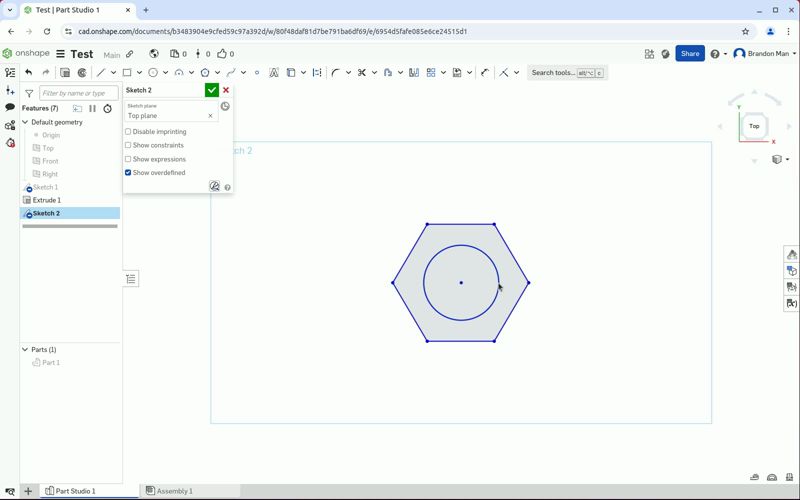
mouse_move(448, 332)
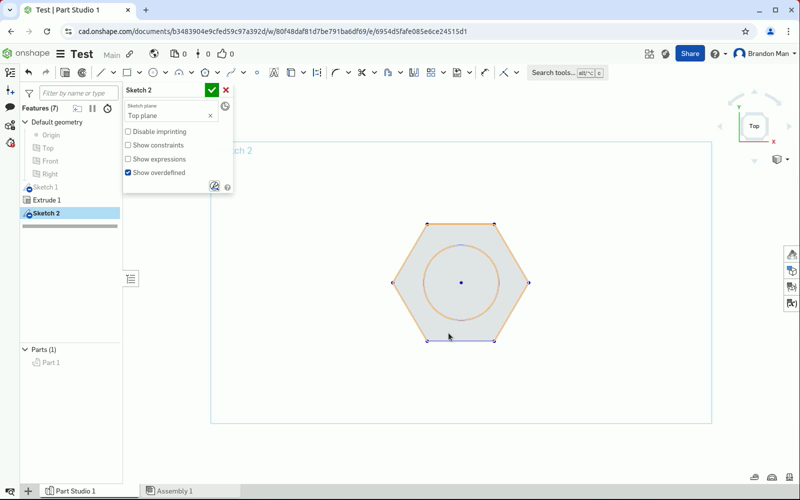
click(448, 332)
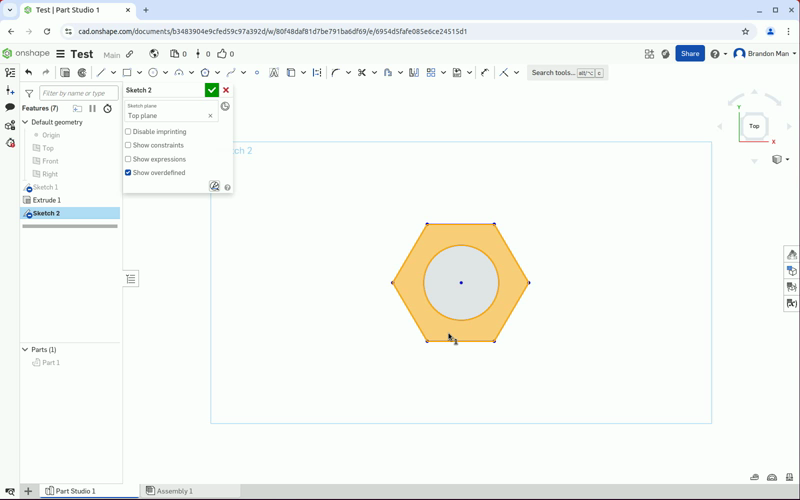
mouse_move(73, 352)
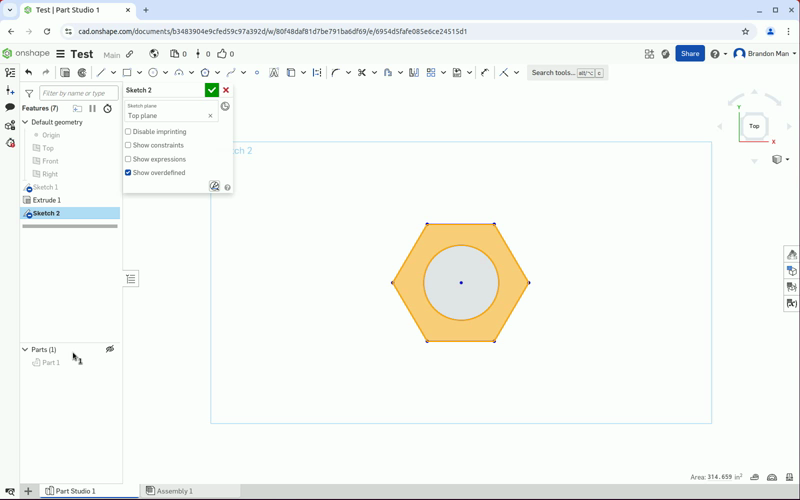
key(shift+y)
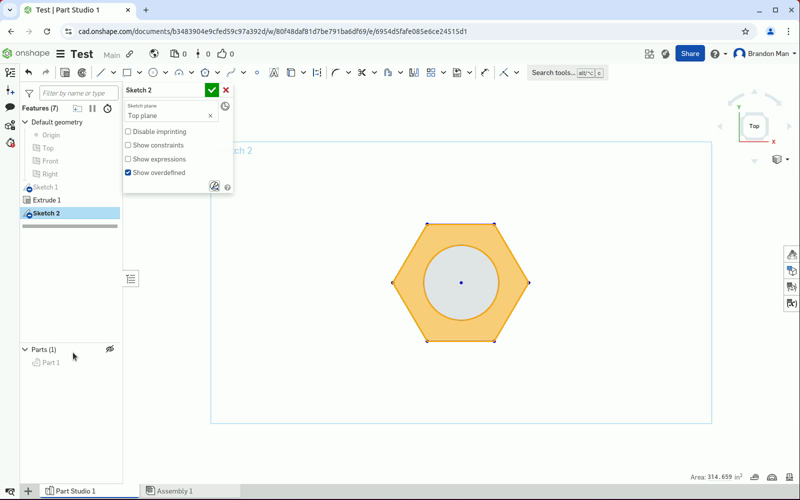
key(shift+e)
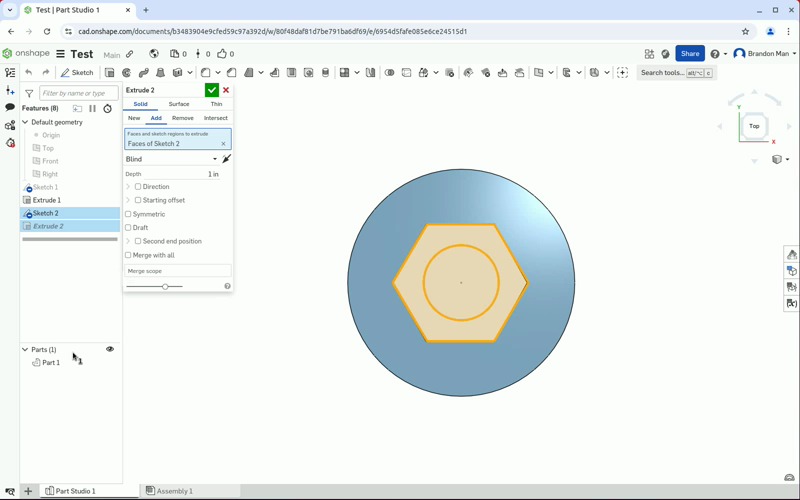
mouse_move(143, 106)
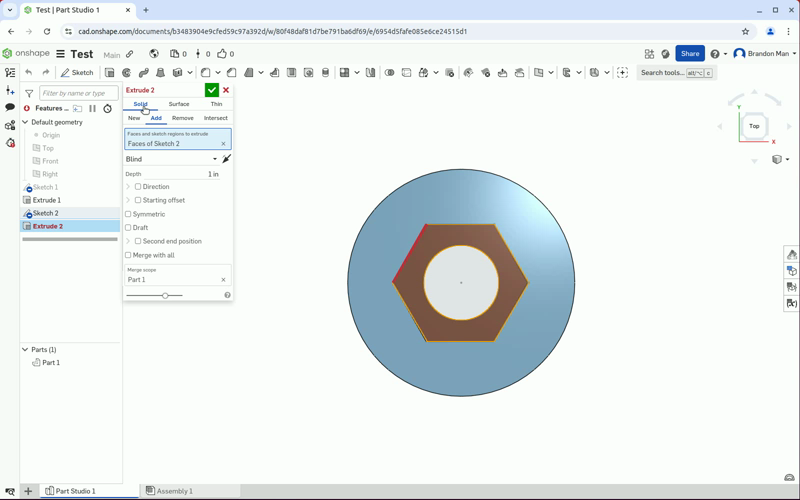
click(143, 106)
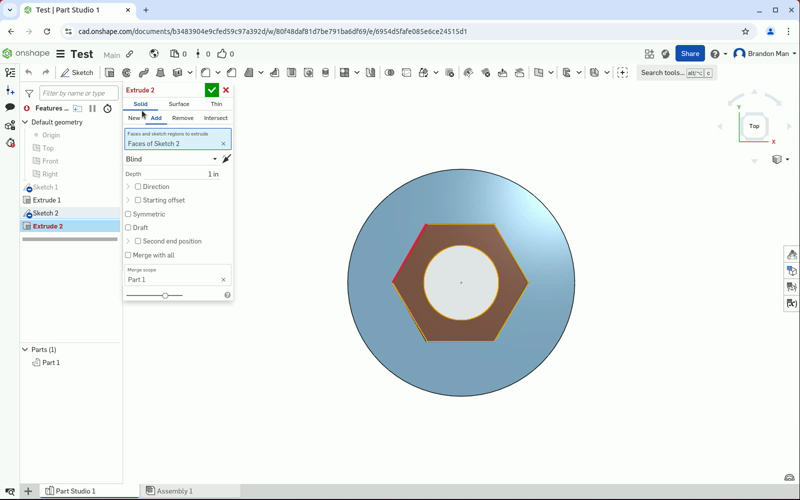
mouse_move(137, 120)
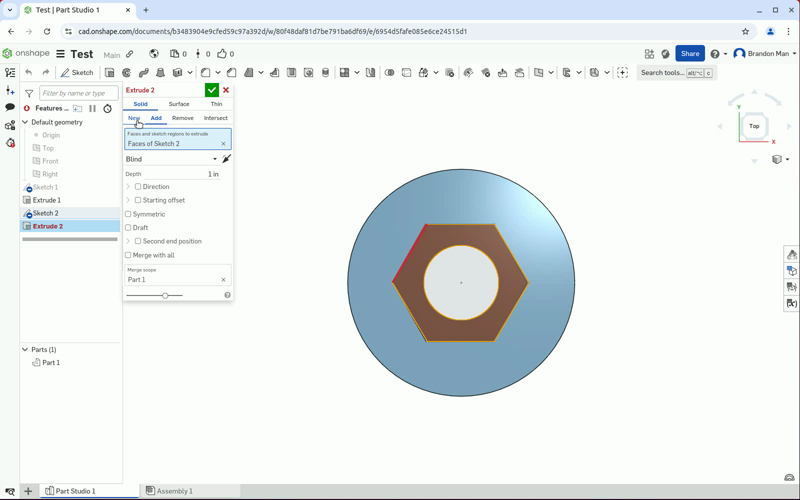
click(137, 120)
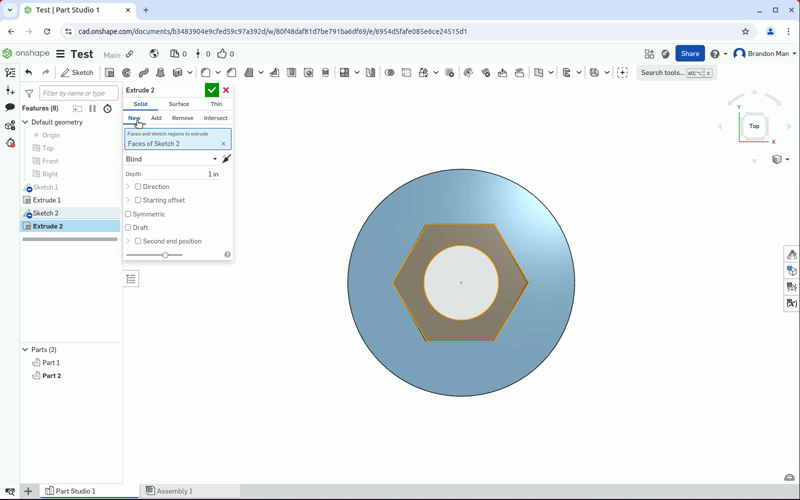
key(tab, 4)
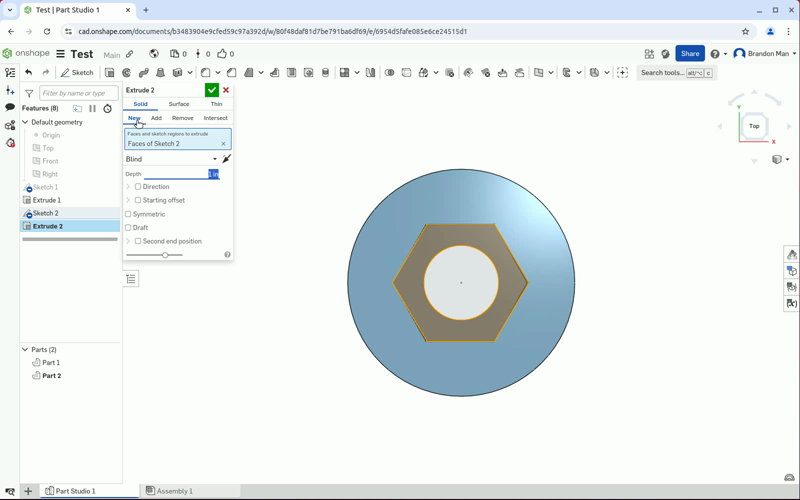
text(14.202)
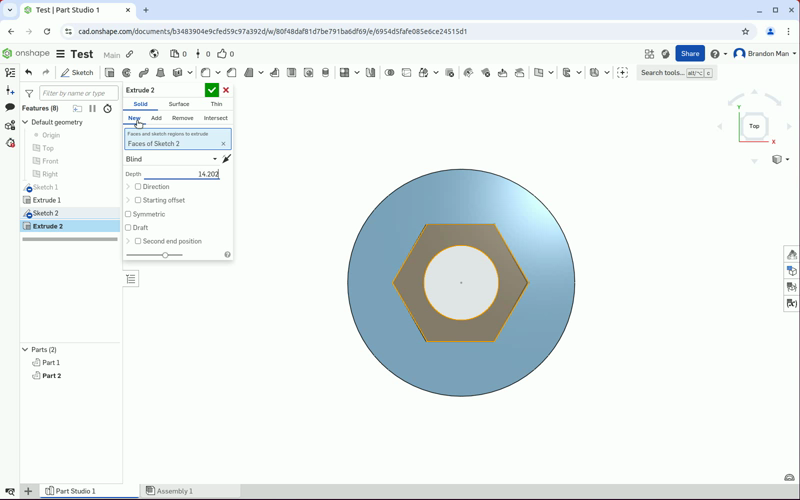
key(enter)
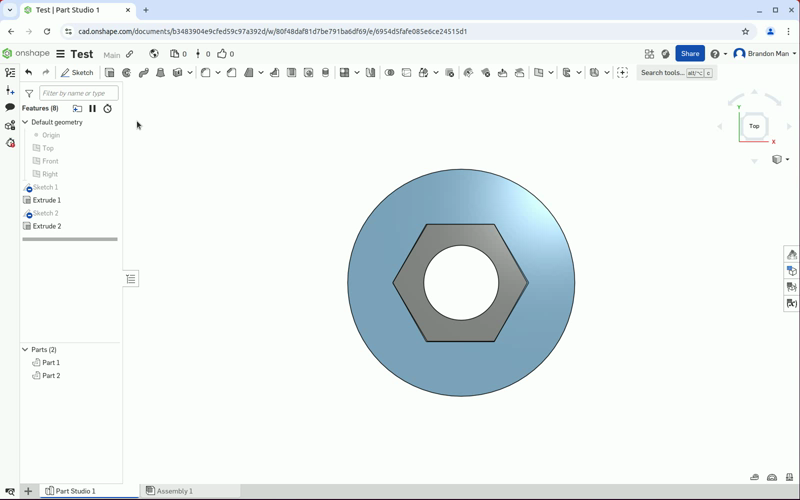
key(shift+h)
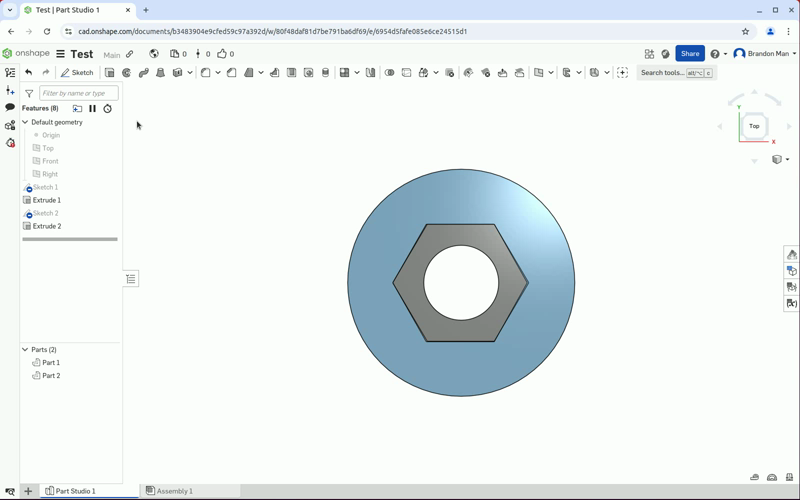
key(shift+h)
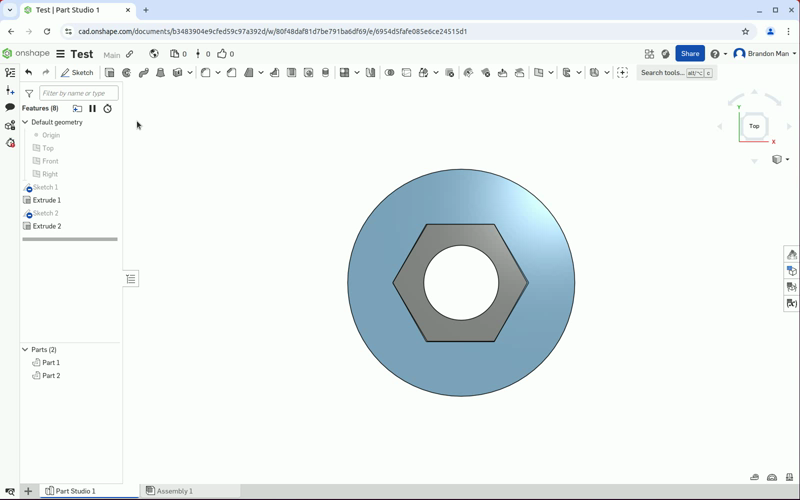
mouse_move(73, 189)
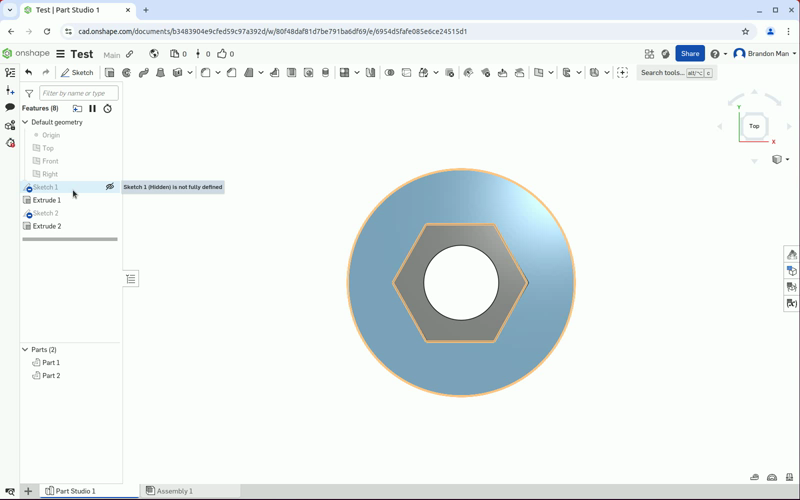
click(73, 189)
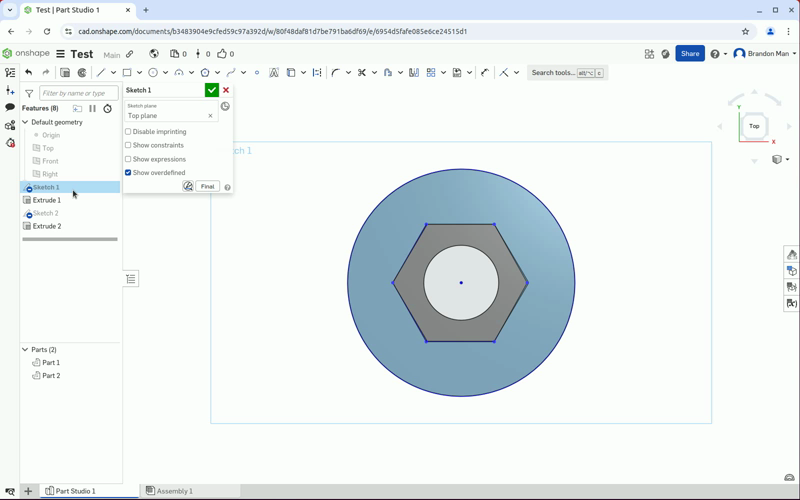
mouse_move(229, 92)
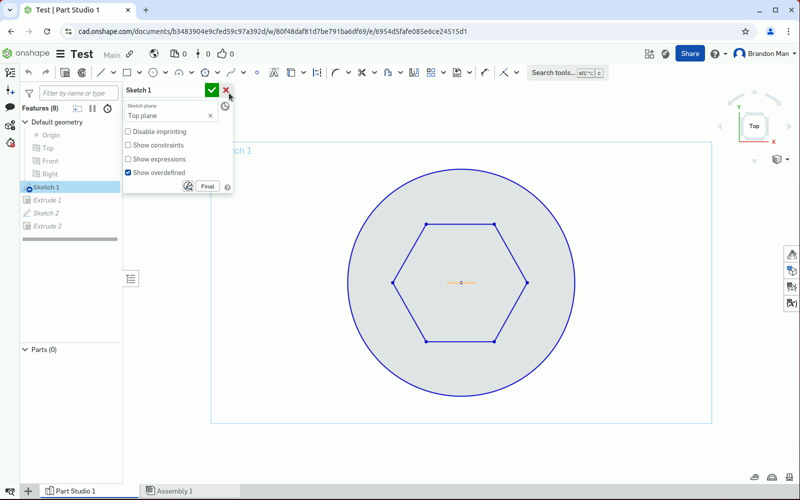
click(229, 92)
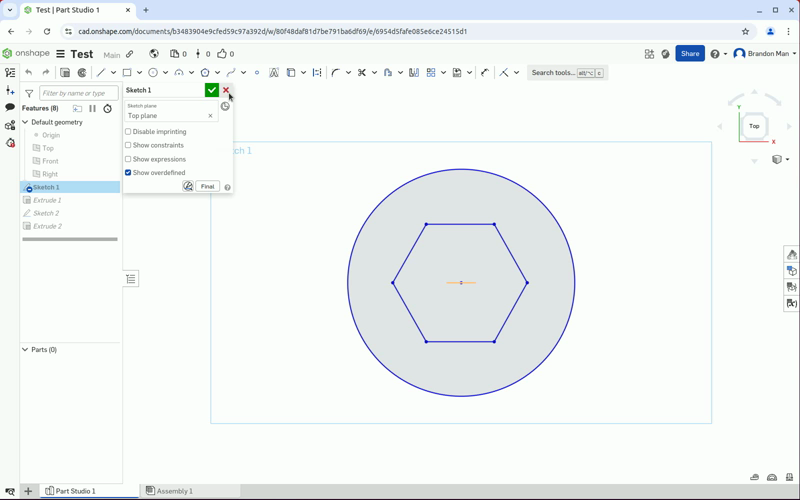
key(shift+s)
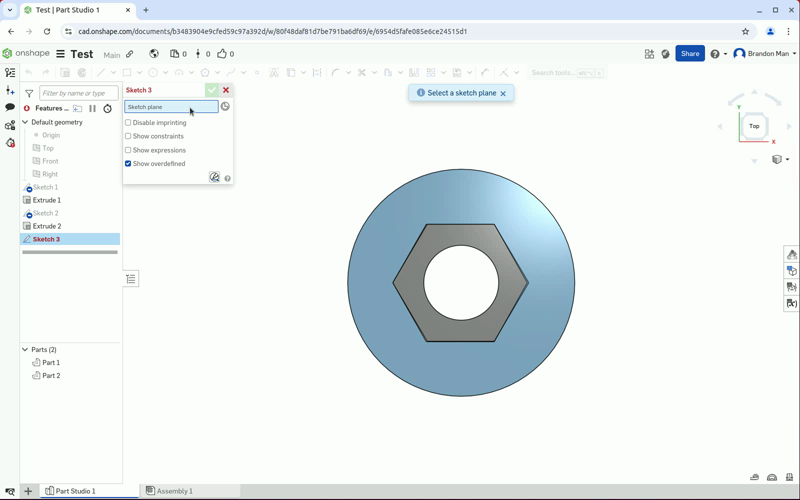
mouse_move(73, 150)
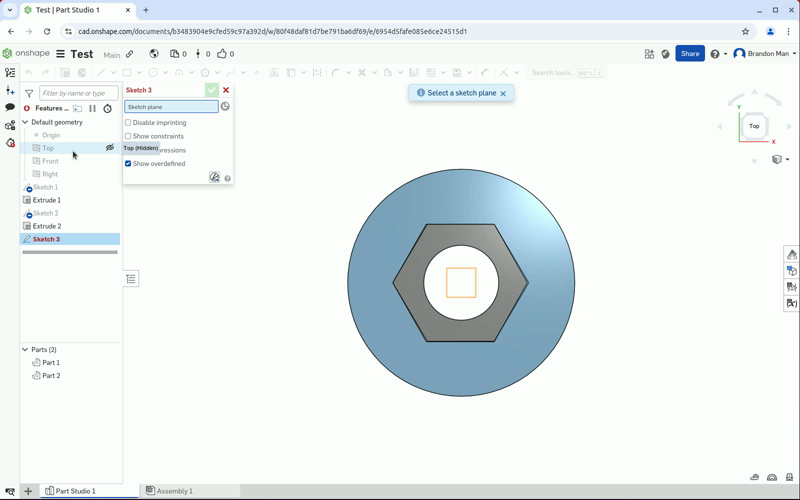
click(73, 150)
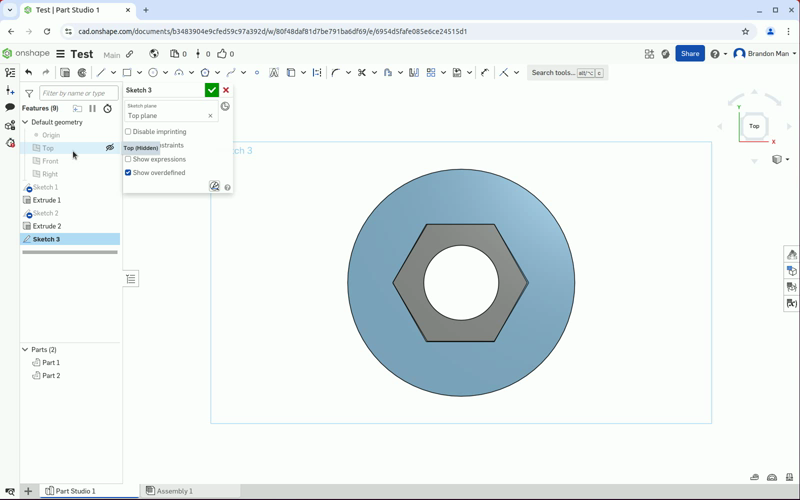
mouse_move(73, 352)
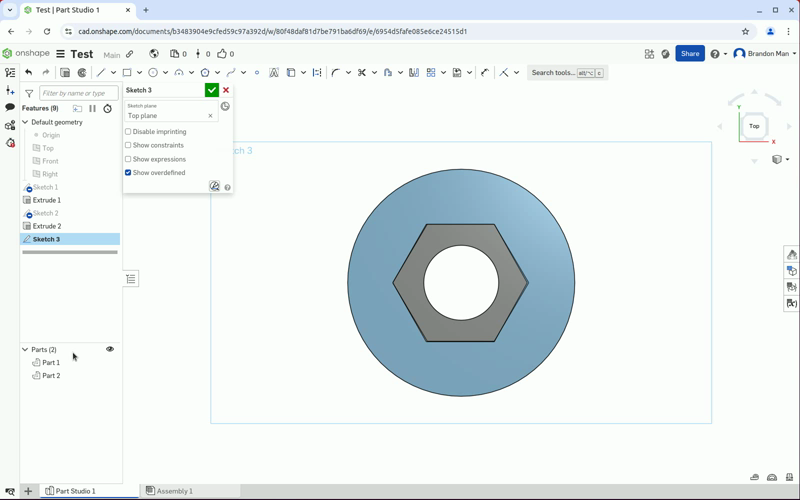
key(y)
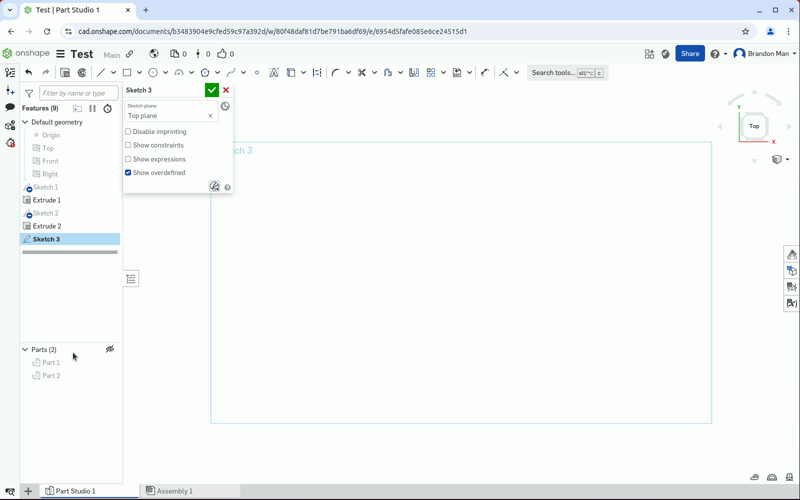
key(c)
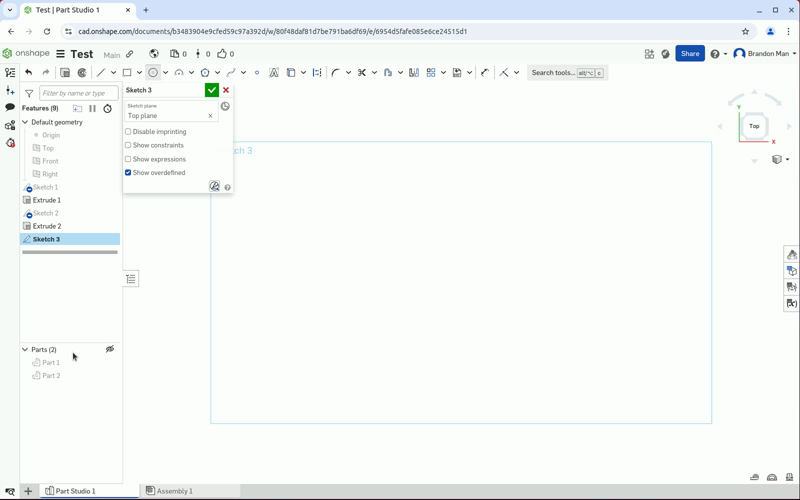
key_down(shift)
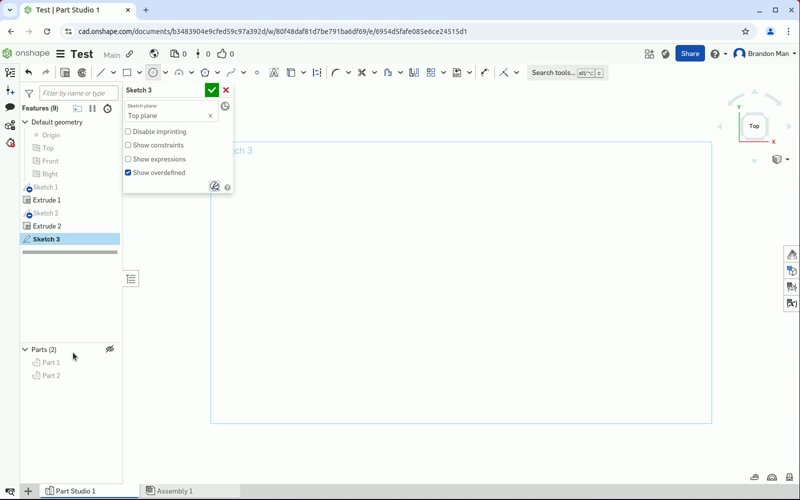
mouse_move(461, 282)
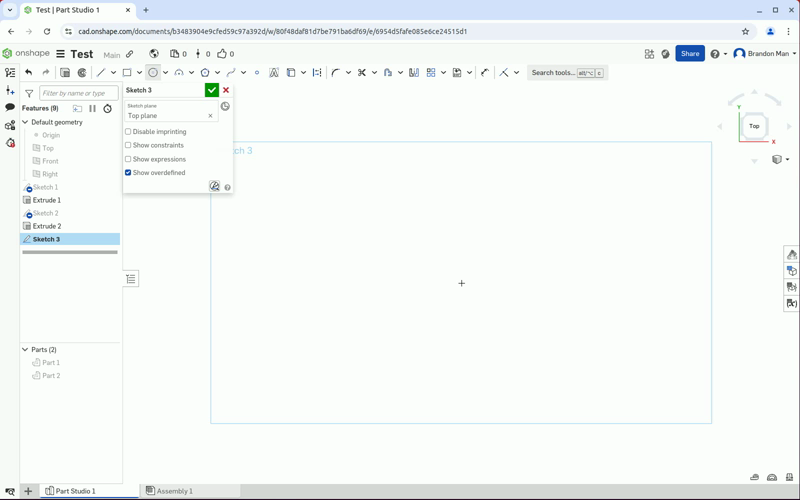
click(461, 282)
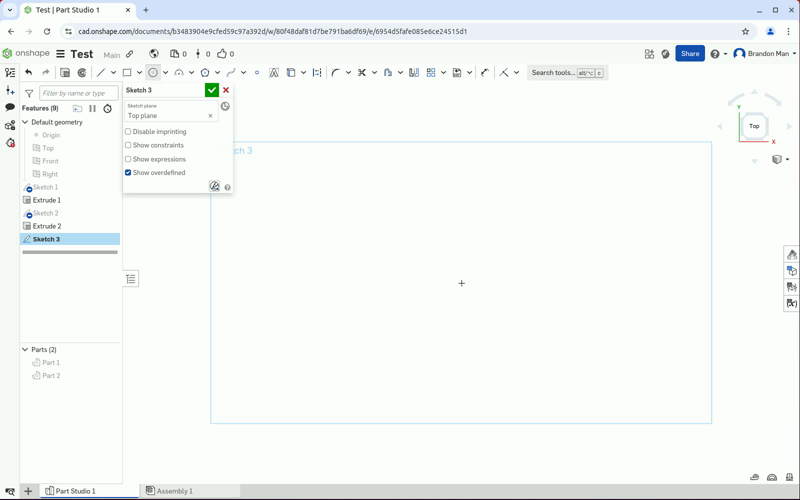
key_up(shift)
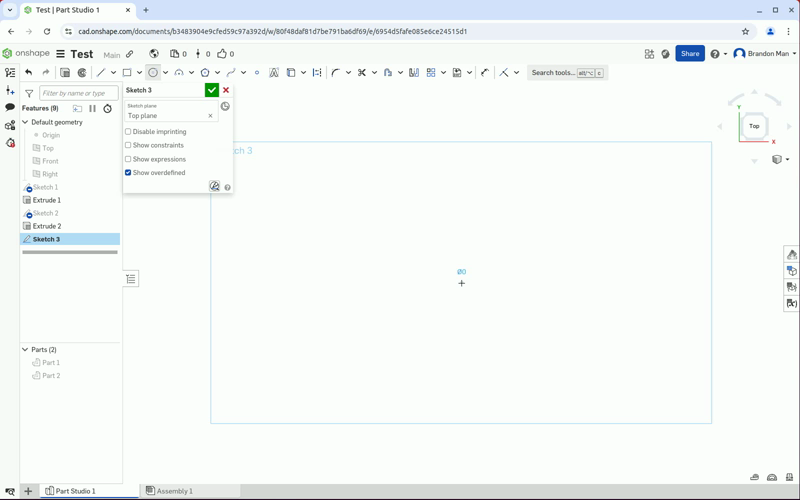
mouse_move(499, 282)
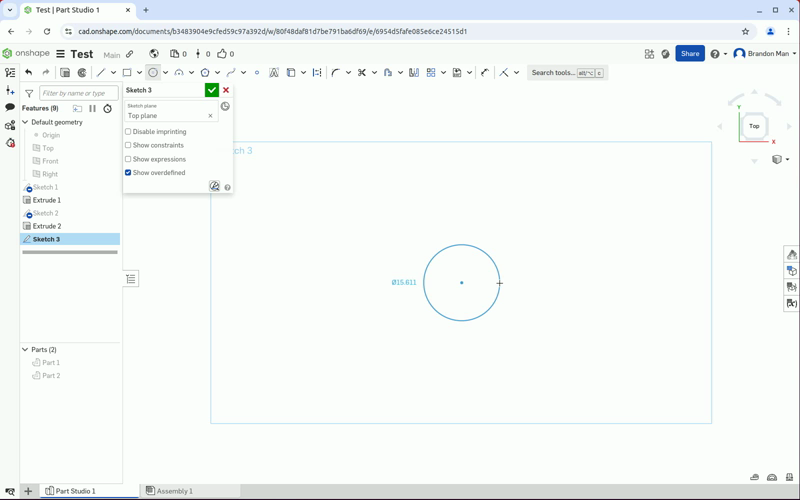
click(499, 282)
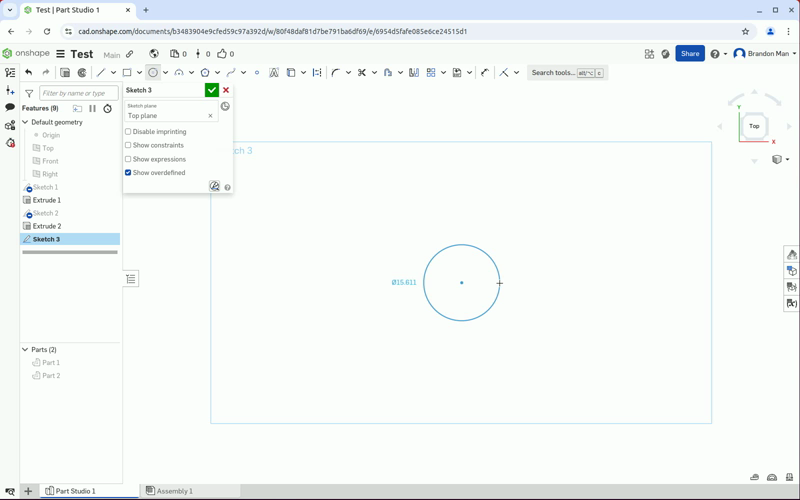
key(esc)
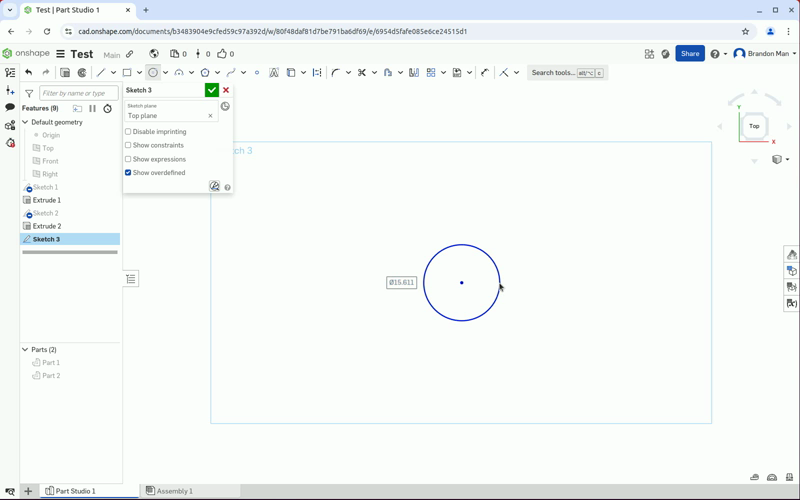
mouse_move(485, 305)
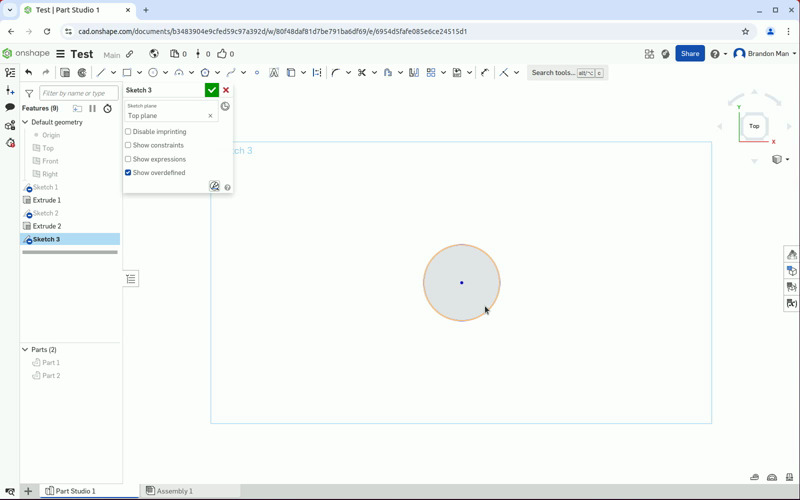
click(485, 305)
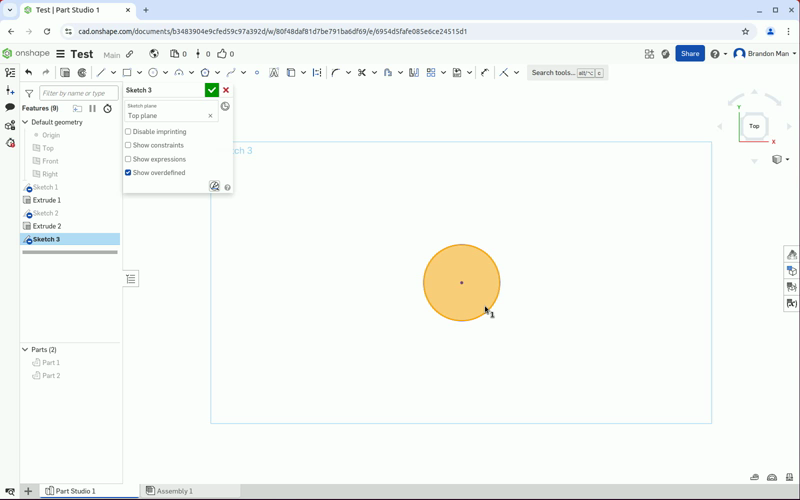
mouse_move(73, 352)
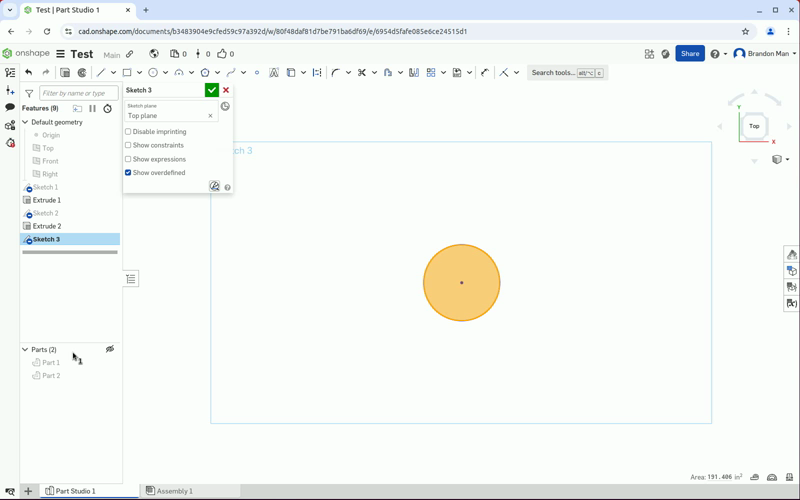
key(shift+y)
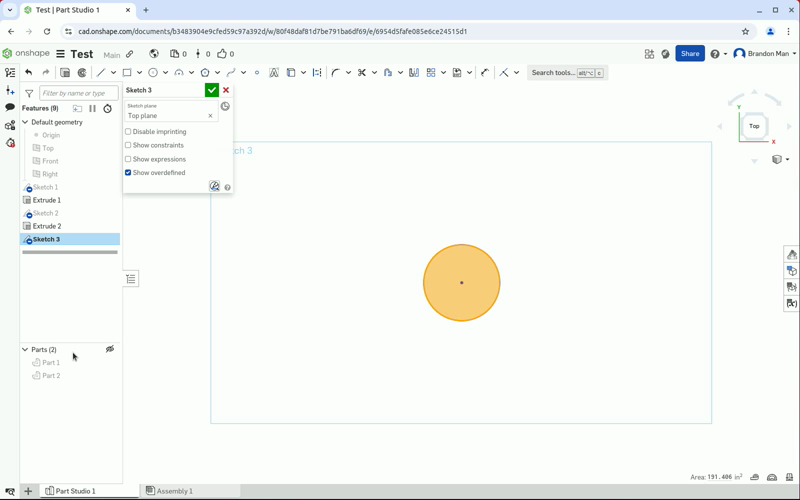
key(shift+e)
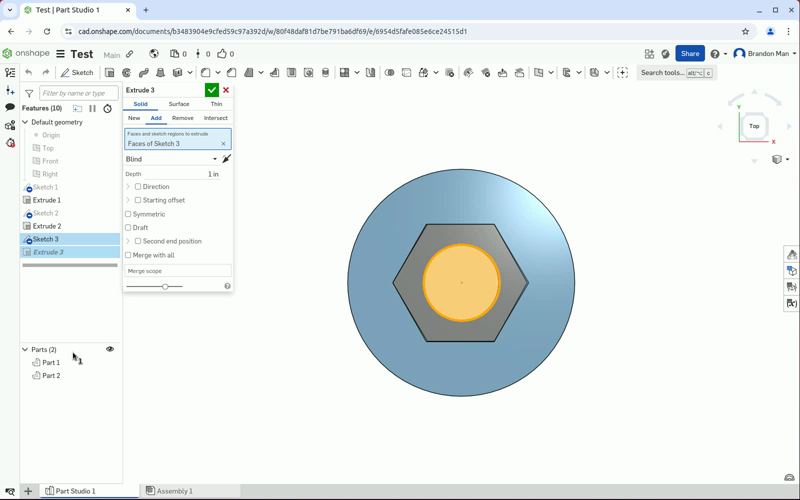
mouse_move(143, 106)
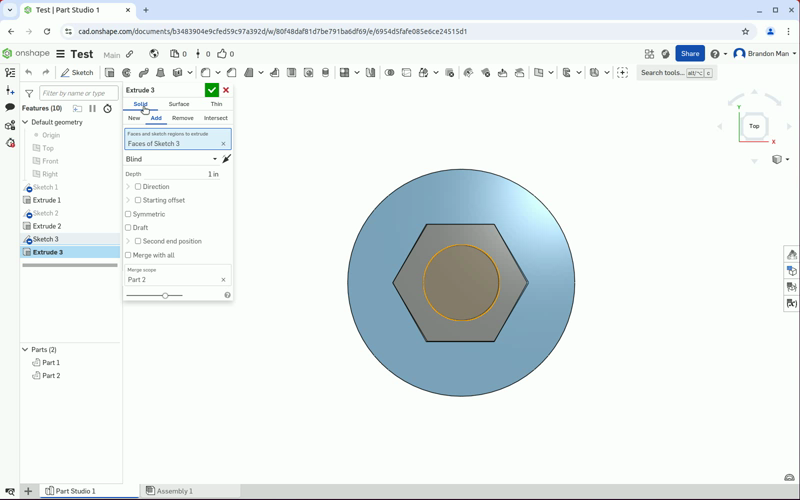
click(143, 106)
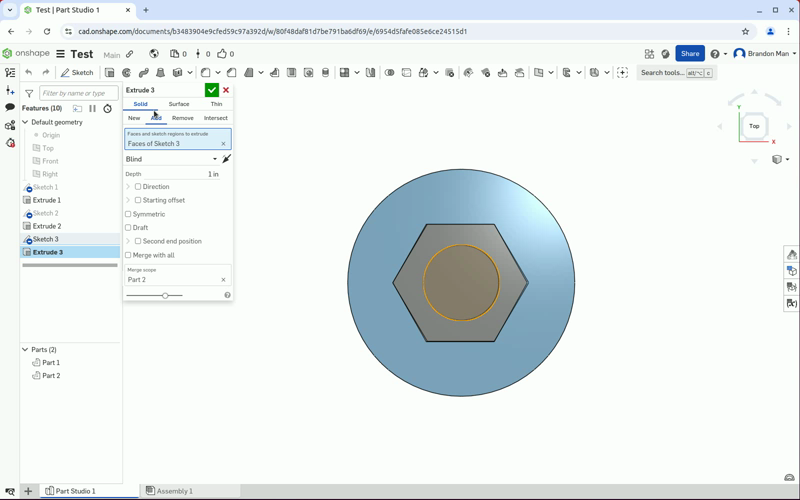
mouse_move(186, 120)
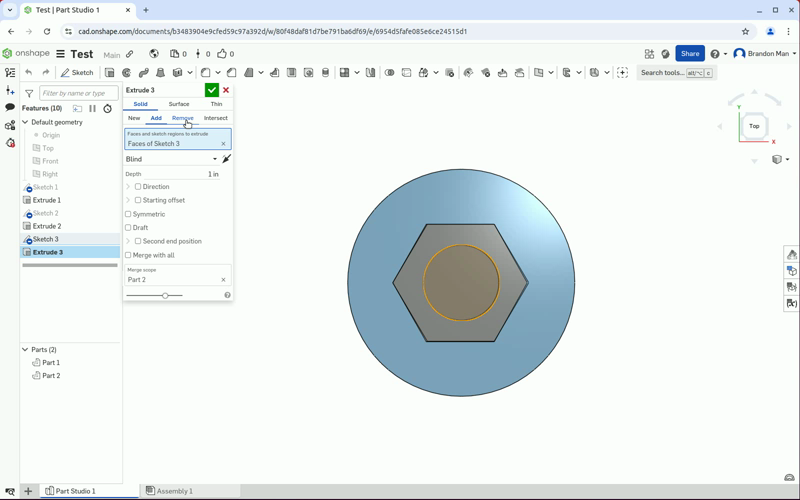
click(186, 120)
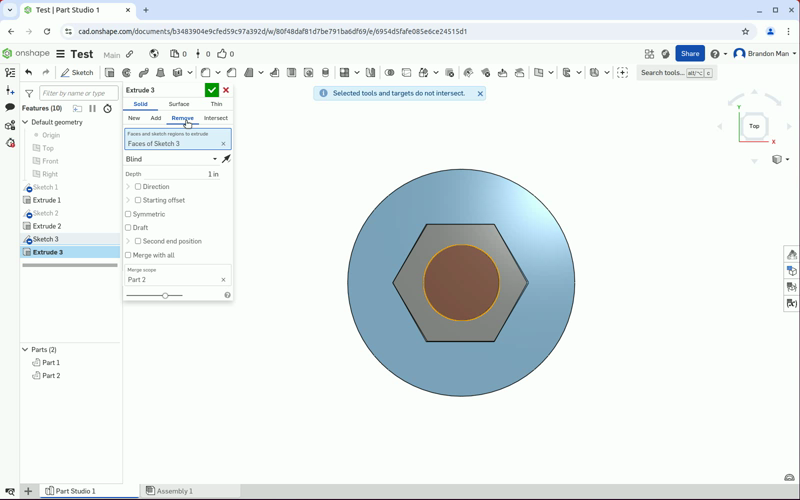
key(tab, 4)
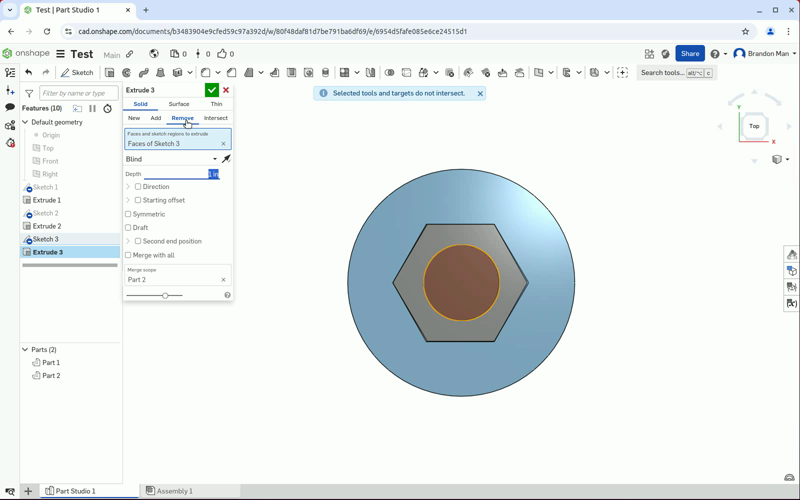
text(-3.851)
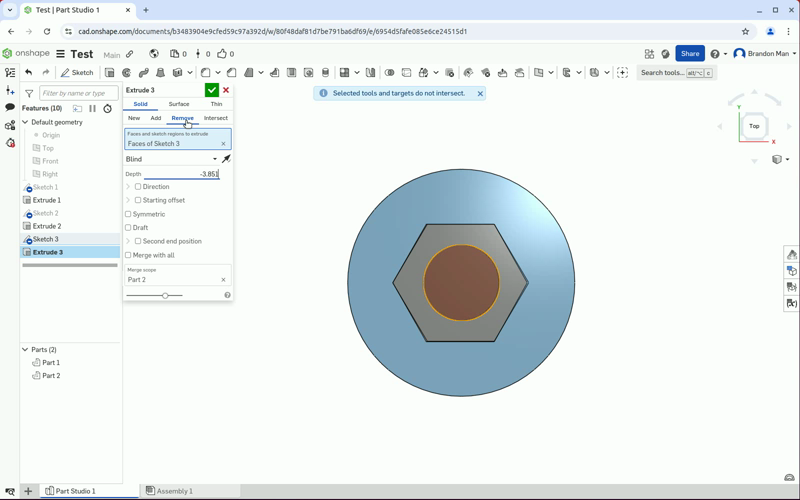
key(tab, 6)
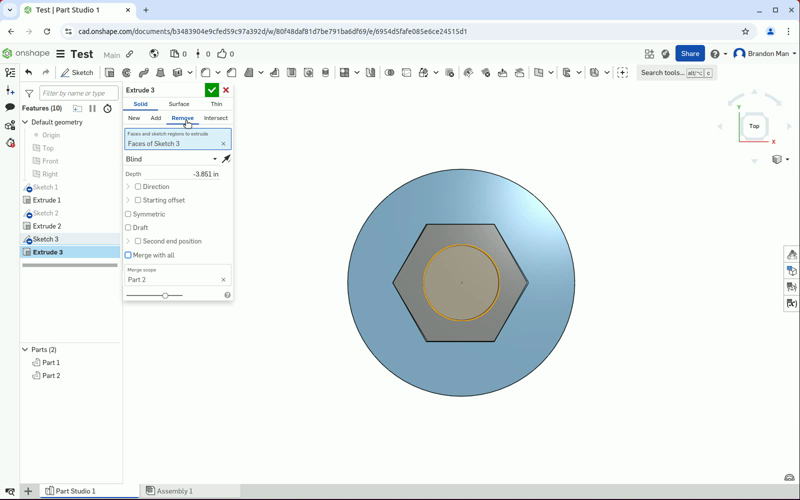
key(space)
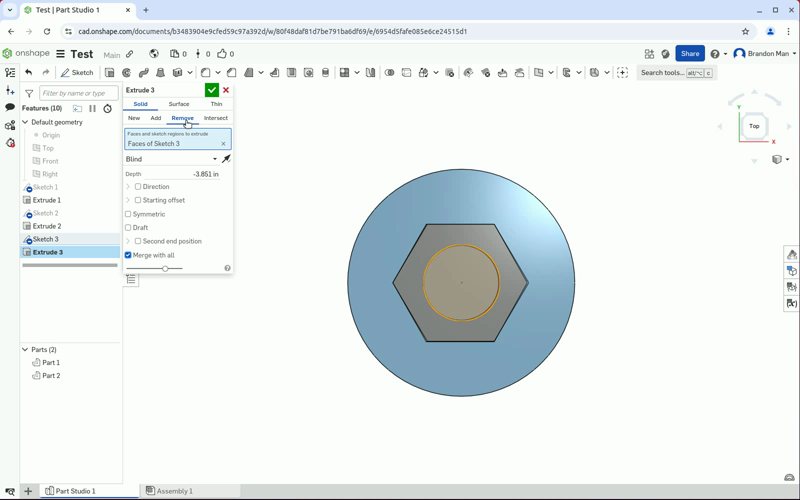
key(enter)
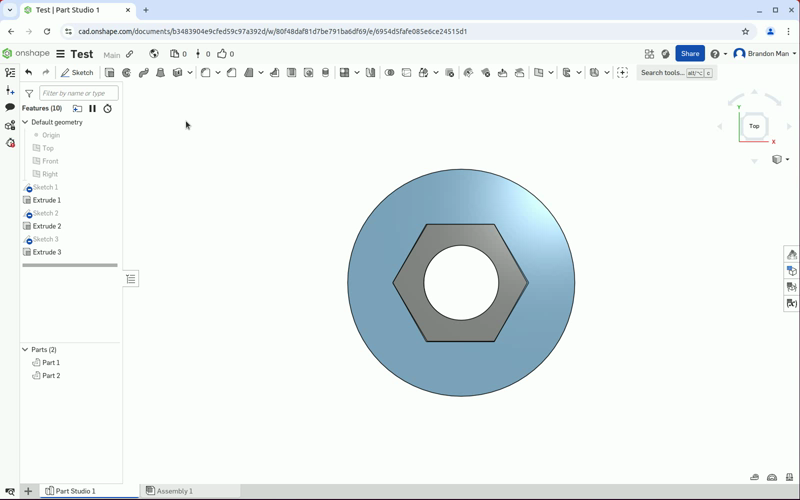
key(shift+h)
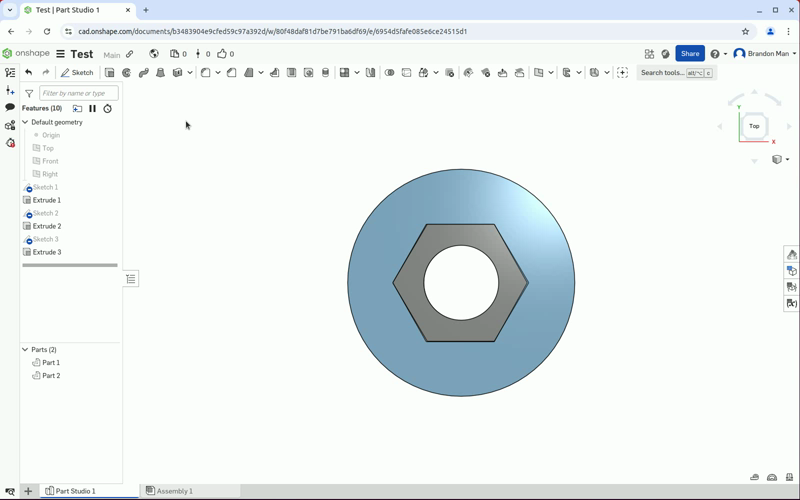
key(shift+h)
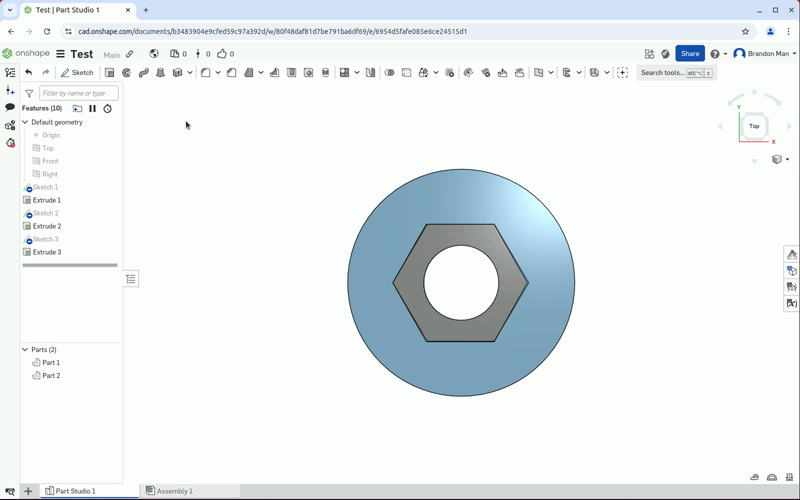
mouse_move(73, 189)
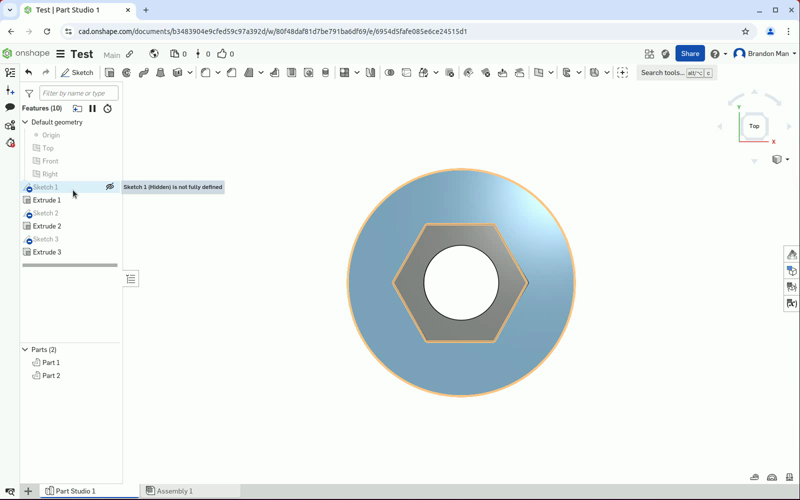
click(73, 189)
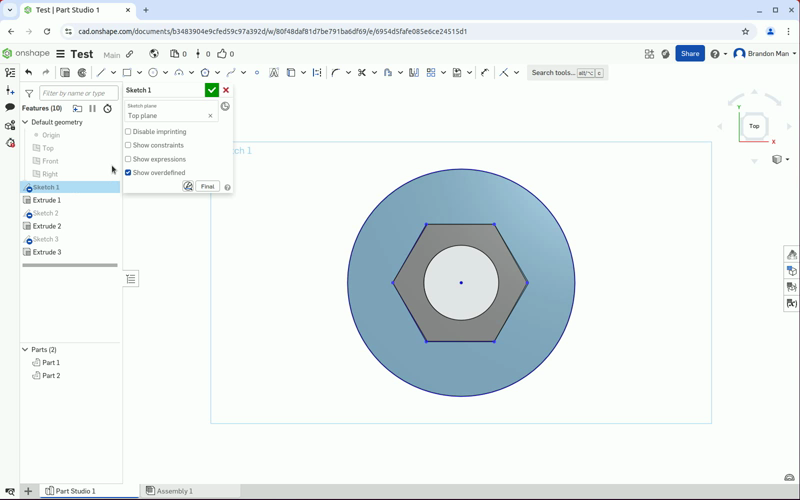
mouse_move(229, 92)
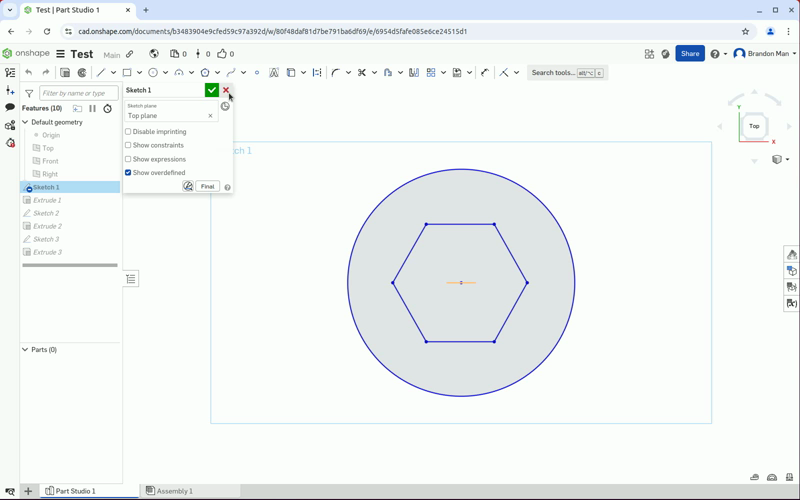
click(229, 92)
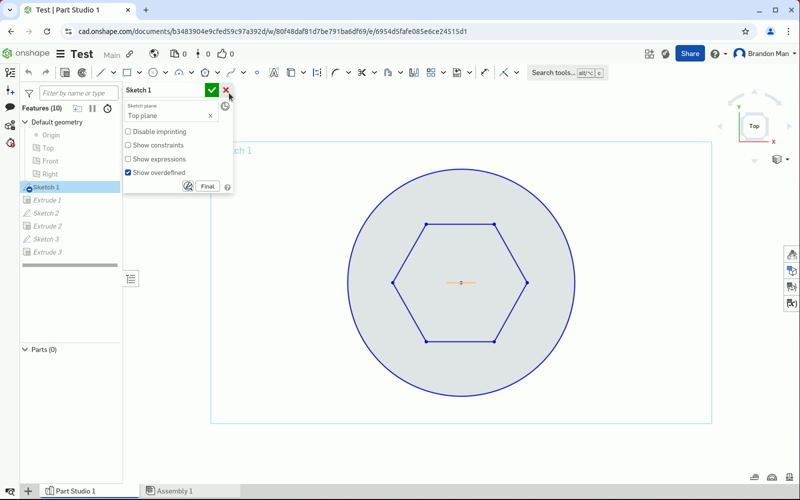
key(shift+s)
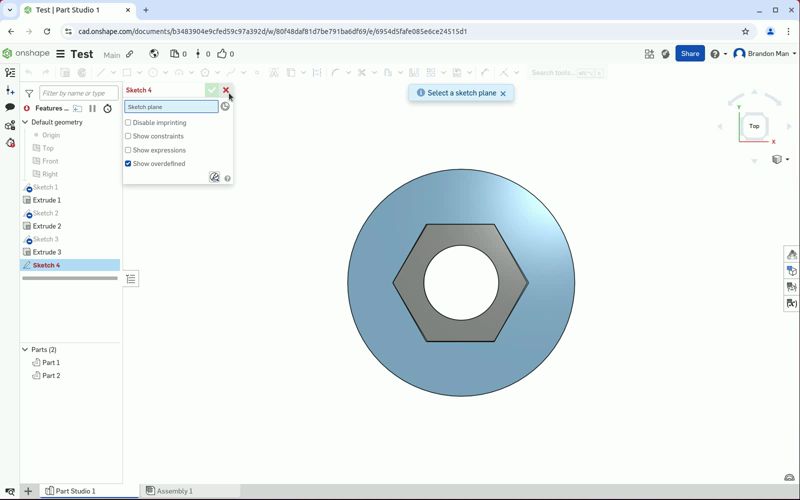
mouse_move(73, 150)
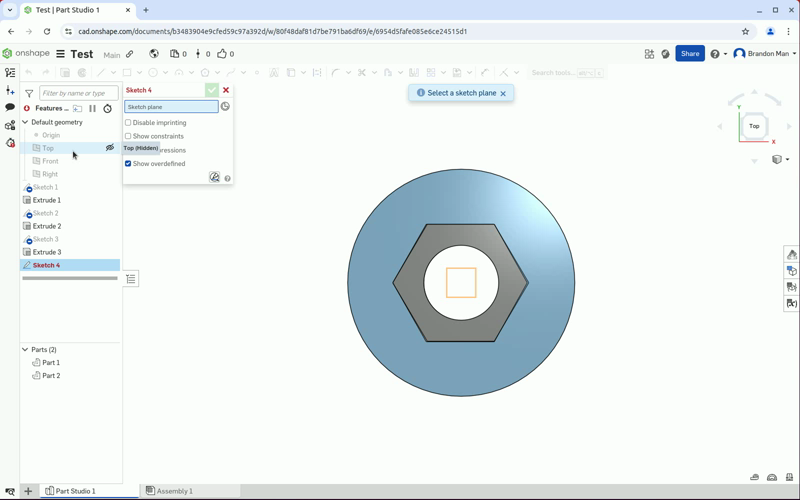
click(73, 150)
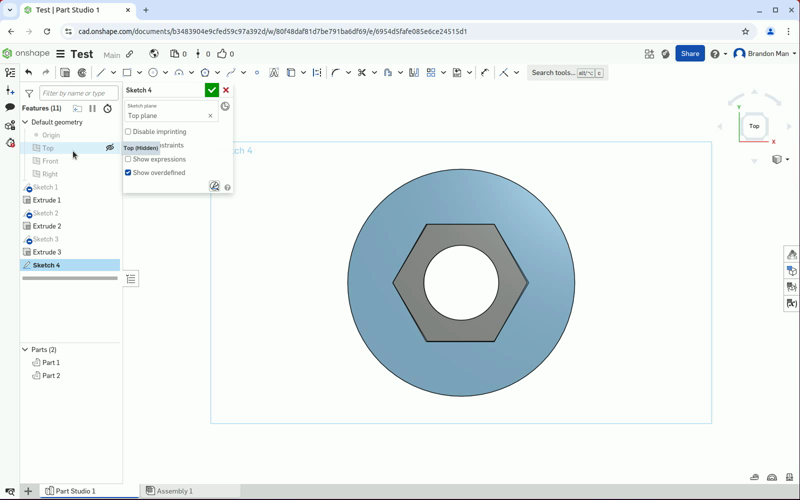
mouse_move(73, 352)
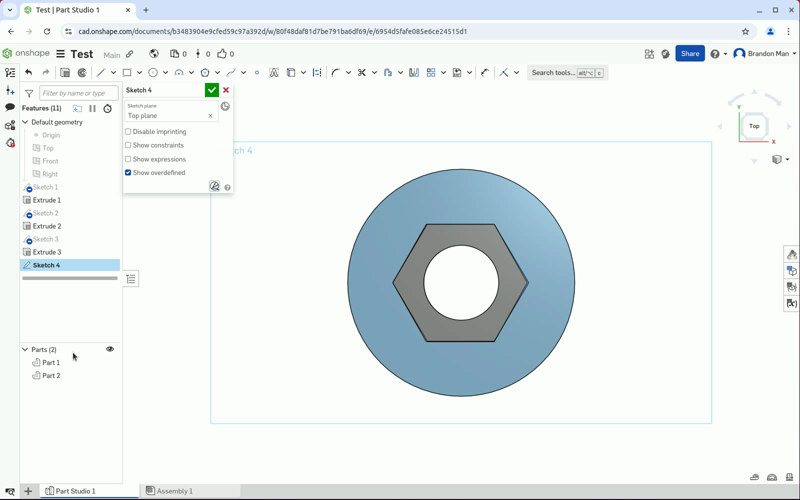
key(y)
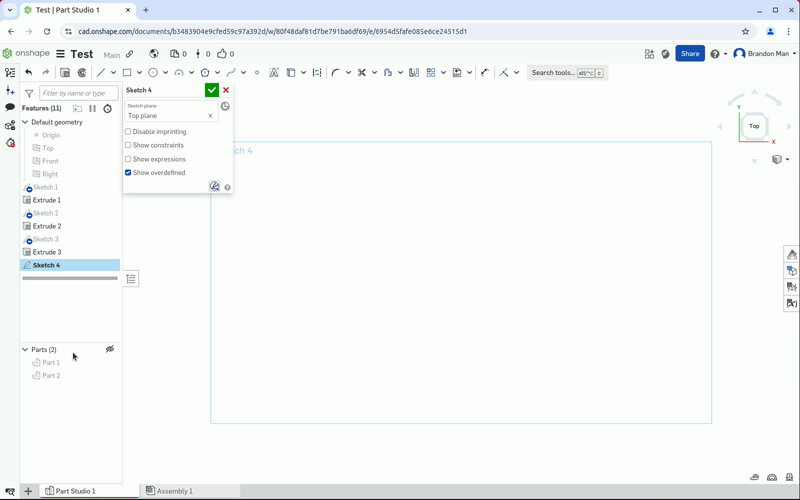
key(l)
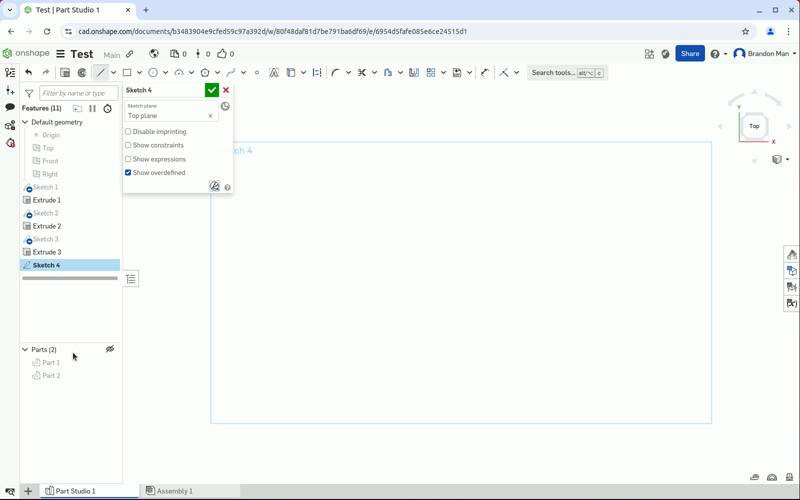
key_down(shift)
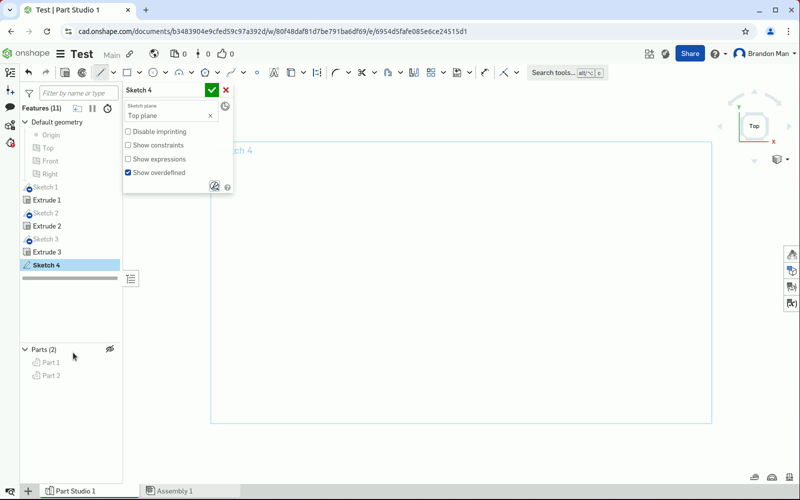
mouse_move(392, 282)
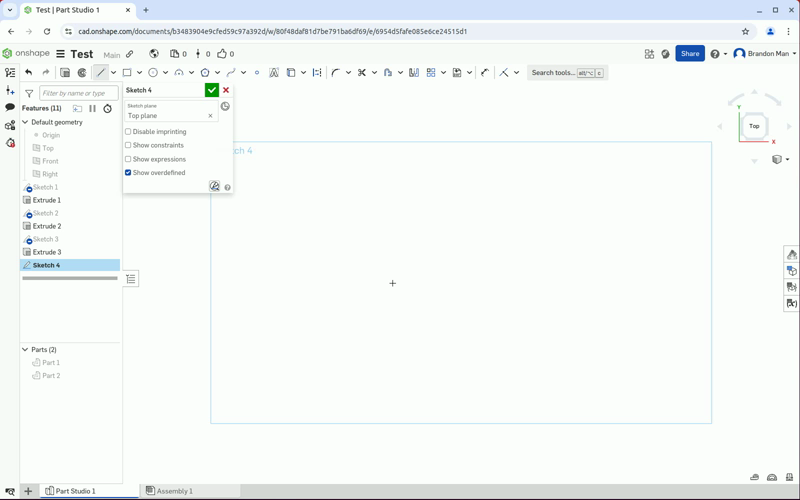
click(392, 282)
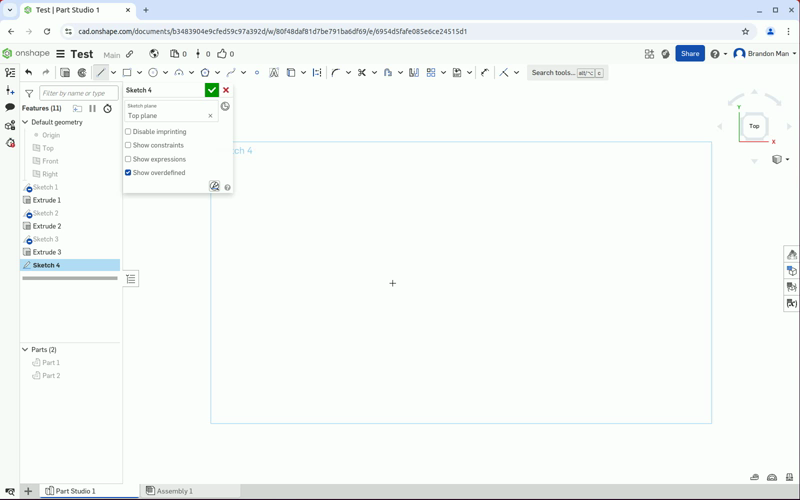
key_up(shift)
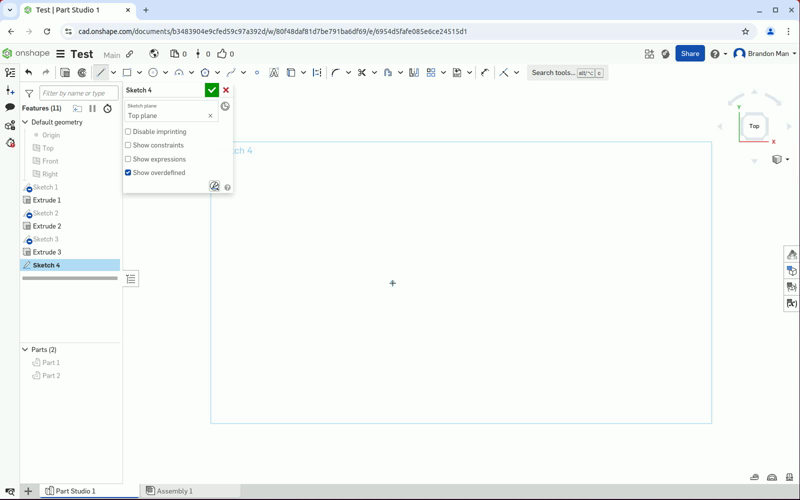
key_down(shift)
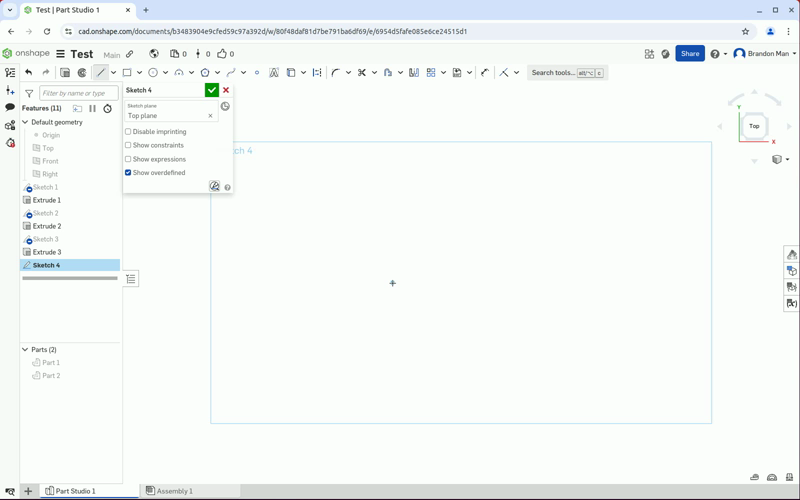
mouse_move(427, 341)
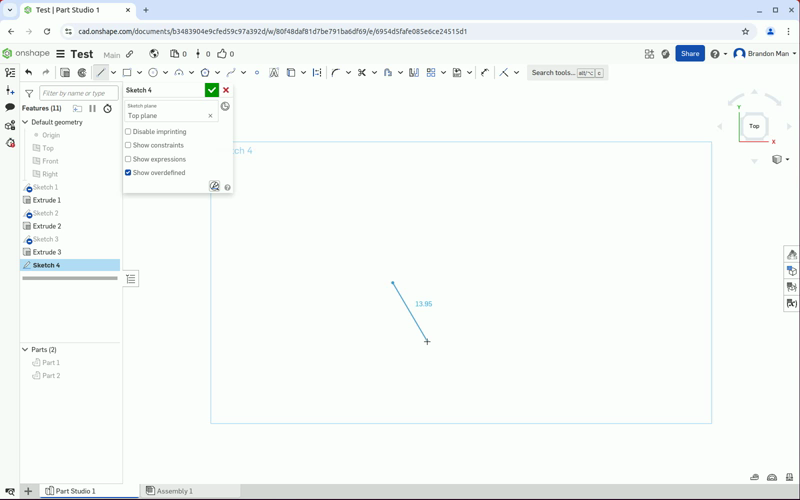
click(427, 341)
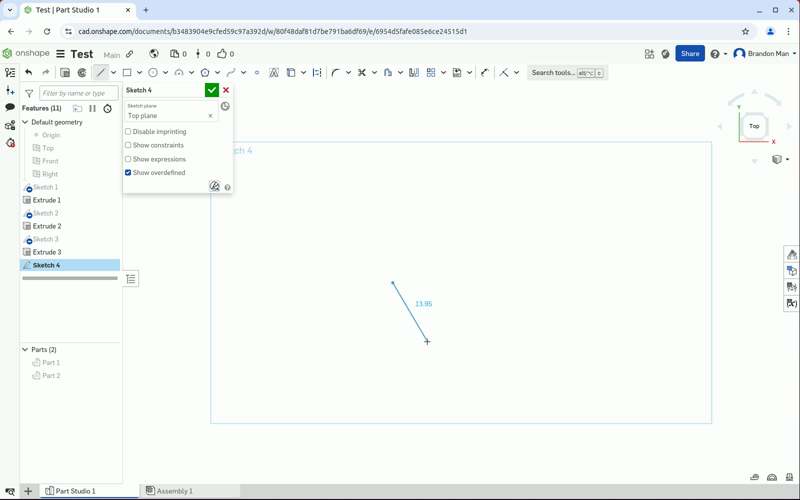
key_up(shift)
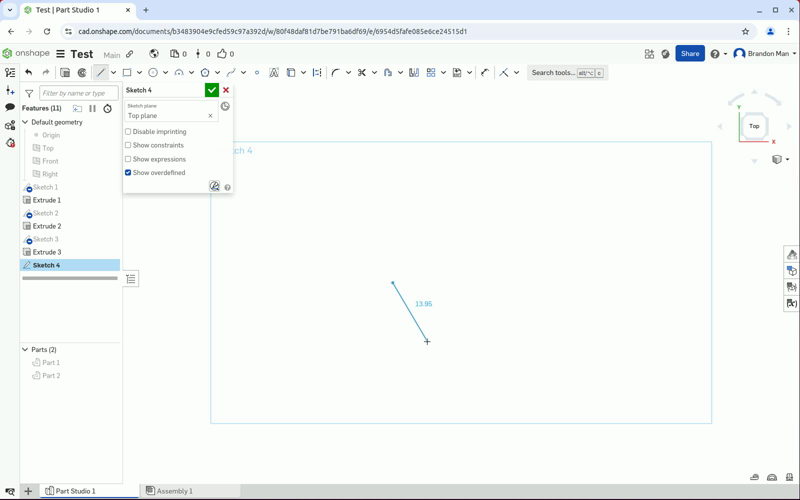
key_down(shift)
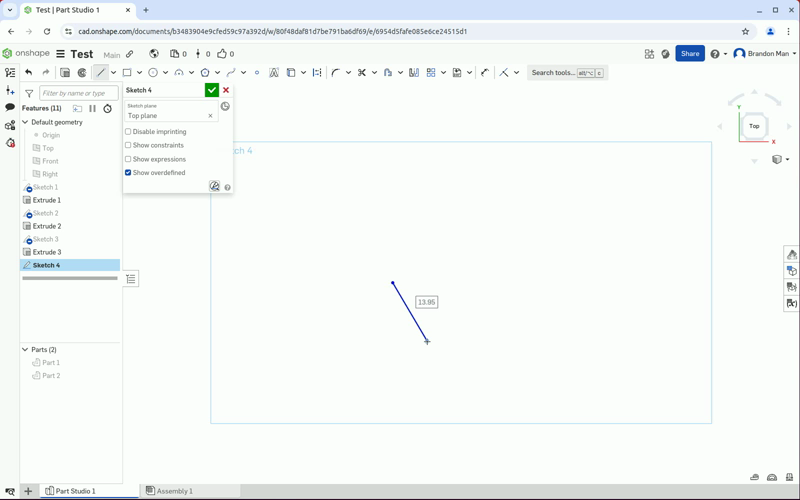
mouse_move(494, 341)
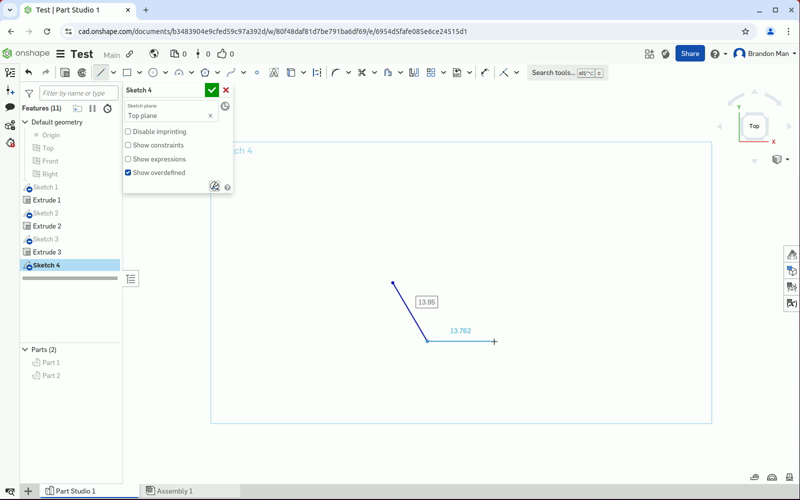
click(494, 341)
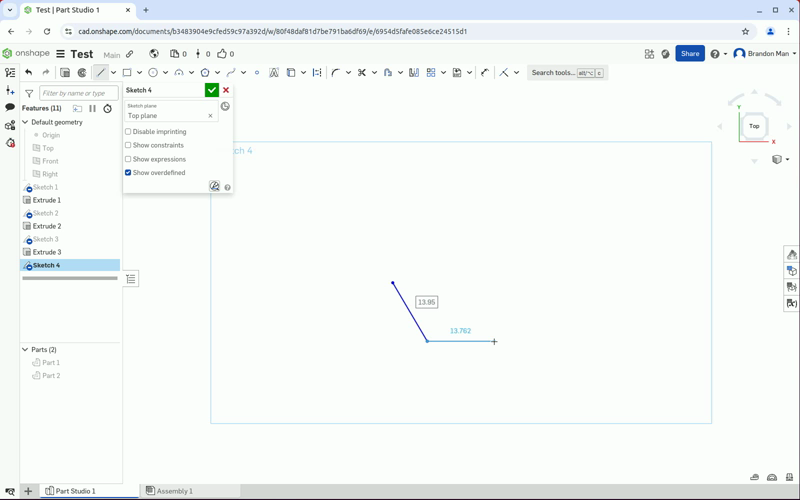
key_up(shift)
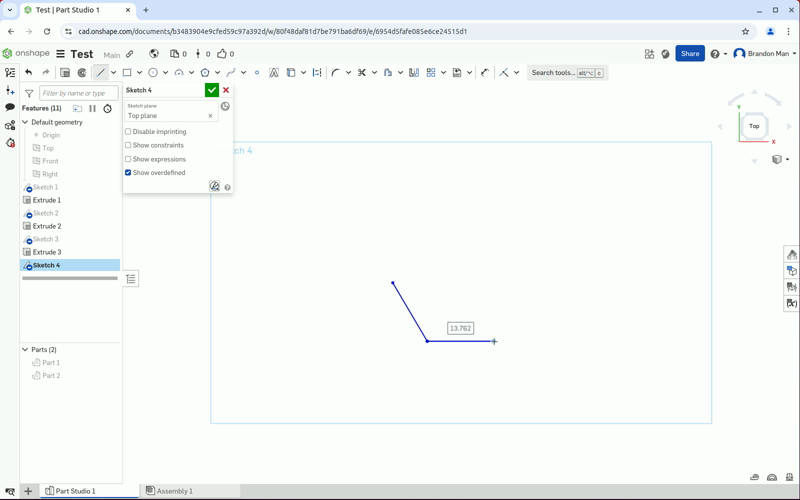
key_down(shift)
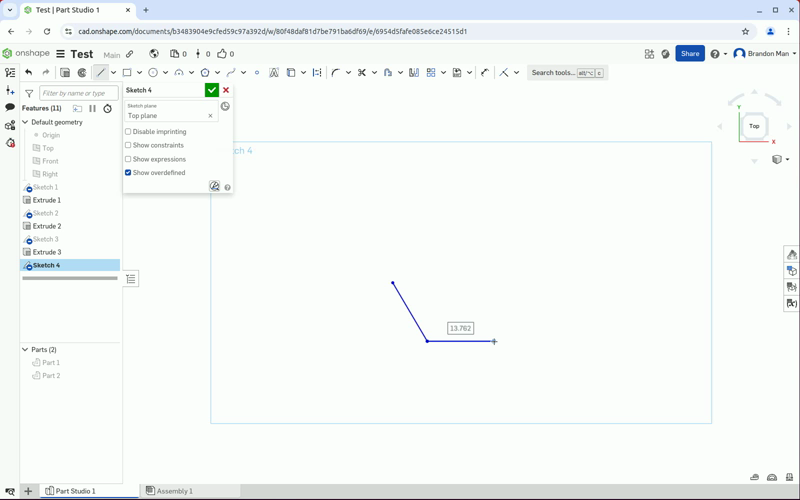
mouse_move(528, 282)
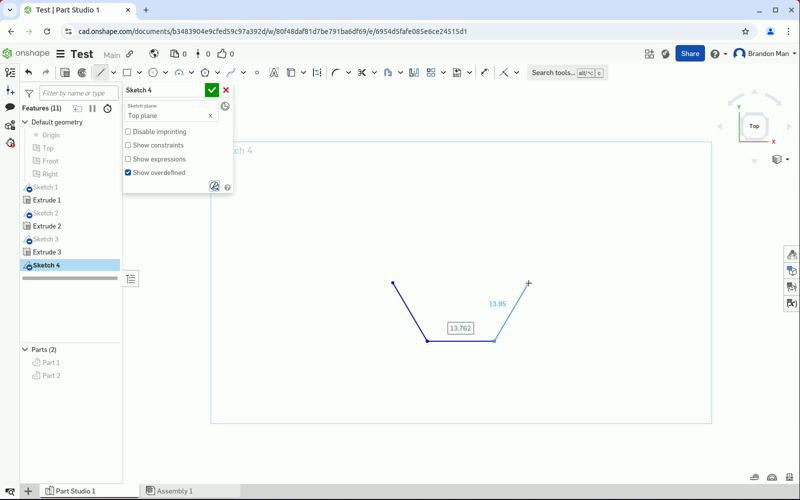
click(528, 282)
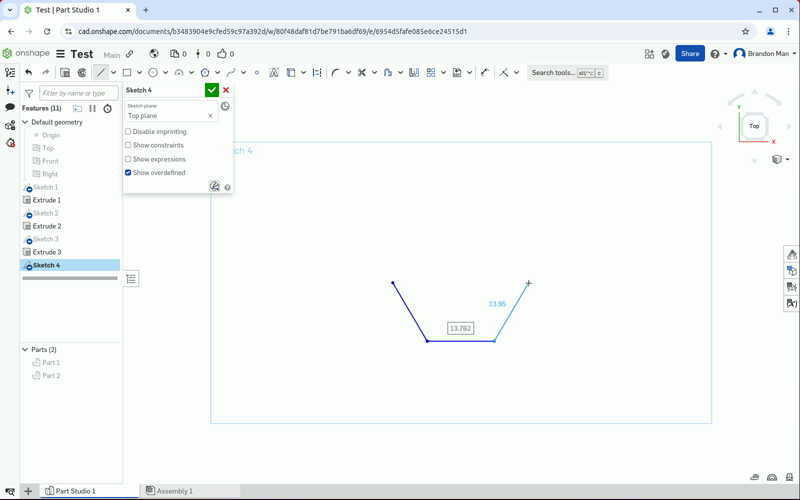
key_up(shift)
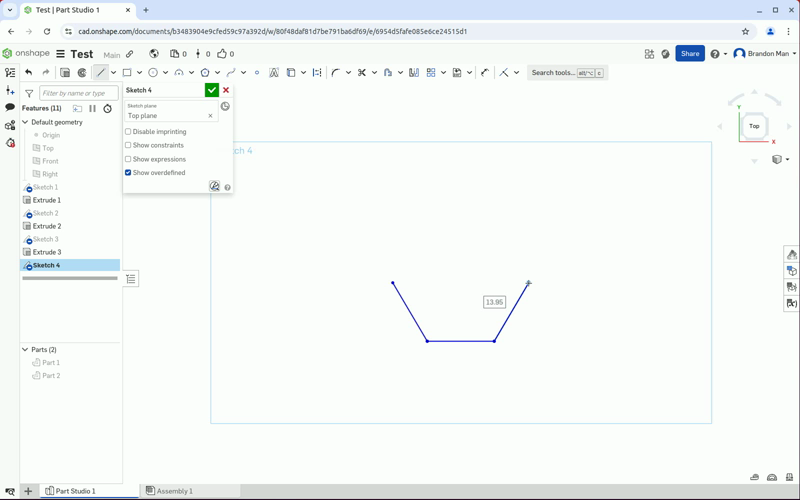
key_down(shift)
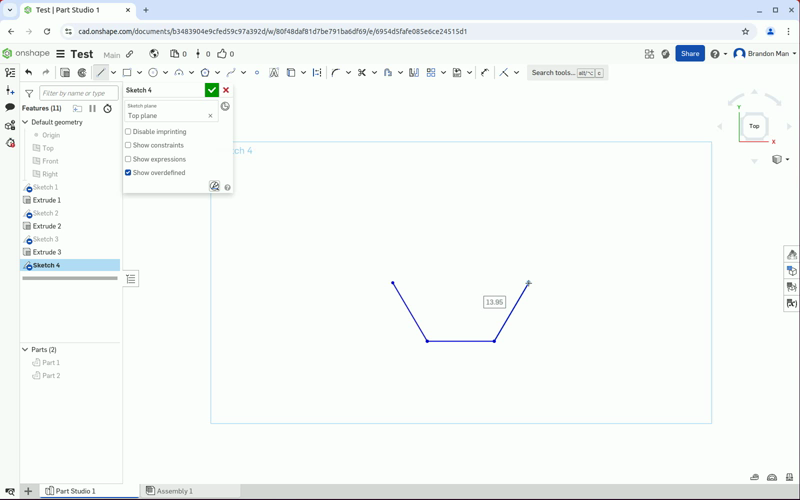
mouse_move(494, 224)
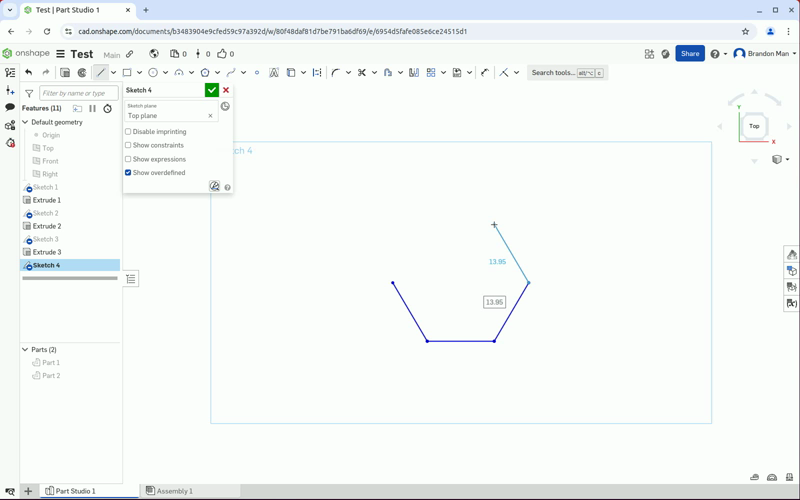
click(494, 224)
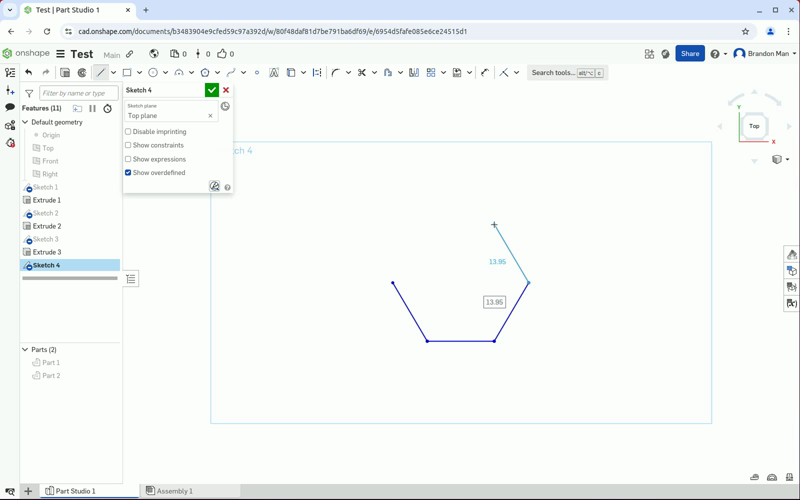
key_up(shift)
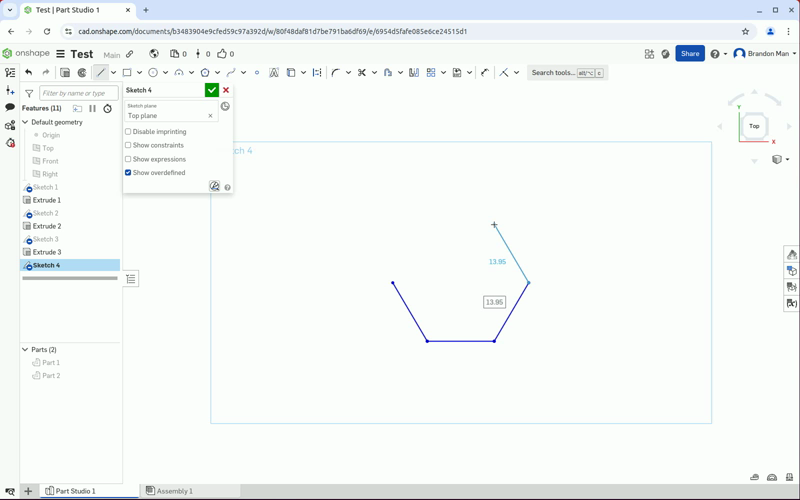
key_down(shift)
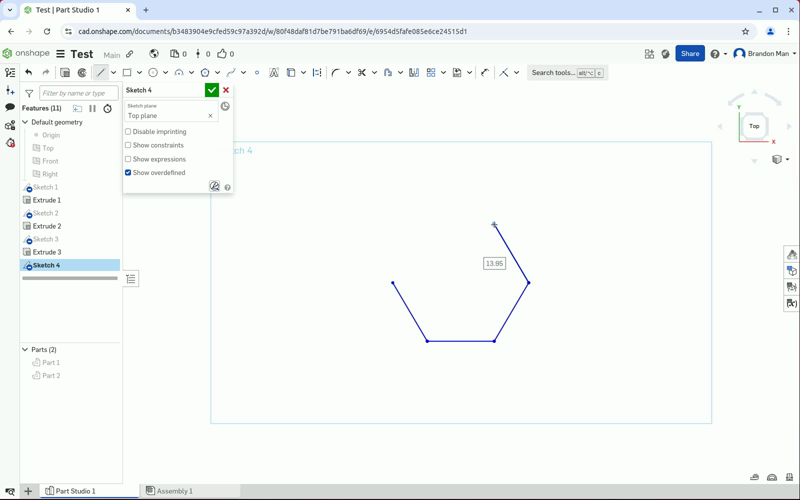
mouse_move(427, 224)
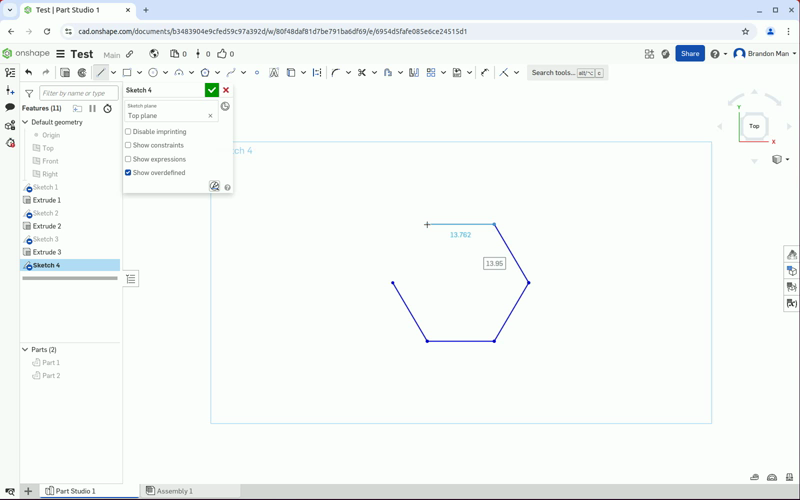
click(427, 224)
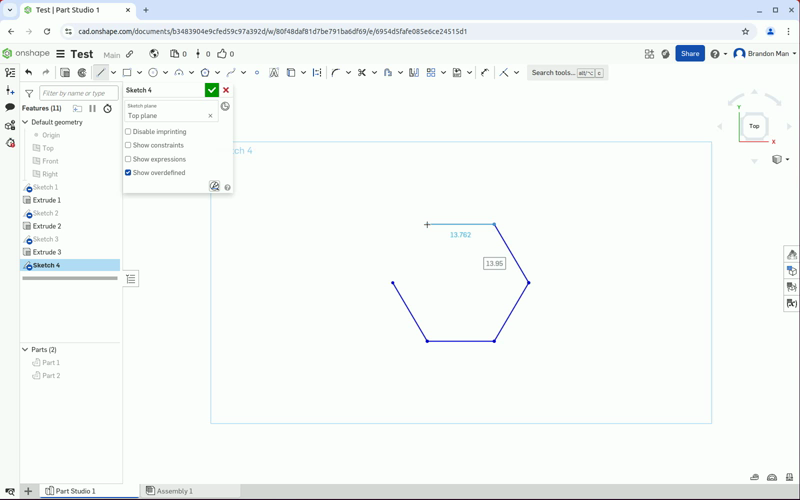
key_up(shift)
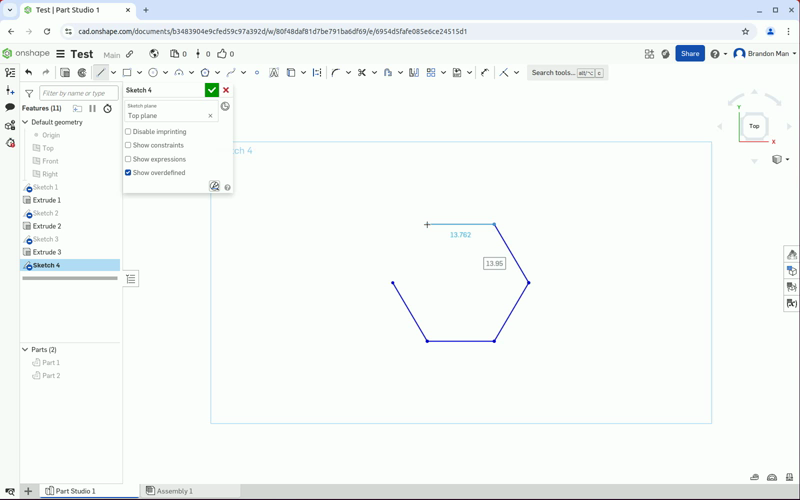
key_down(shift)
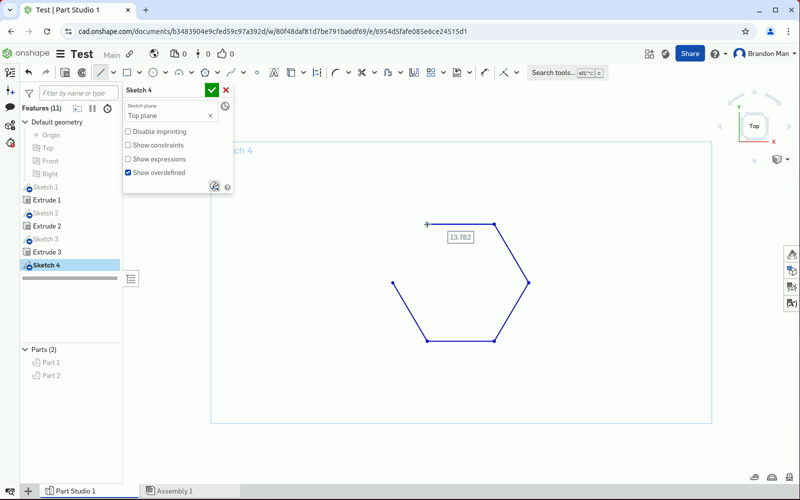
mouse_move(392, 282)
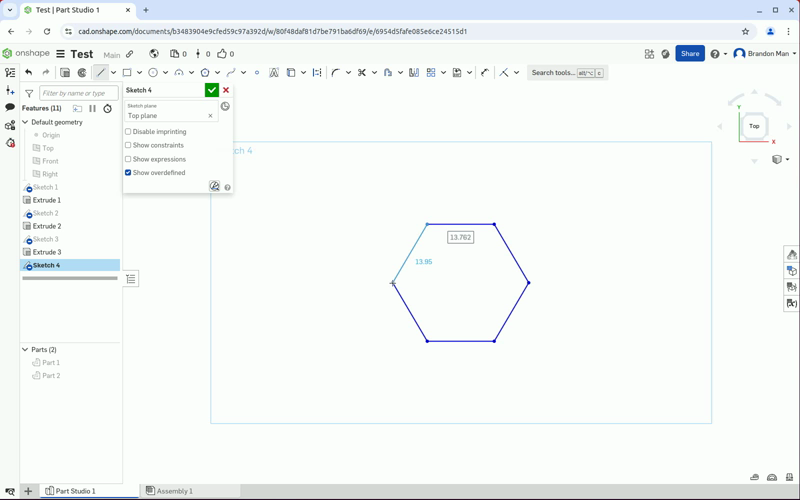
key_up(shift)
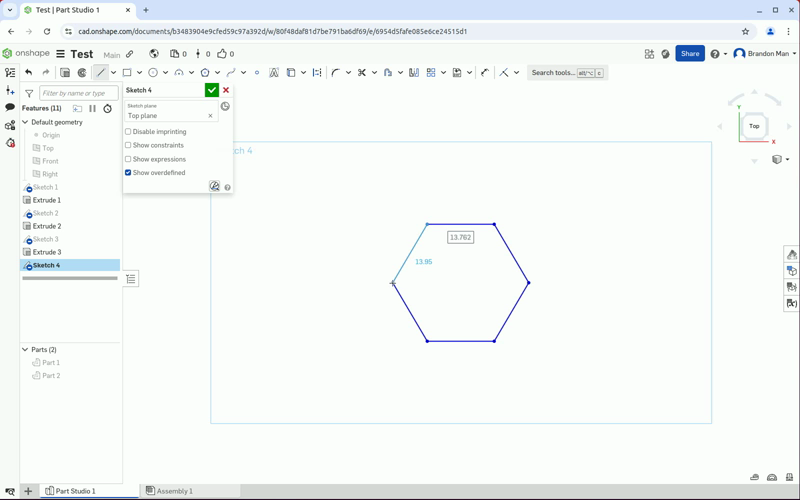
click(392, 282)
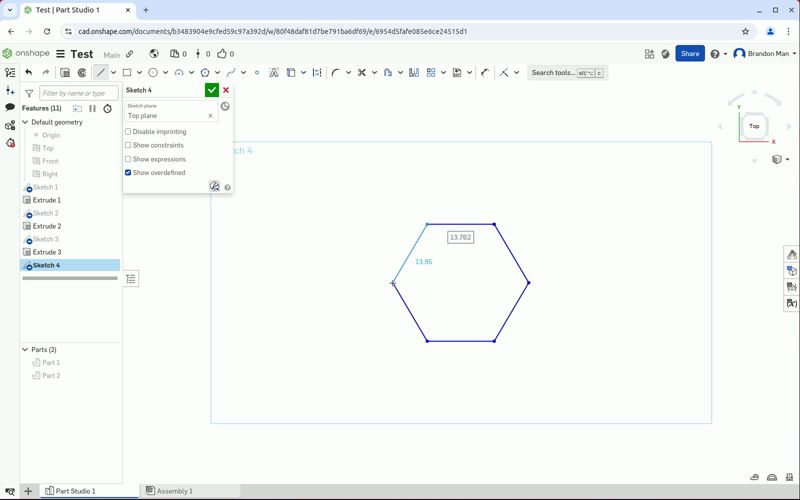
key(esc)
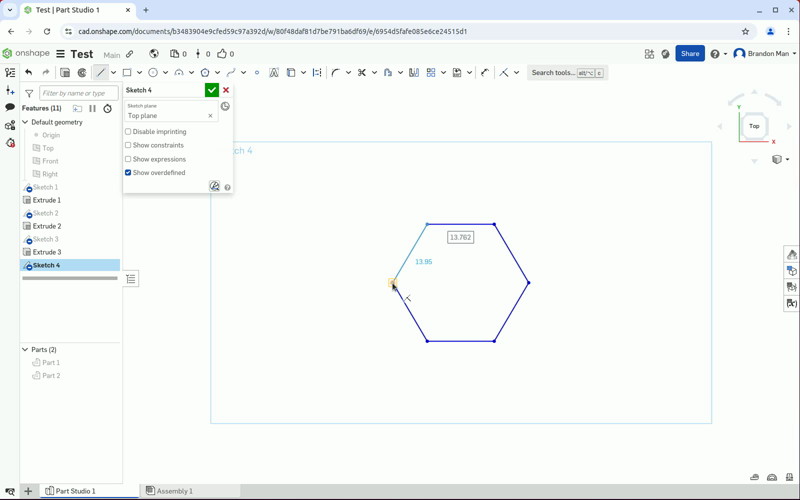
key(c)
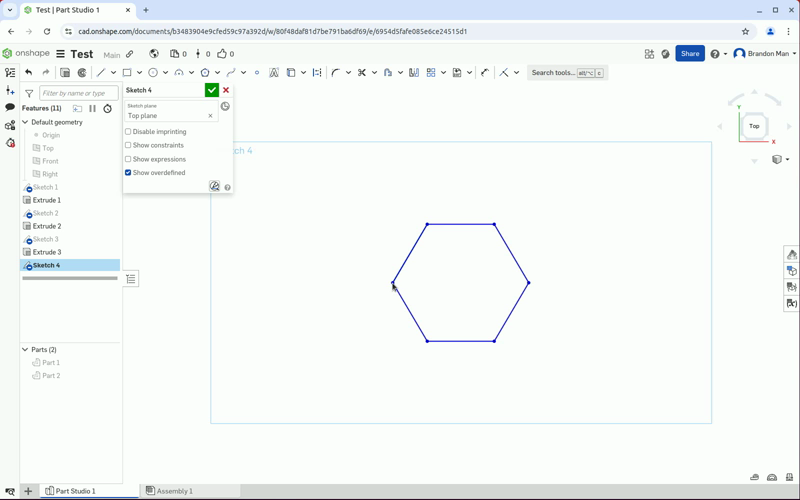
key_down(shift)
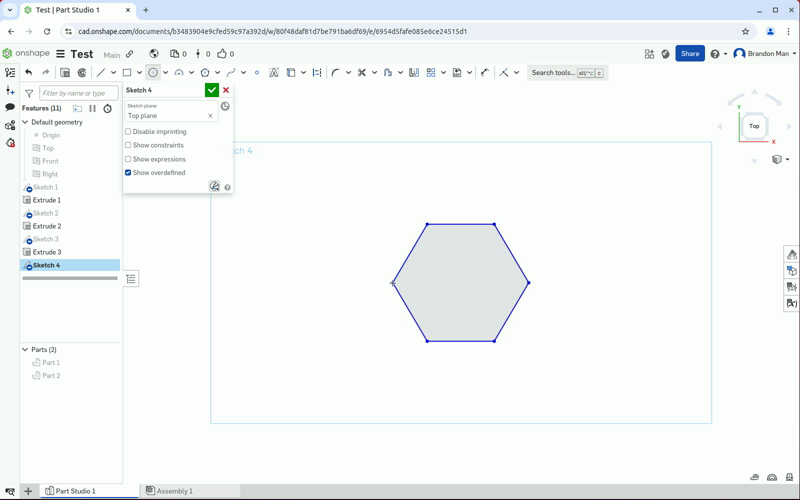
mouse_move(461, 282)
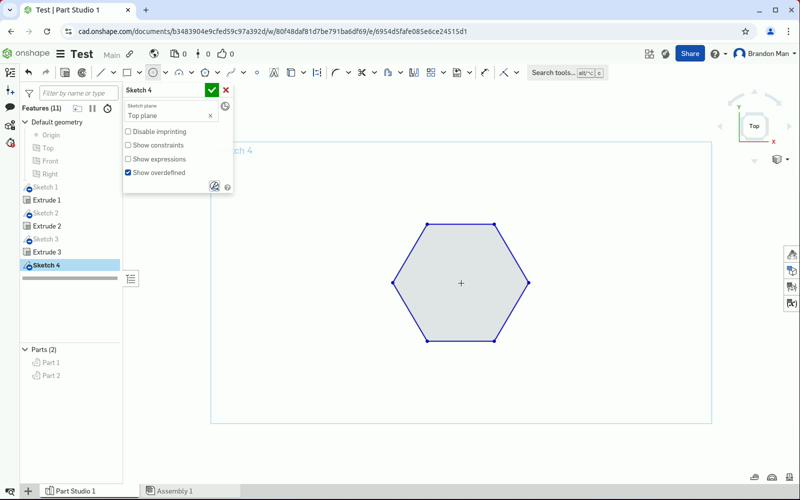
click(461, 282)
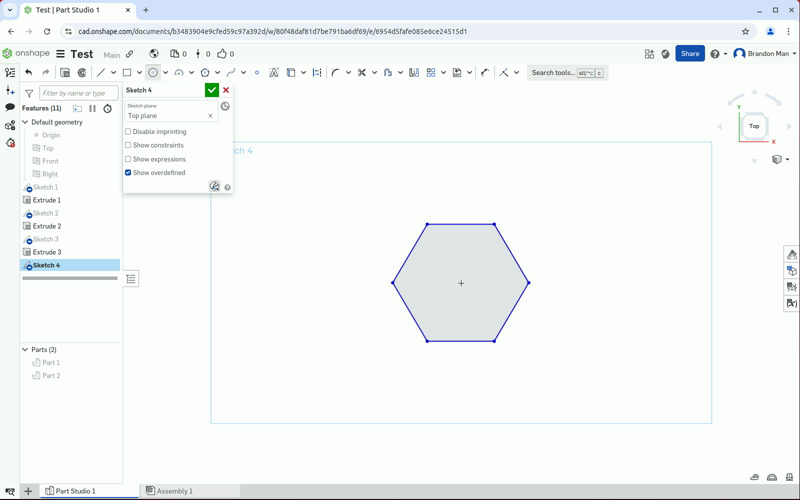
key_up(shift)
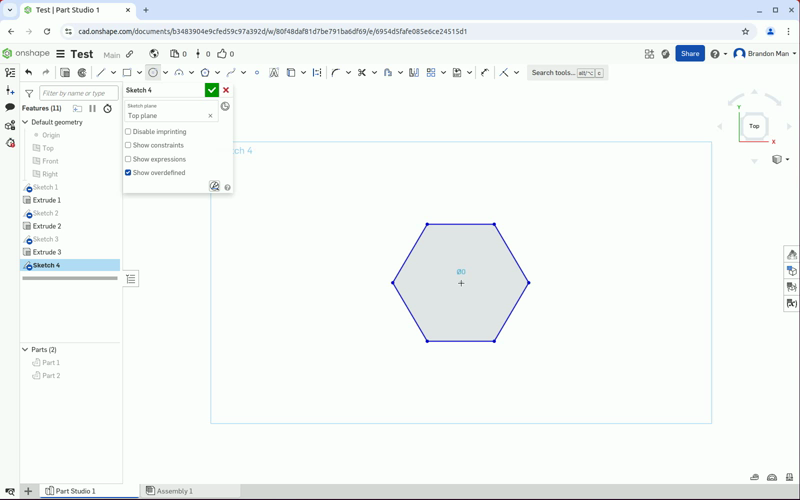
mouse_move(498, 282)
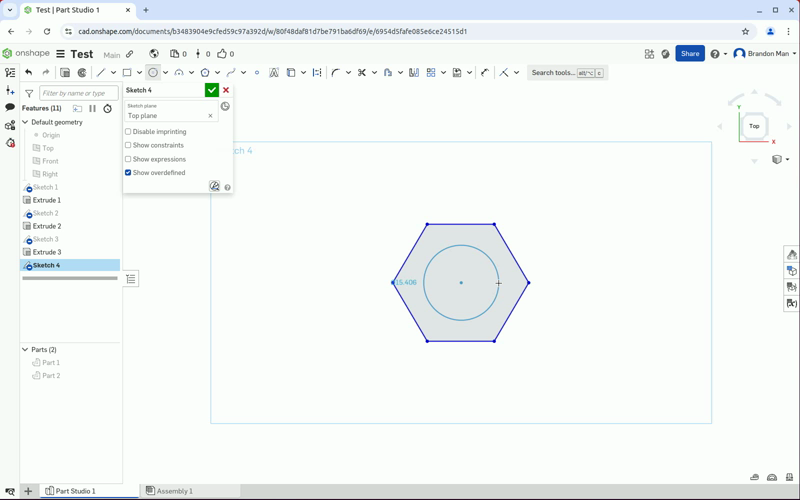
click(498, 282)
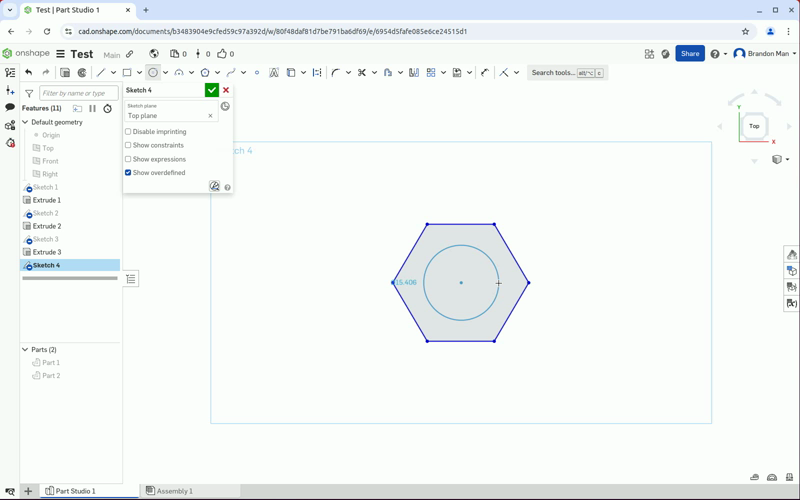
key(esc)
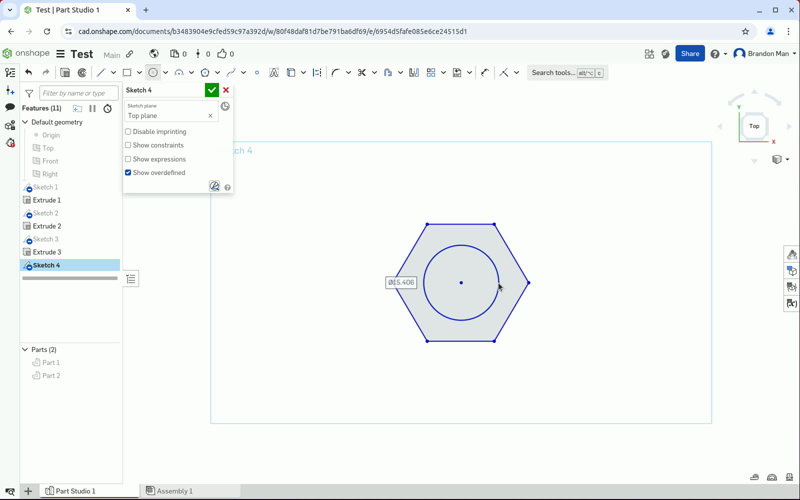
mouse_move(444, 230)
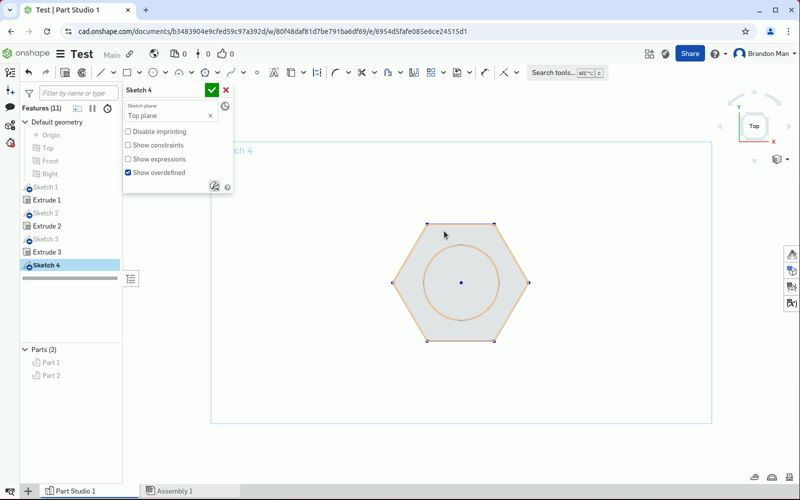
click(444, 230)
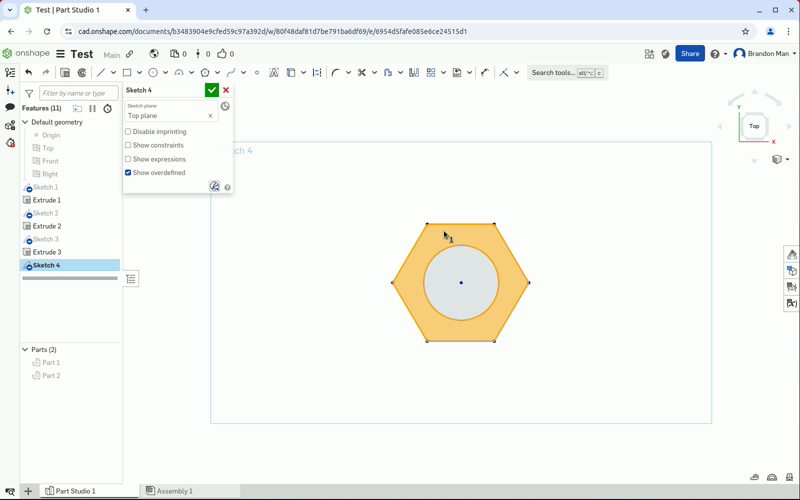
mouse_move(73, 352)
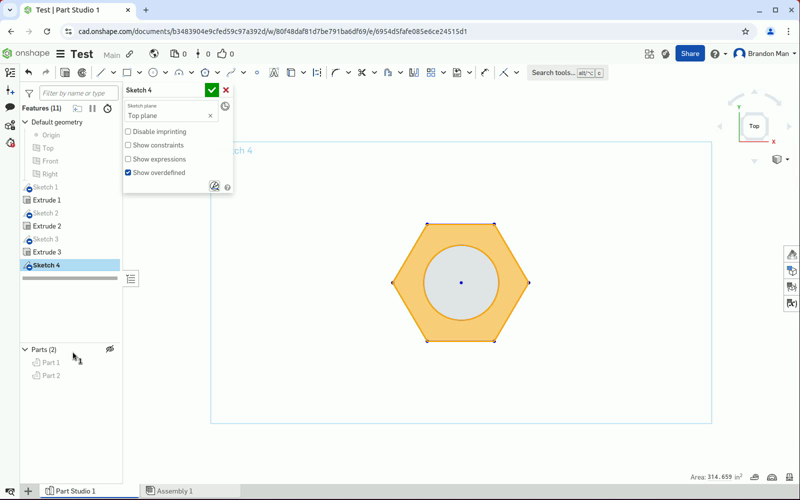
key(shift+y)
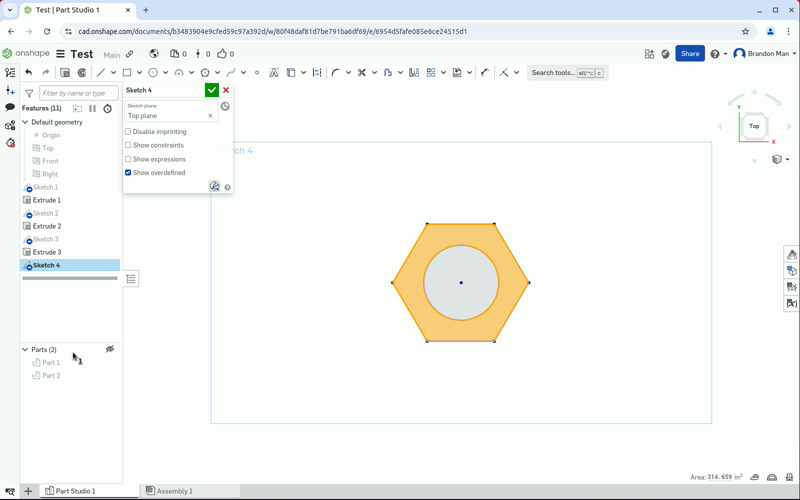
key(shift+e)
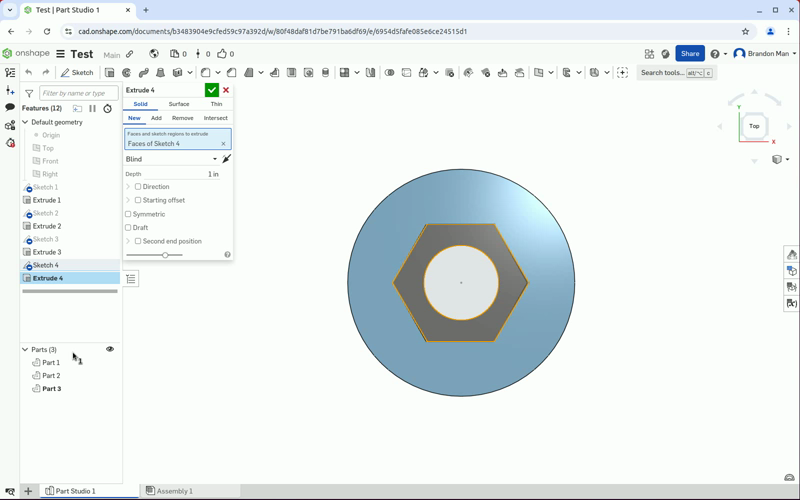
mouse_move(143, 106)
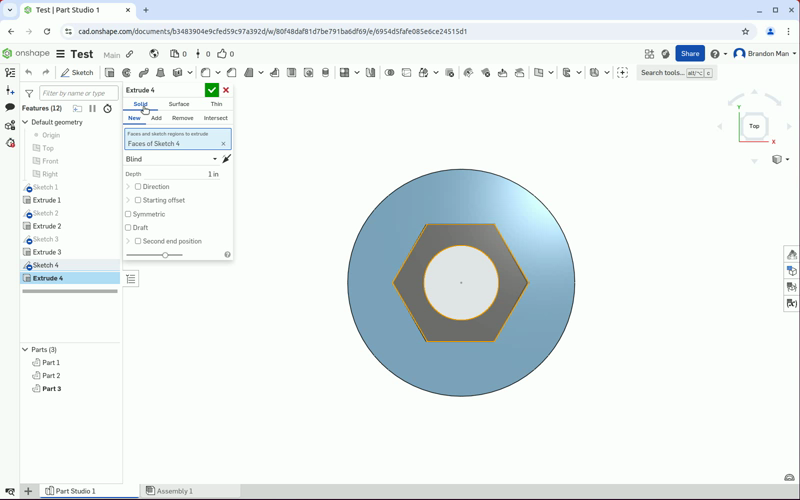
click(143, 106)
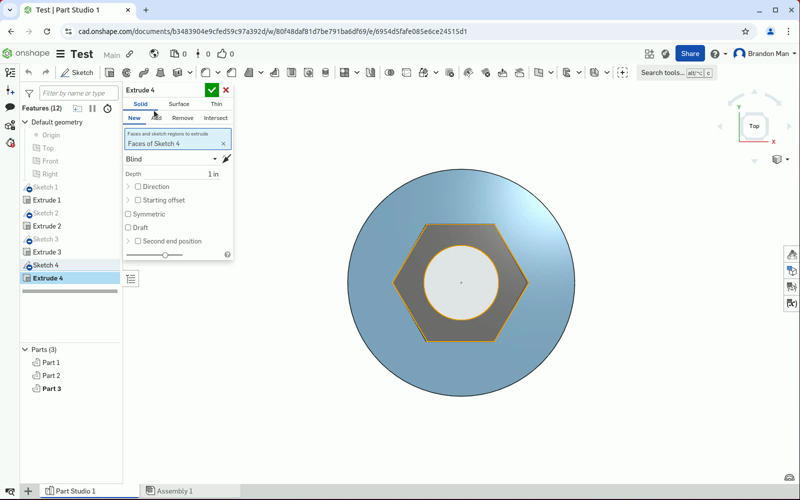
mouse_move(186, 120)
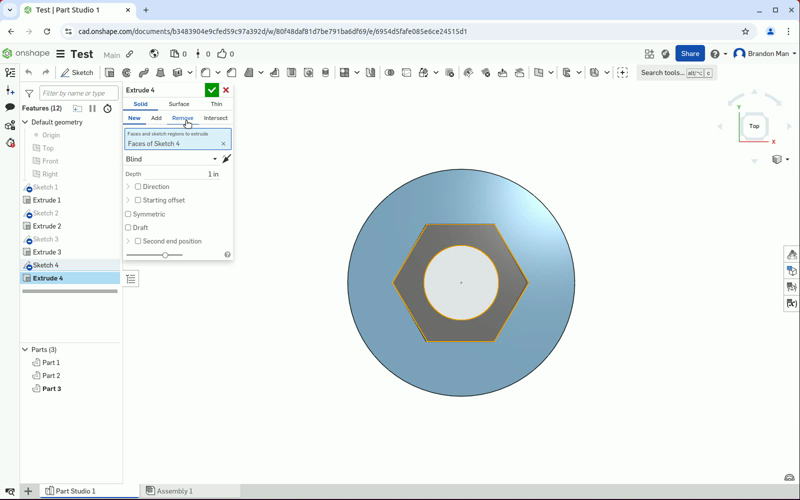
click(186, 120)
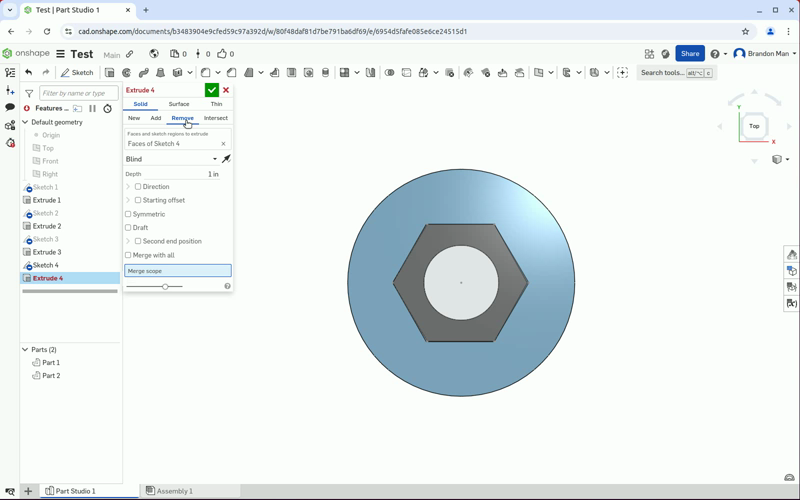
key(tab, 4)
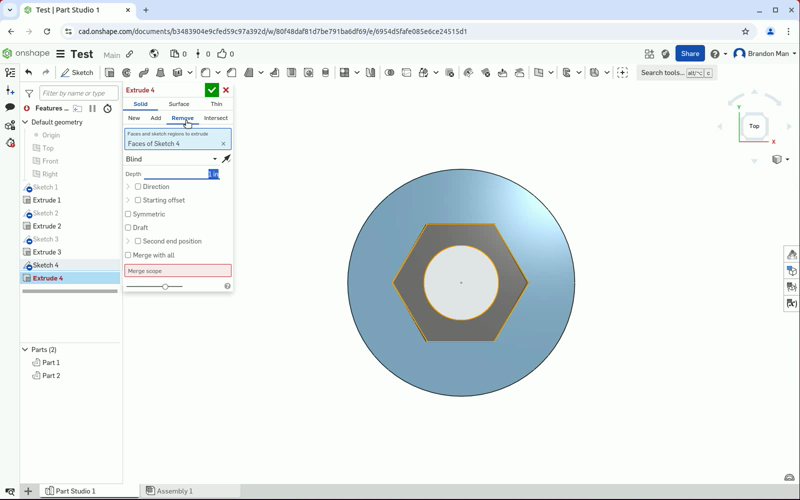
text(-3.851)
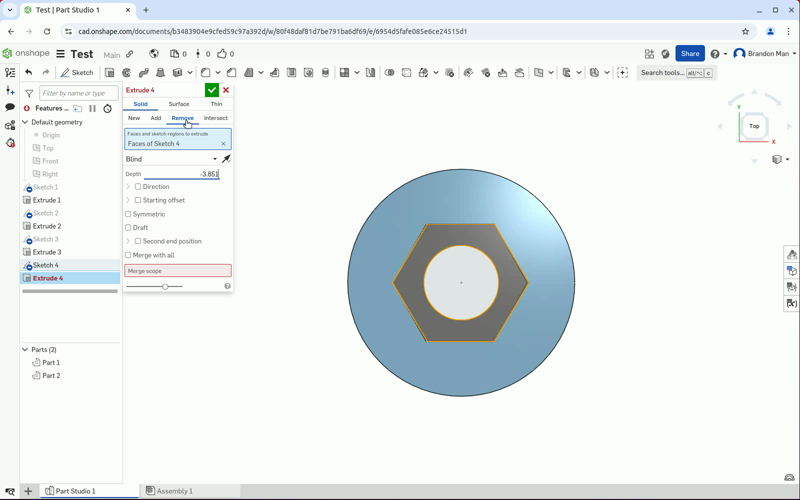
key(tab, 6)
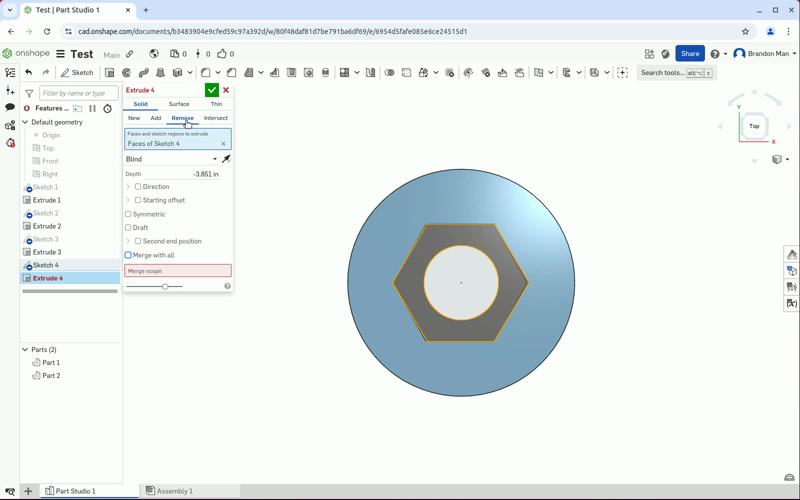
key(space)
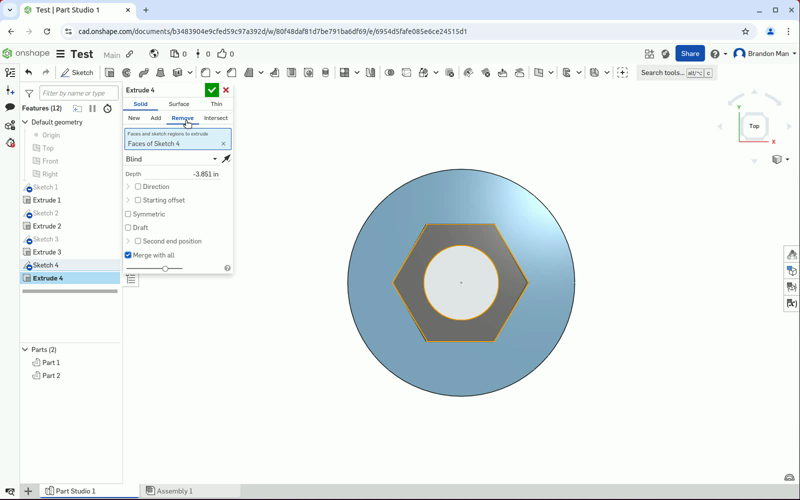
key(enter)
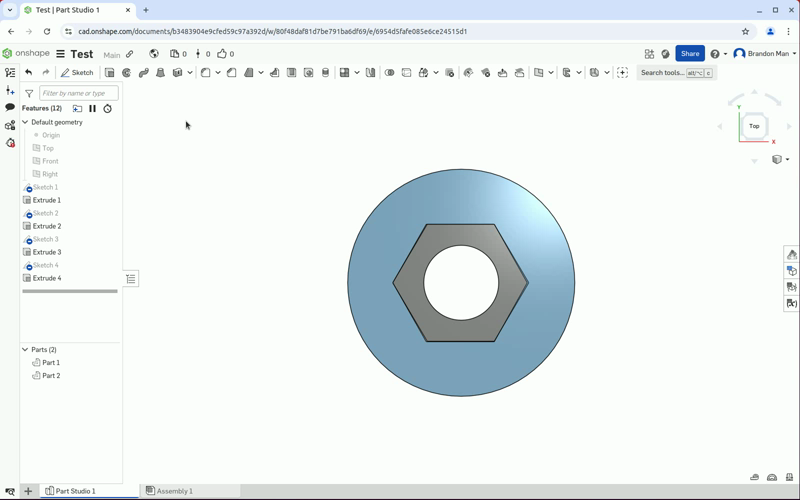
key(shift+h)
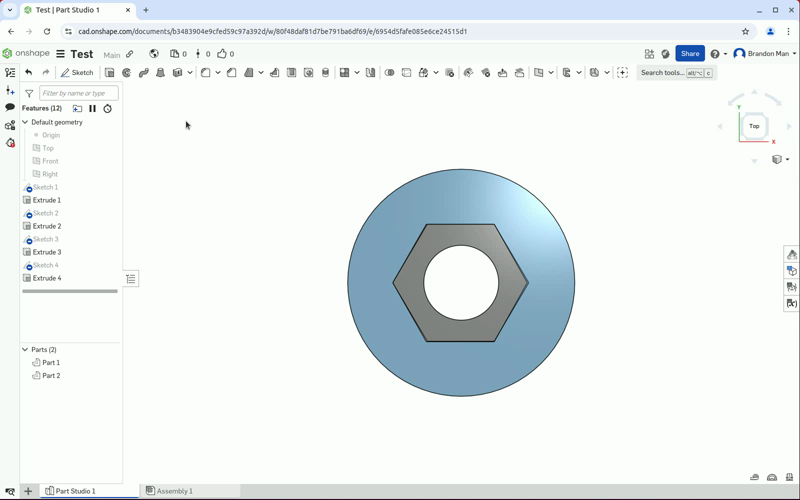
key(shift+h)
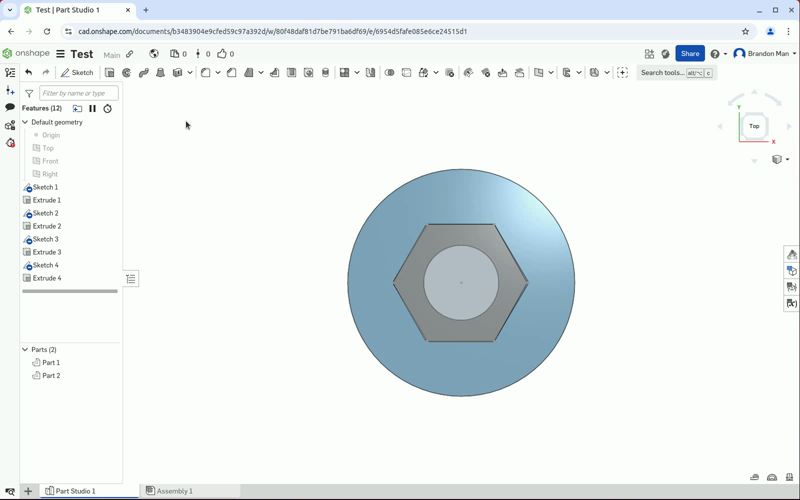
key(shift+7)
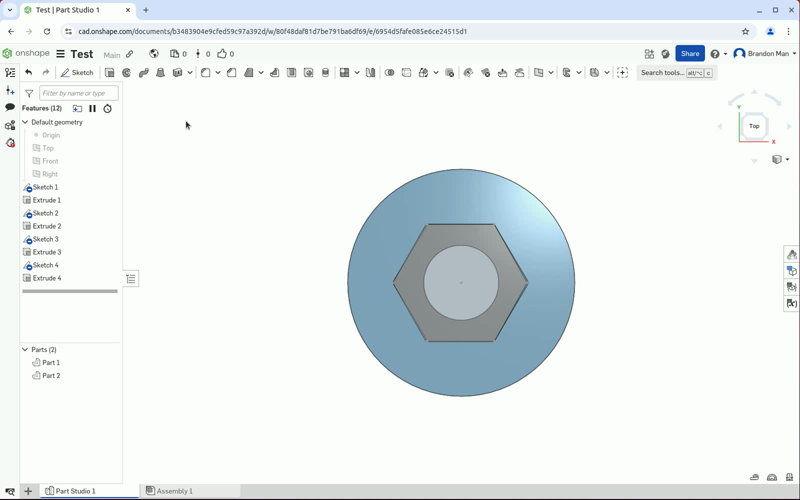
key(up, 3)
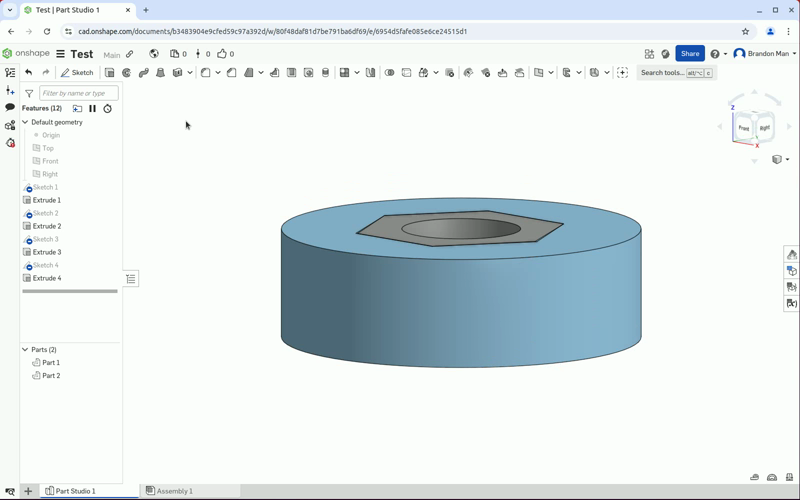
key(left, 3)
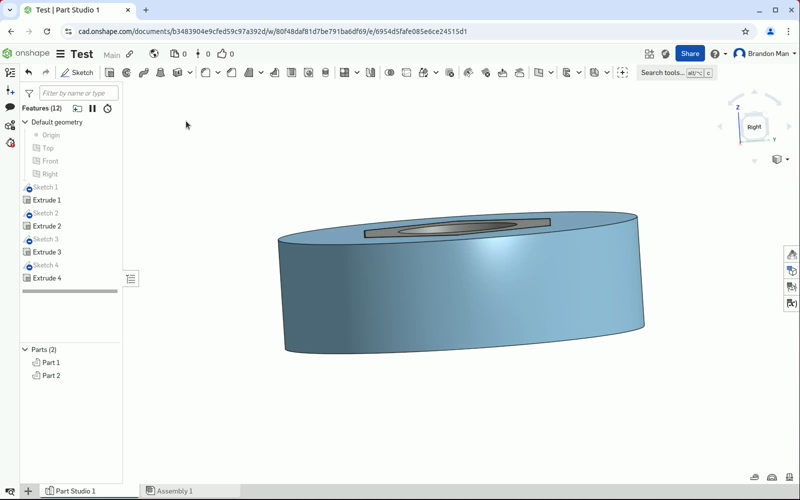
key(right, 3)
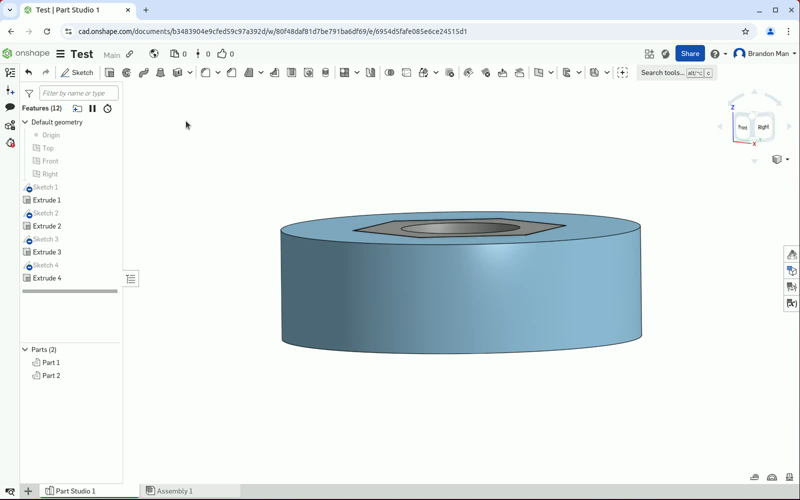
key(down, 3)
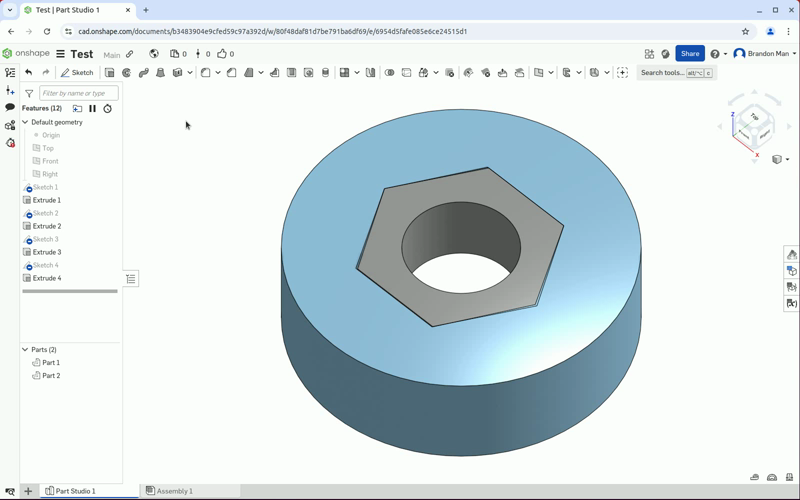
mouse_move(73, 189)
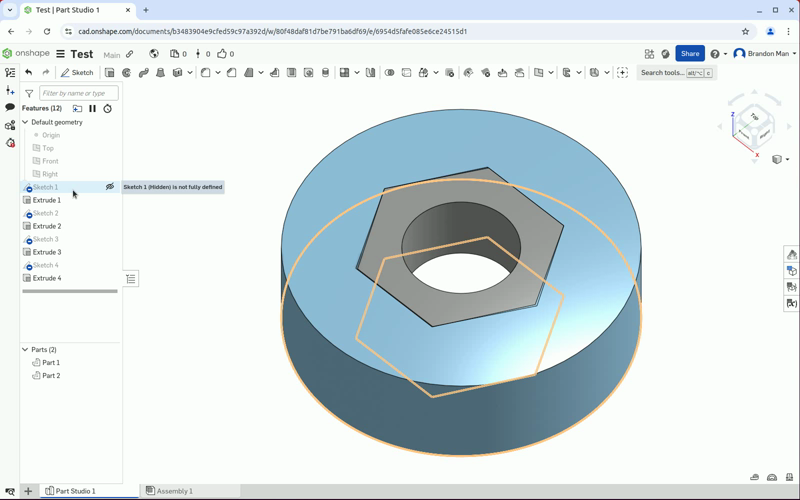
click(73, 189)